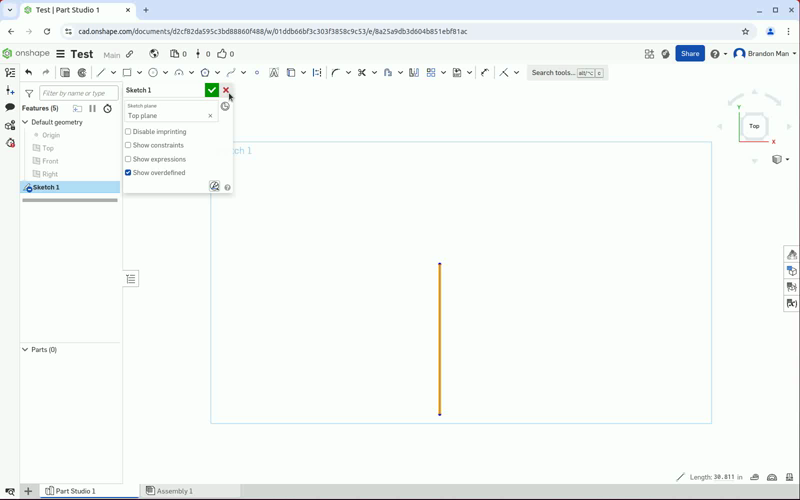
key(shift+h)
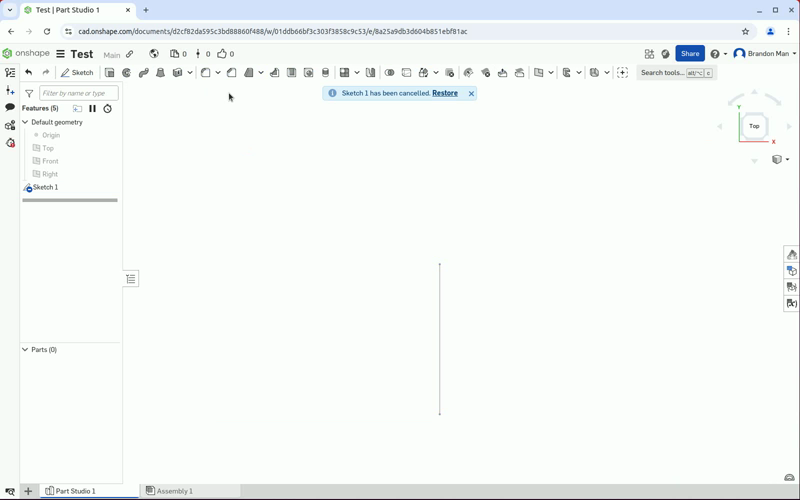
key(shift+s)
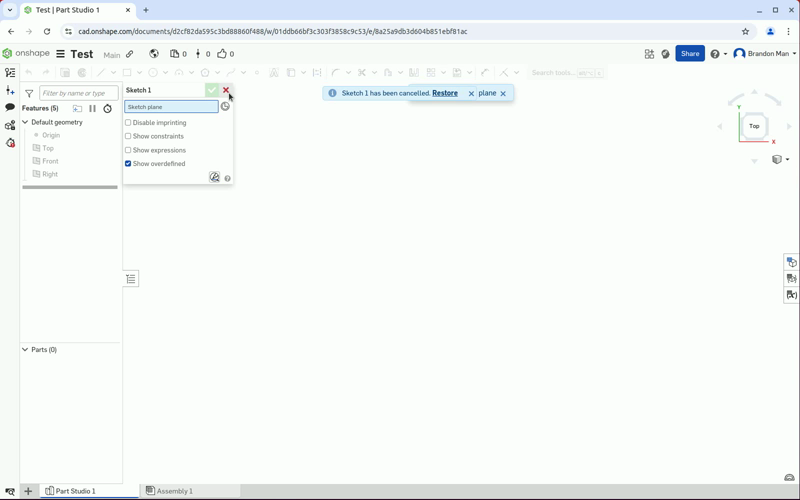
mouse_move(73, 150)
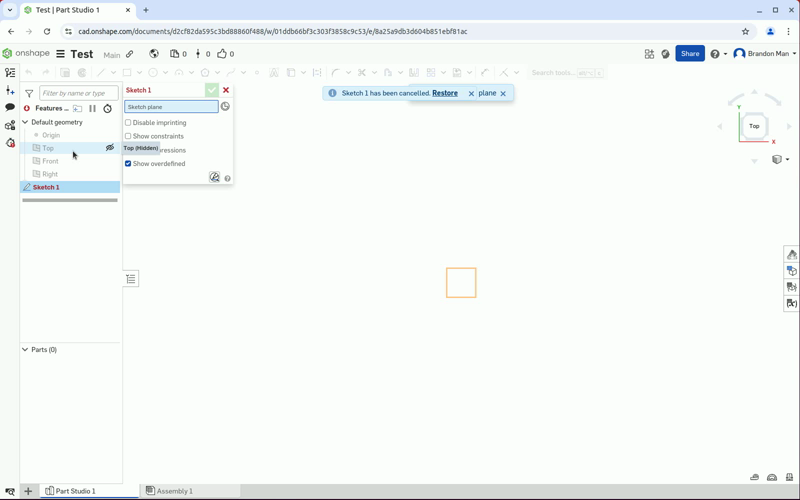
click(73, 150)
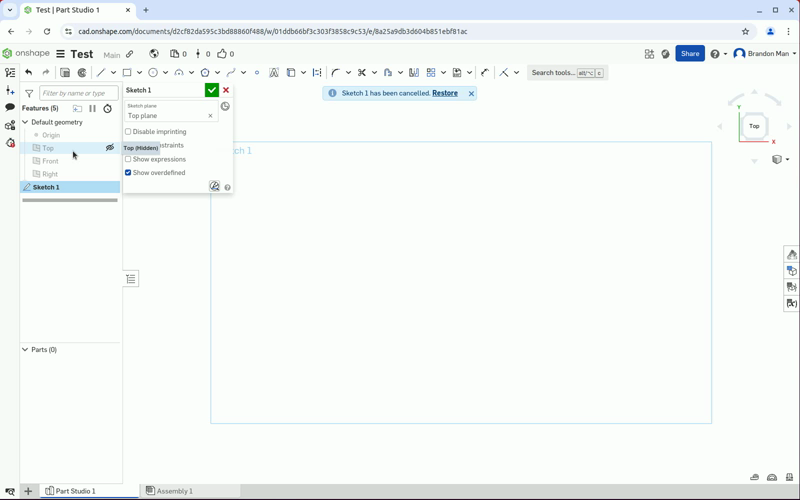
mouse_move(73, 352)
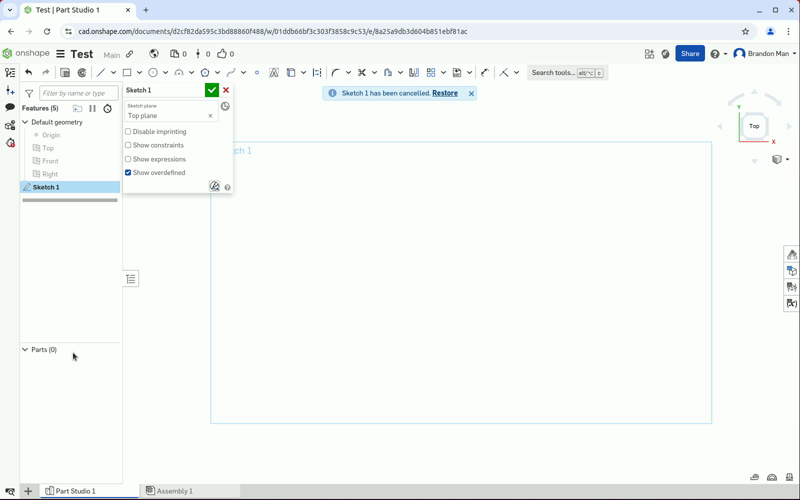
key(y)
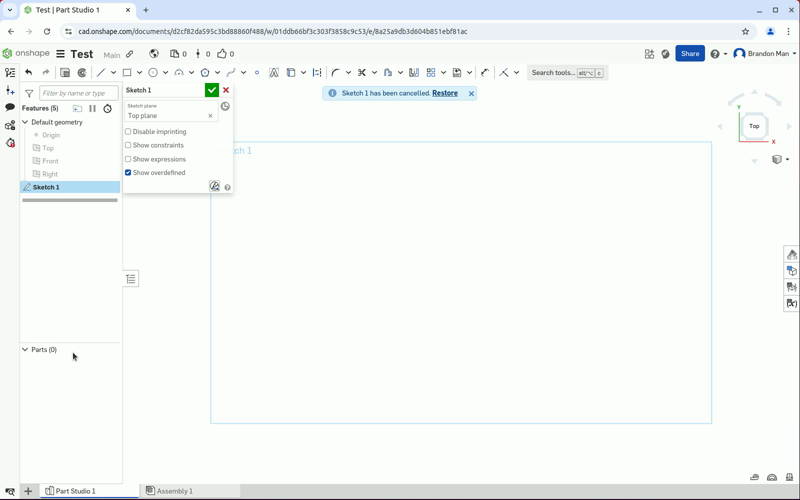
key(c)
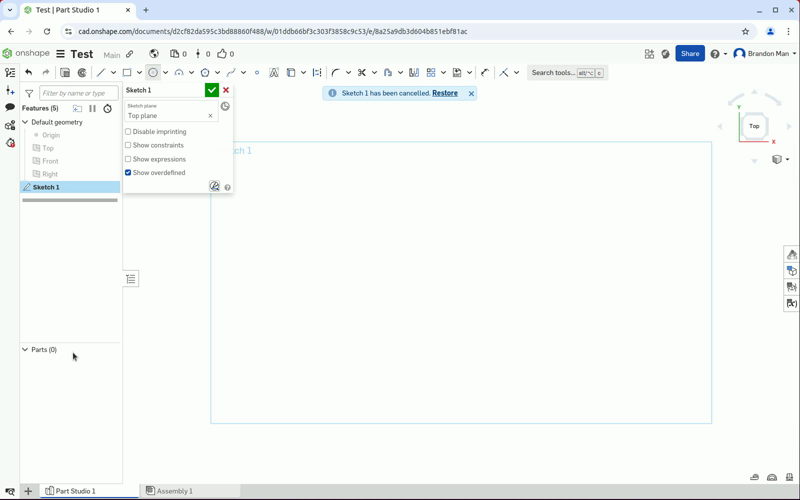
key_down(shift)
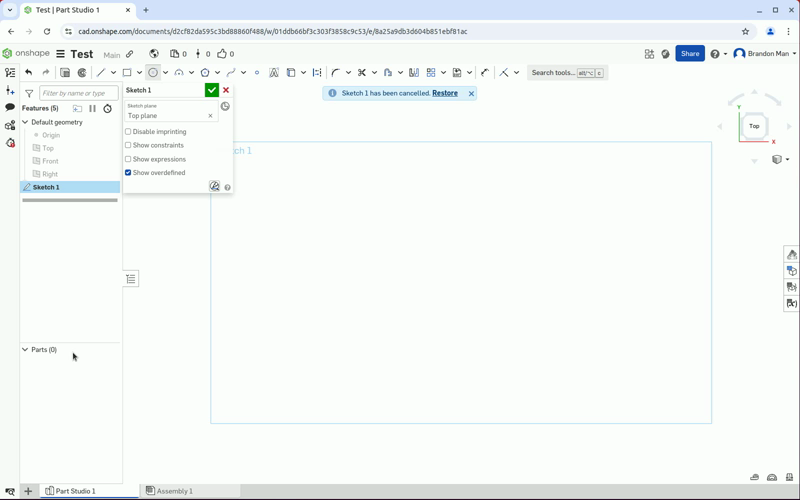
mouse_move(461, 282)
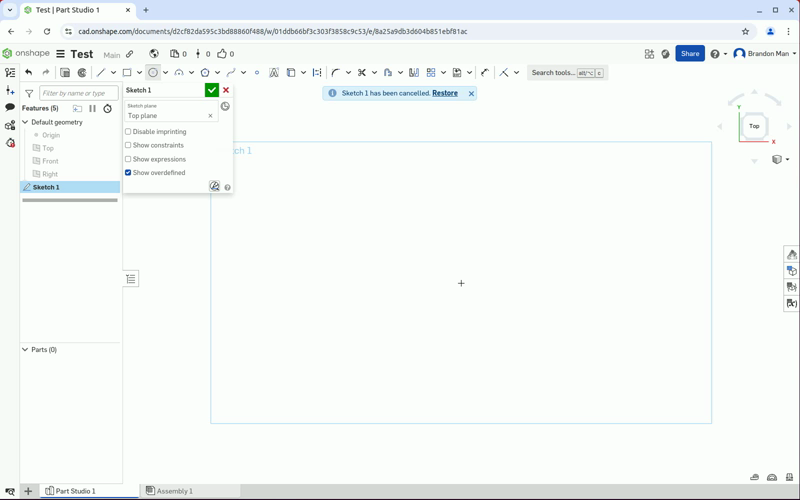
click(461, 282)
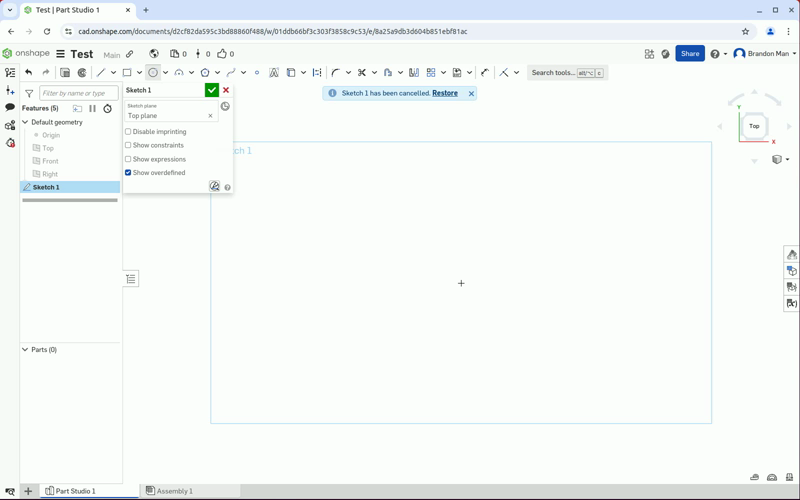
key_up(shift)
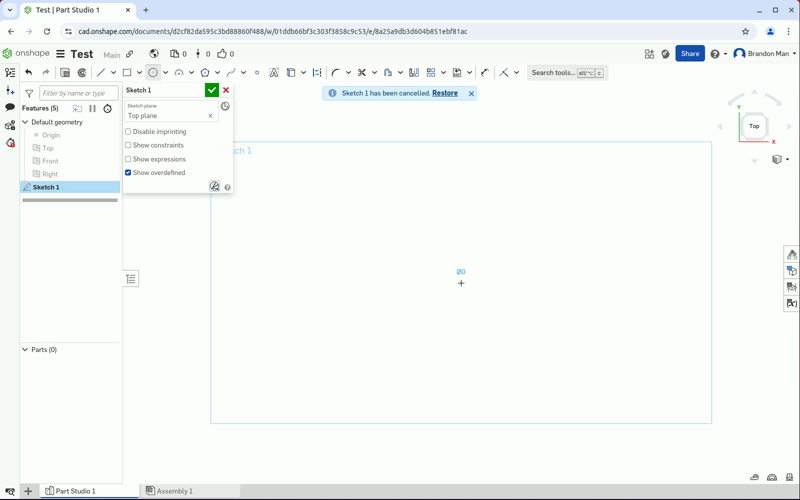
mouse_move(489, 282)
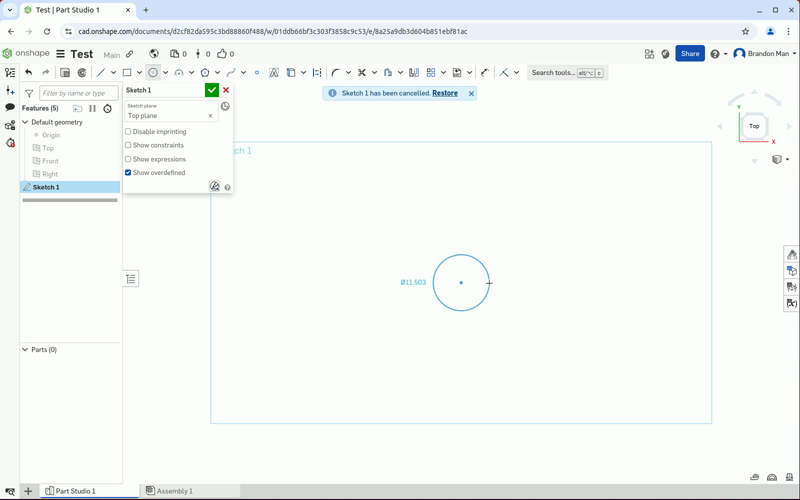
click(489, 282)
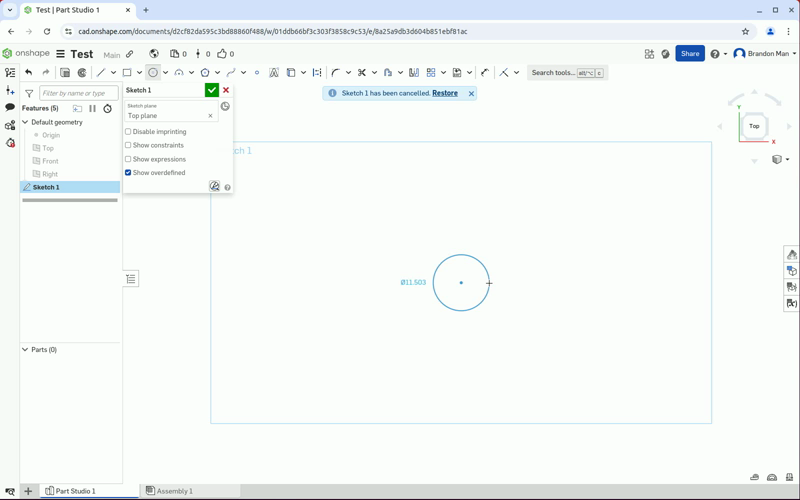
key(esc)
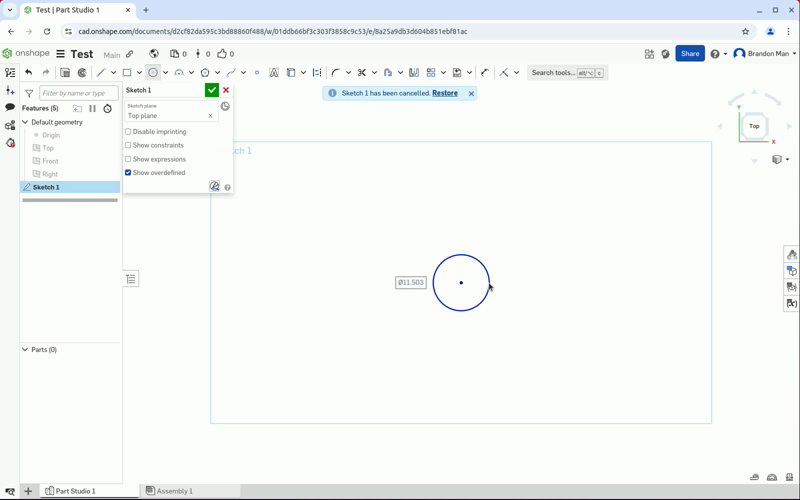
mouse_move(469, 294)
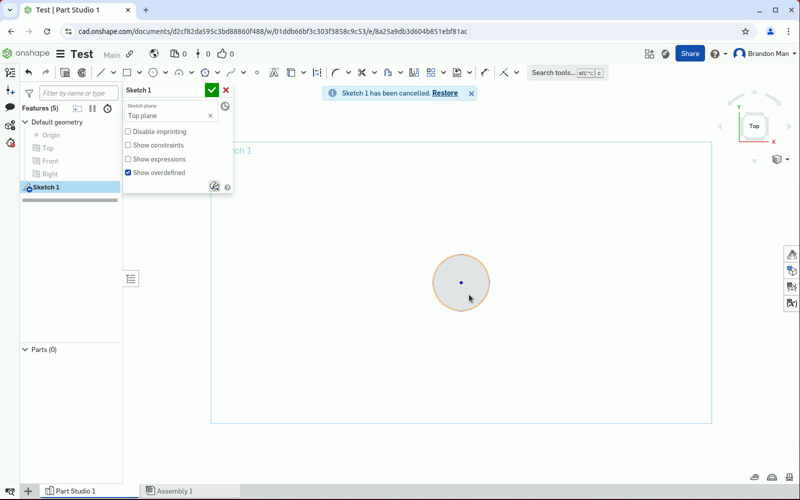
click(469, 294)
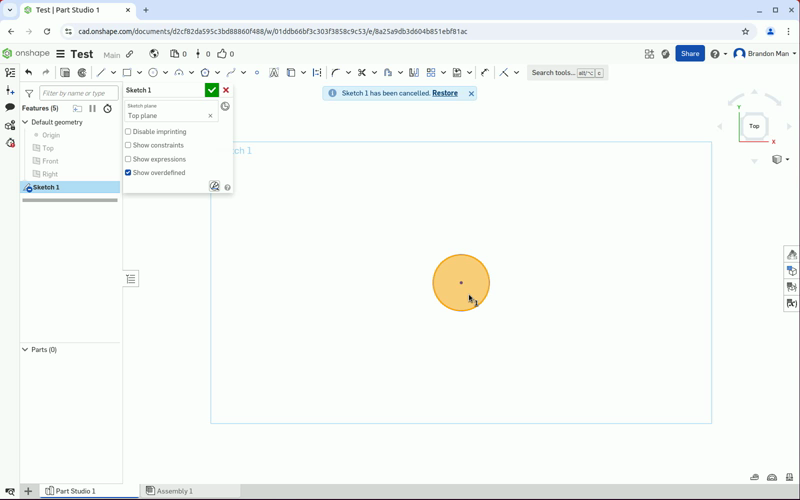
mouse_move(73, 352)
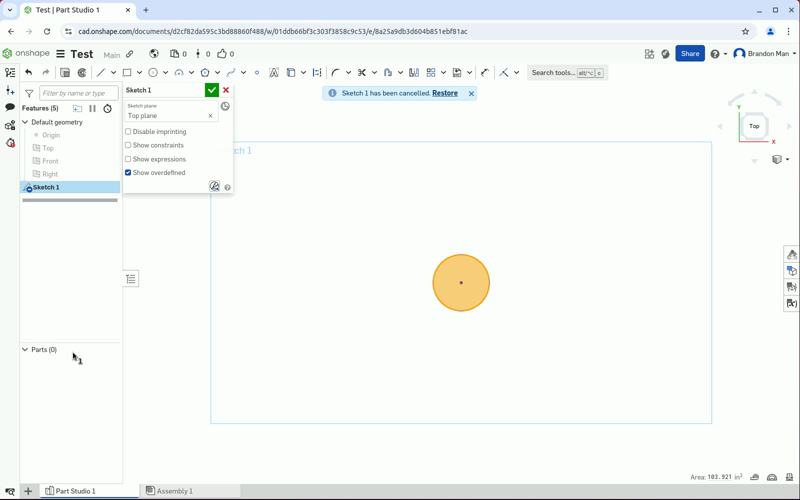
key(shift+y)
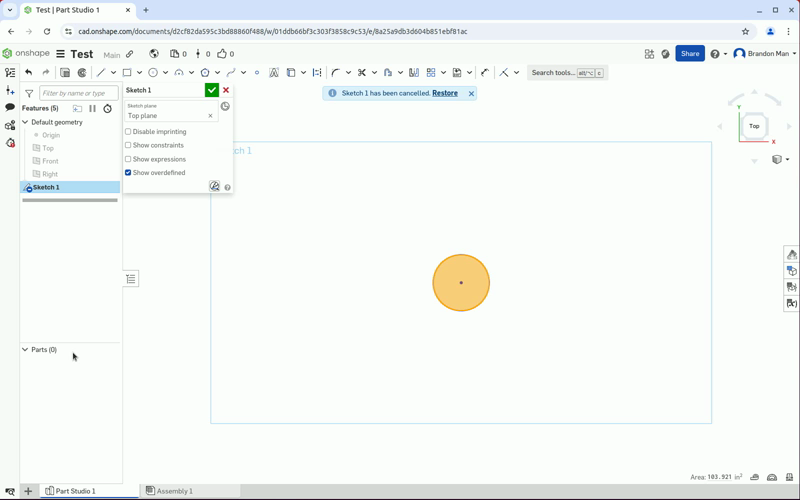
key(shift+e)
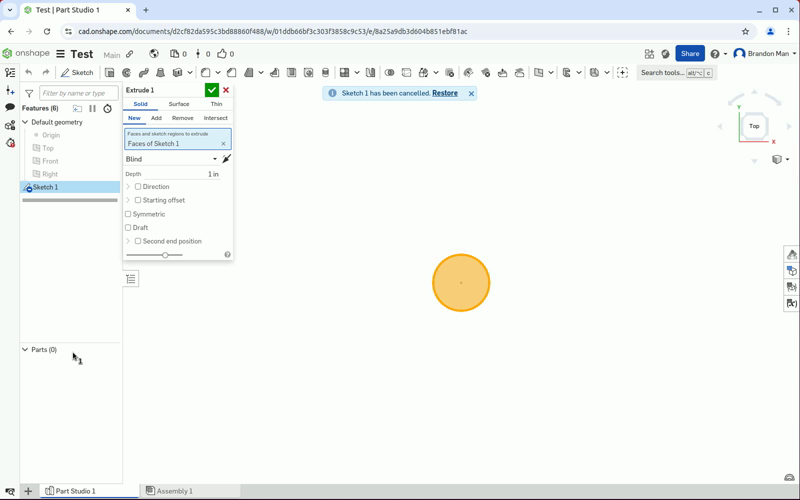
mouse_move(143, 106)
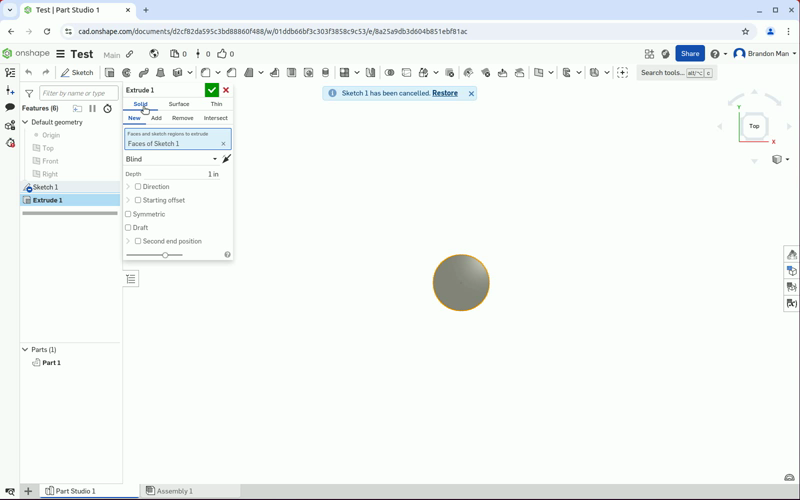
click(143, 106)
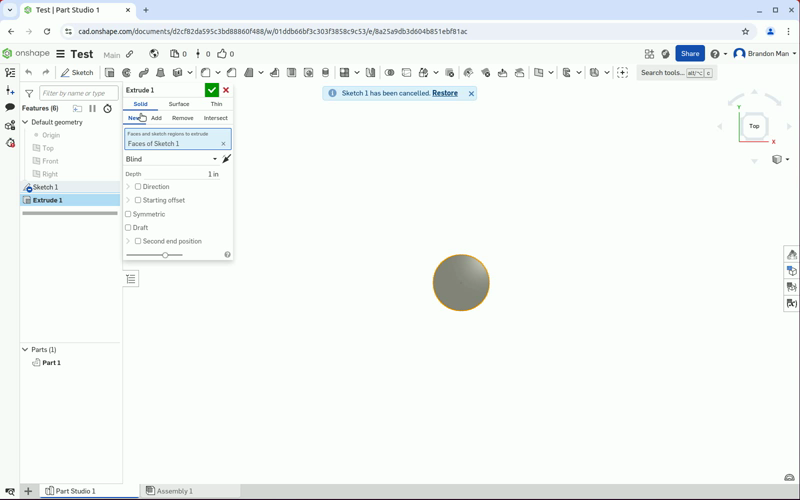
mouse_move(137, 120)
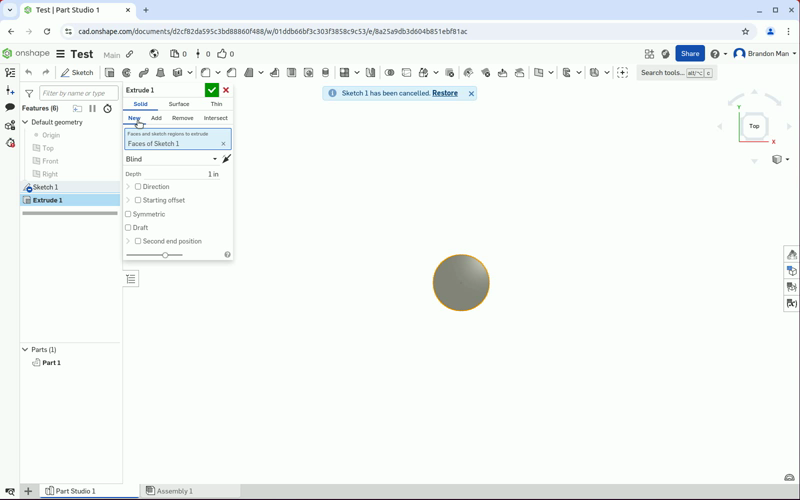
click(137, 120)
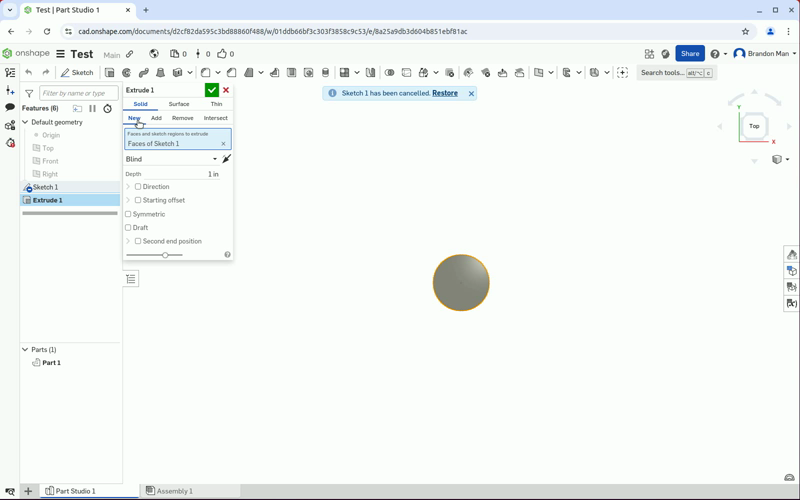
key(tab, 4)
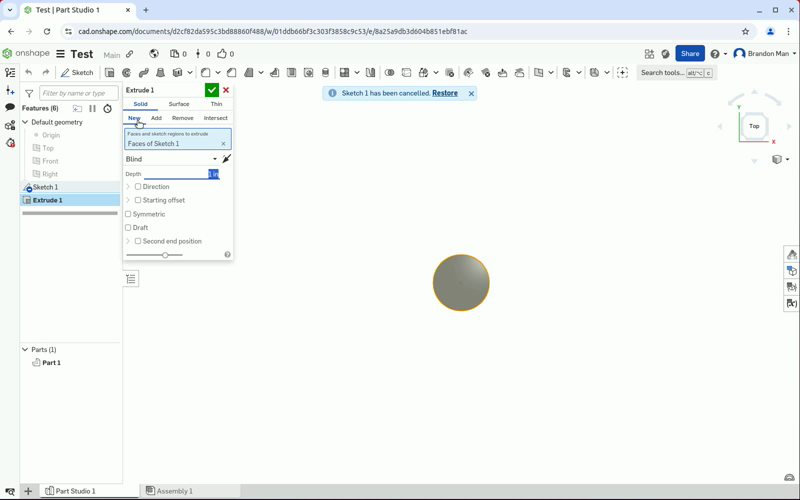
text(2.166)
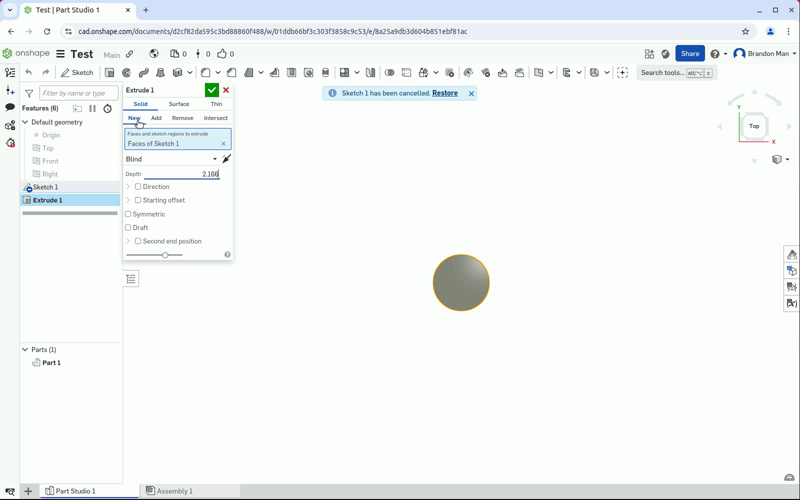
key(enter)
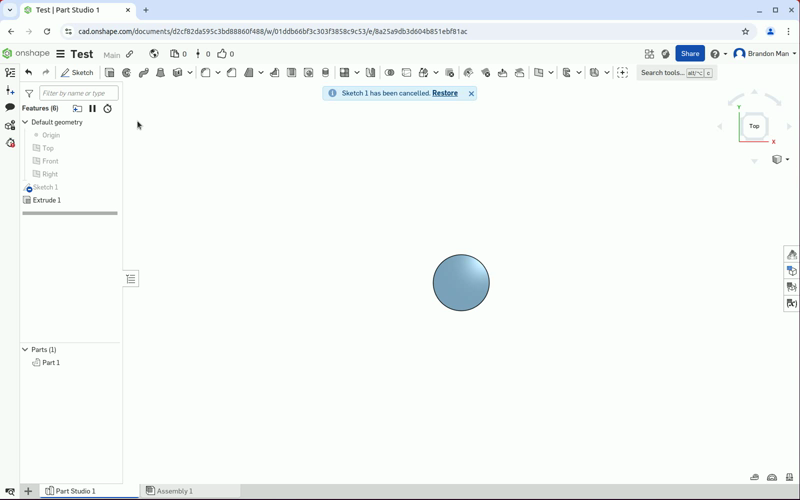
key(shift+h)
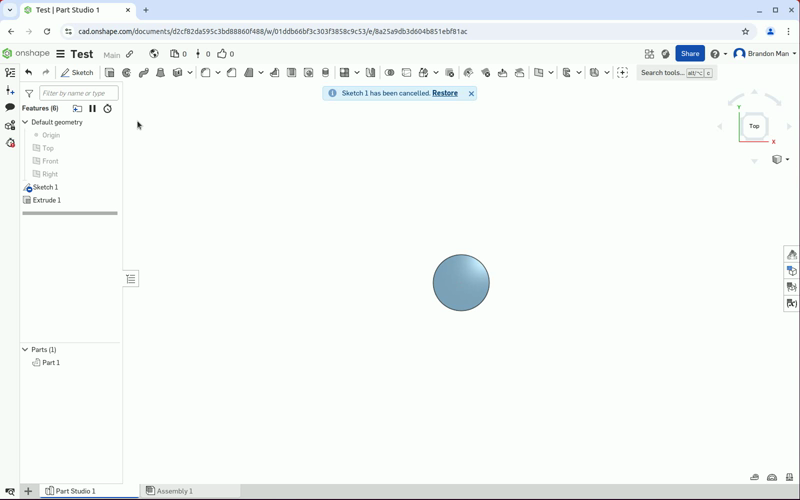
key(shift+h)
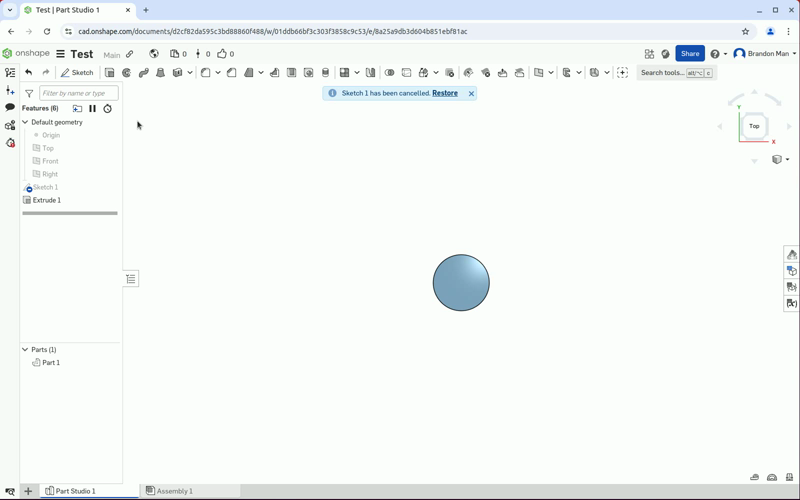
mouse_move(73, 189)
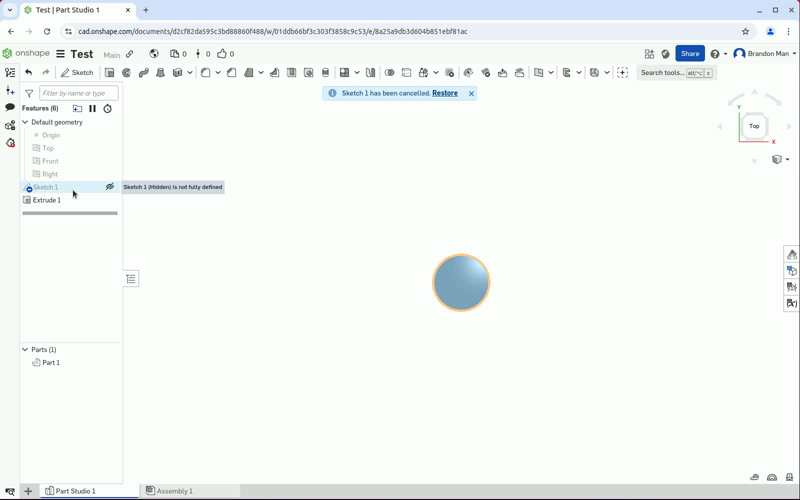
click(73, 189)
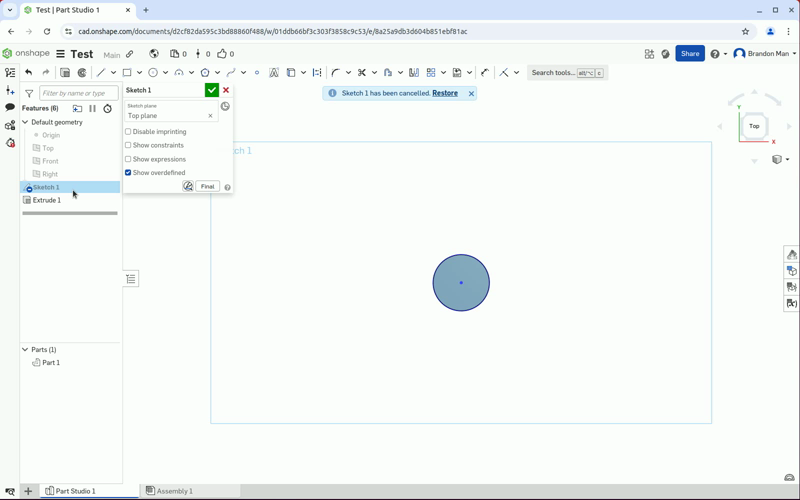
mouse_move(229, 92)
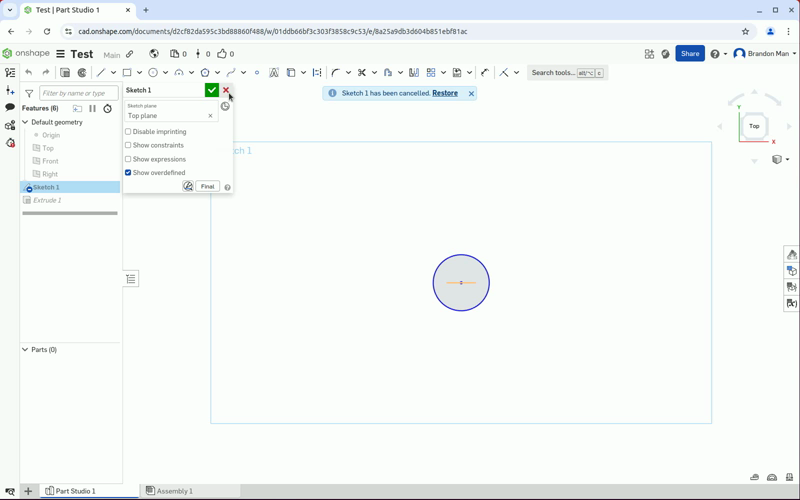
click(229, 92)
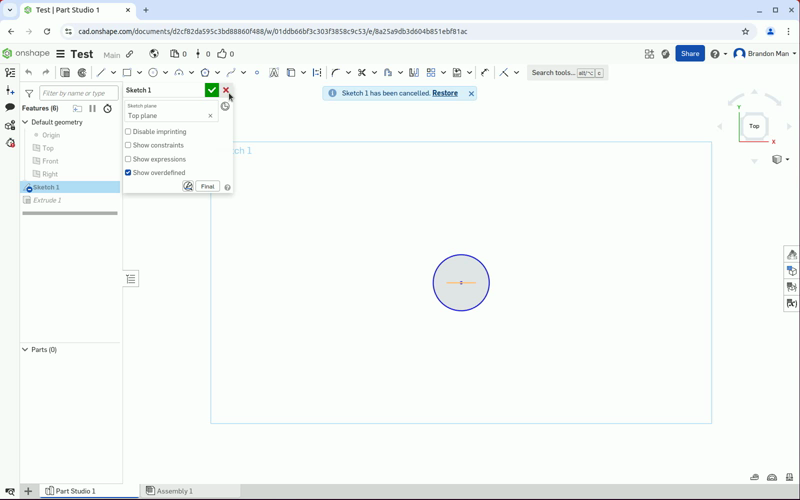
key(shift+s)
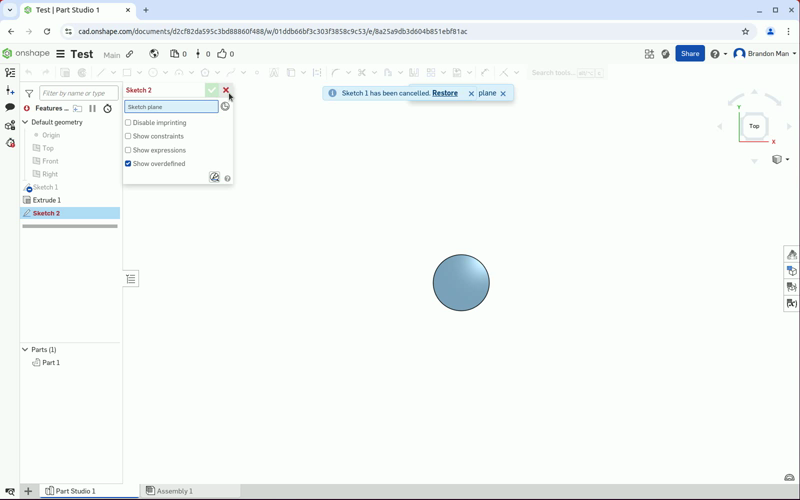
mouse_move(73, 150)
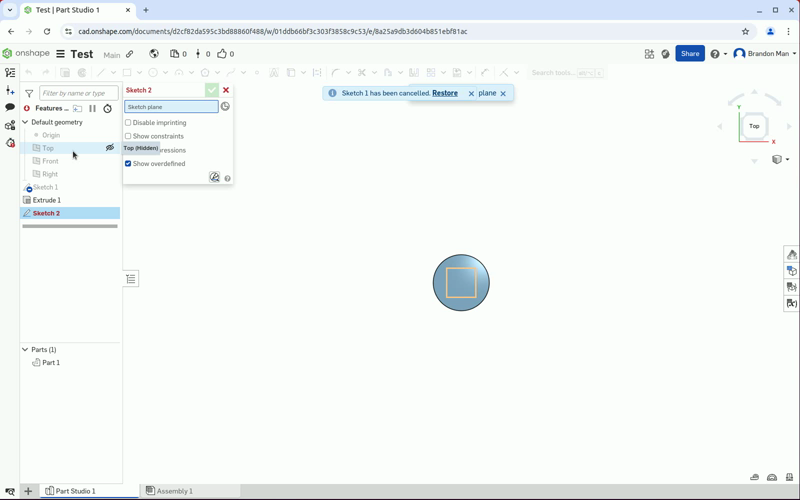
click(73, 150)
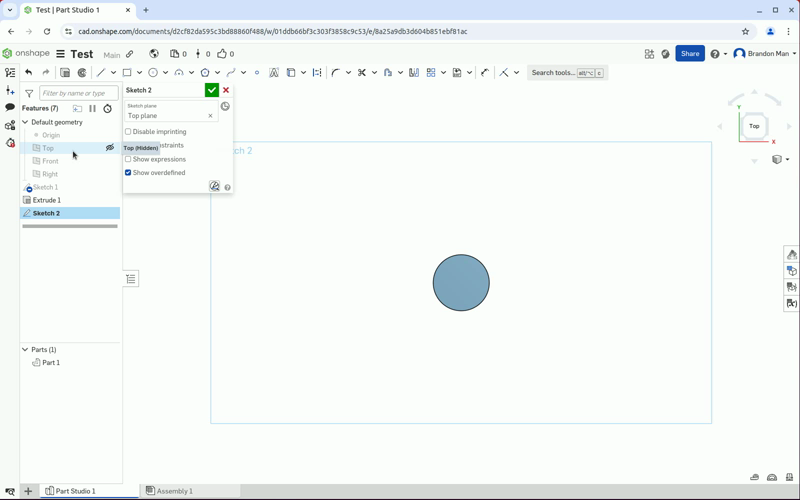
mouse_move(73, 352)
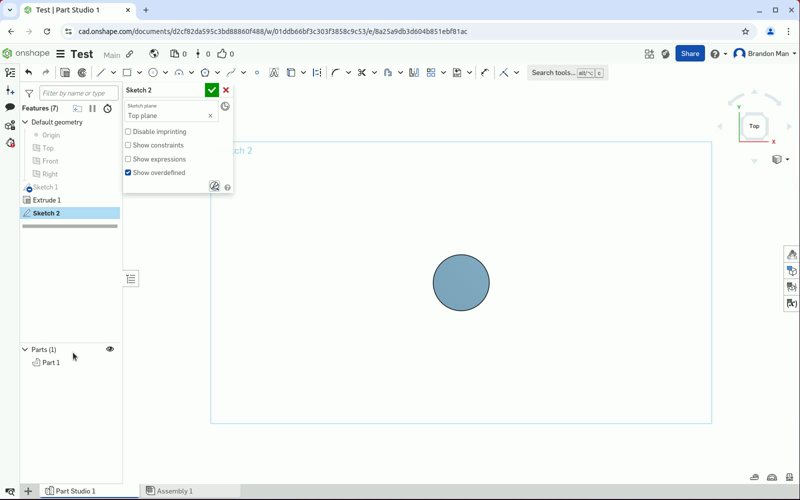
key(y)
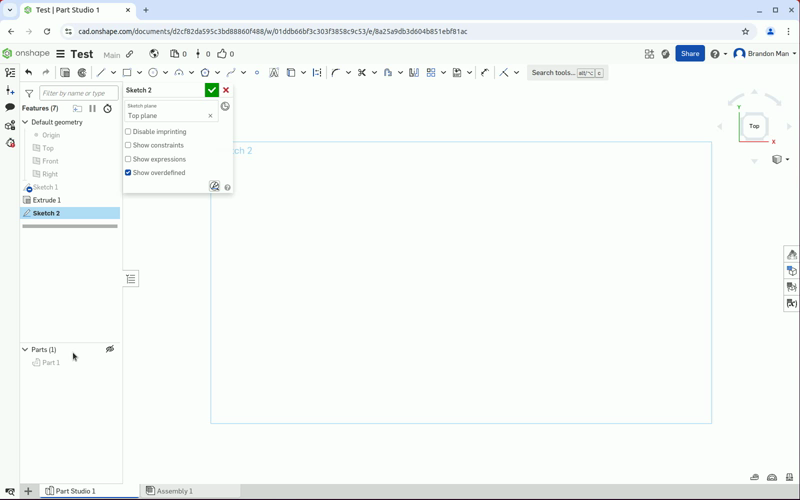
key(c)
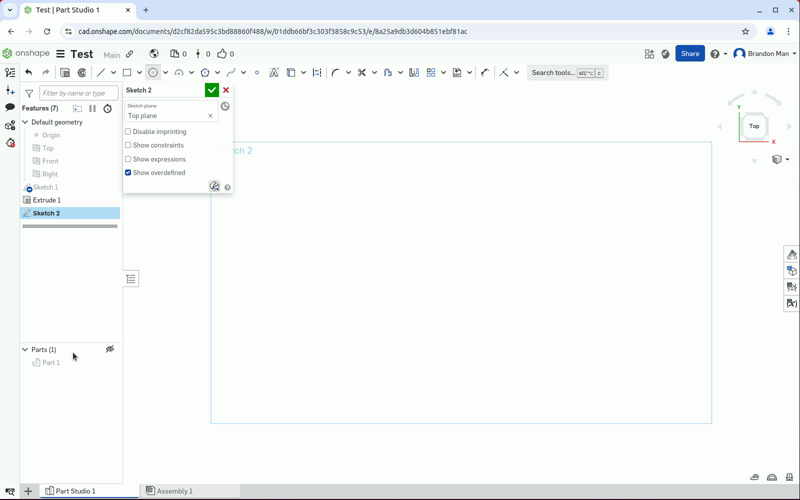
key_down(shift)
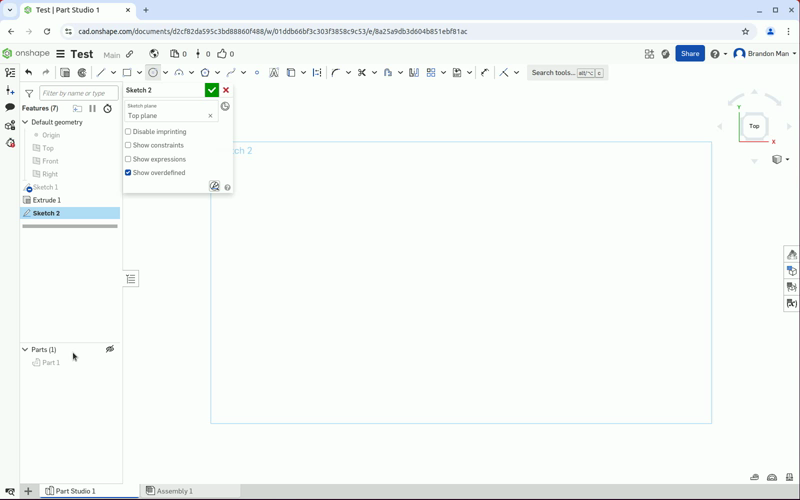
mouse_move(461, 282)
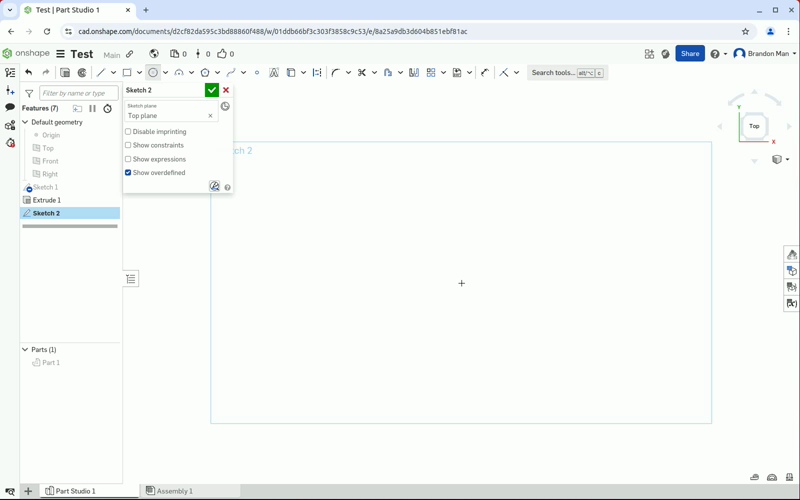
click(461, 282)
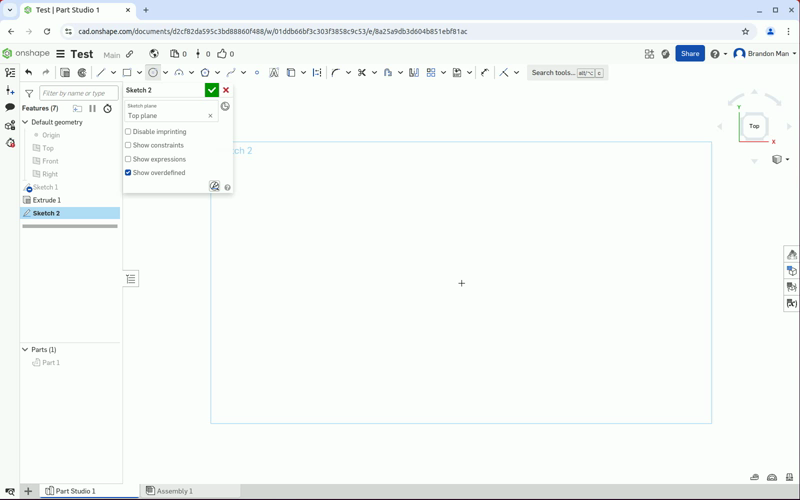
key_up(shift)
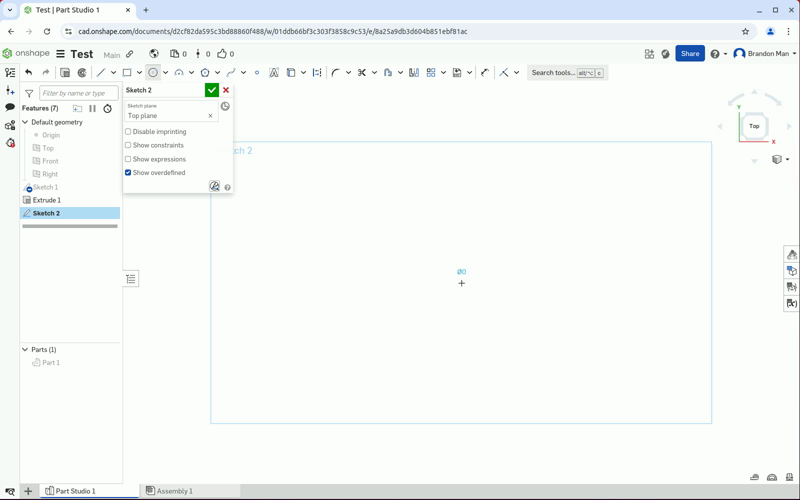
mouse_move(482, 282)
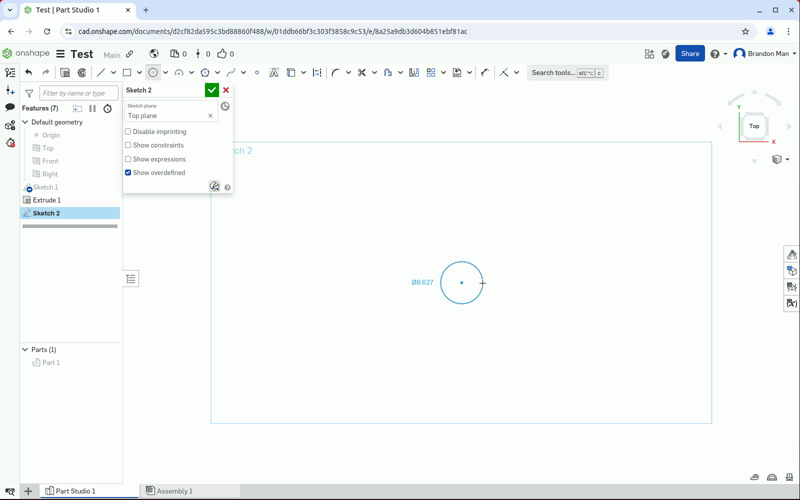
click(482, 282)
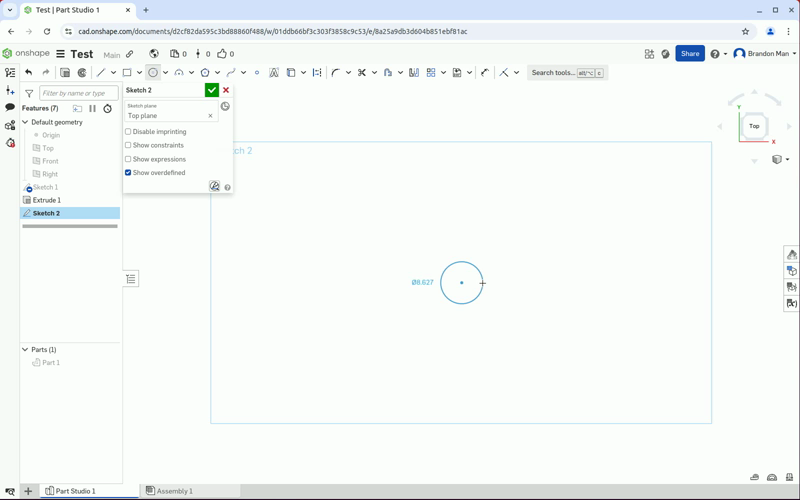
key(esc)
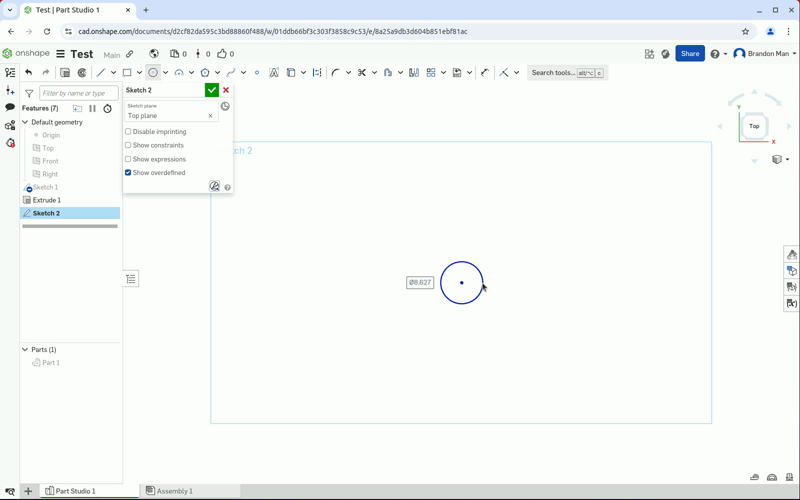
mouse_move(472, 296)
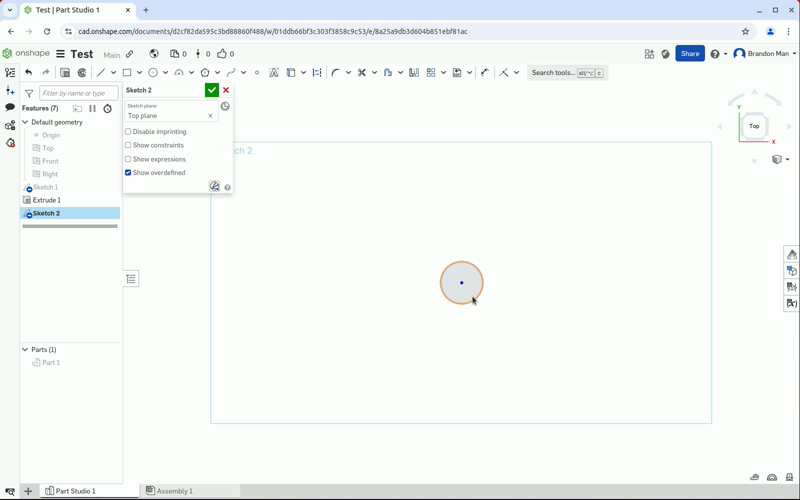
scroll(6)
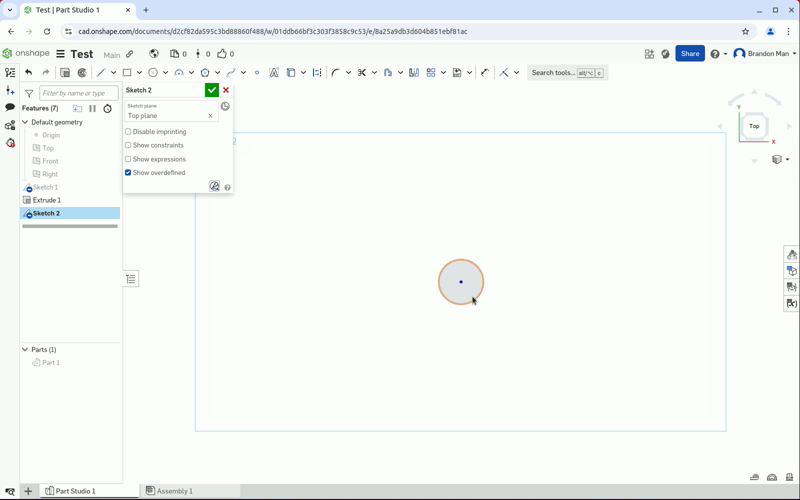
scroll(6)
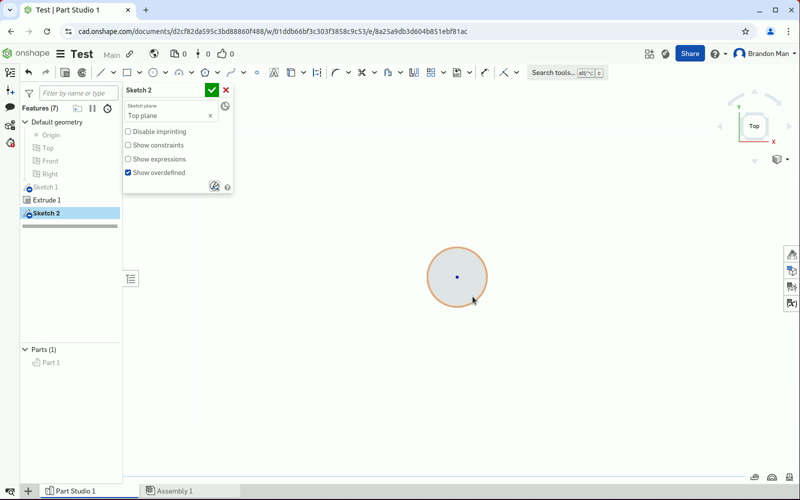
scroll(6)
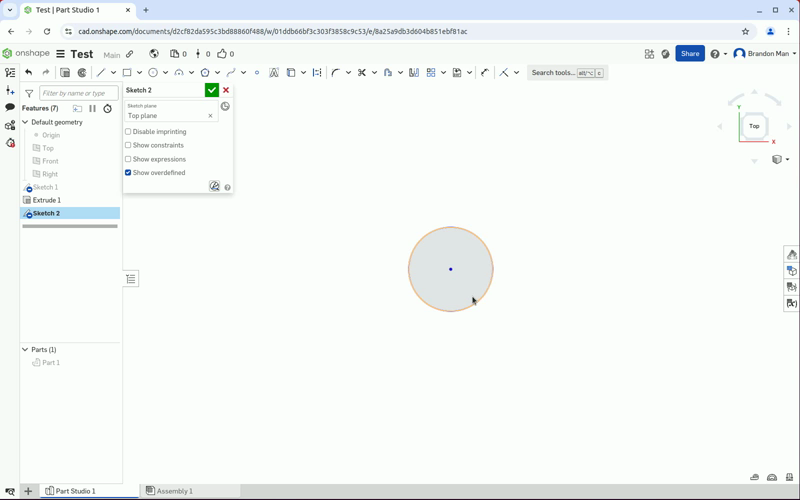
scroll(6)
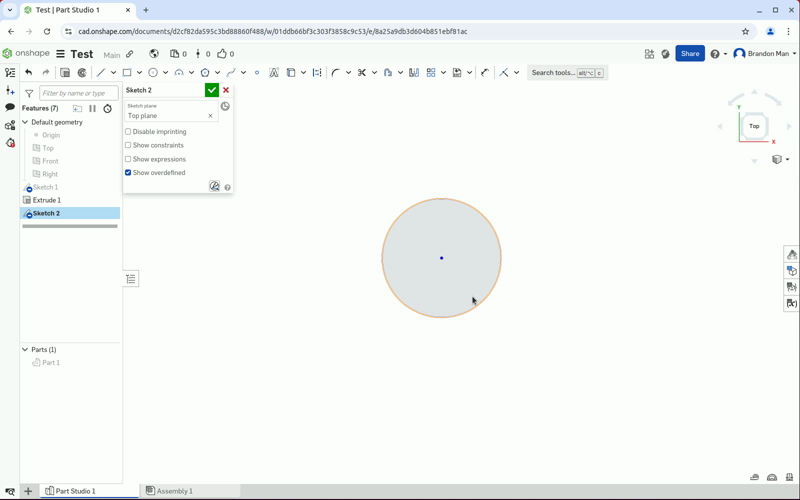
scroll(6)
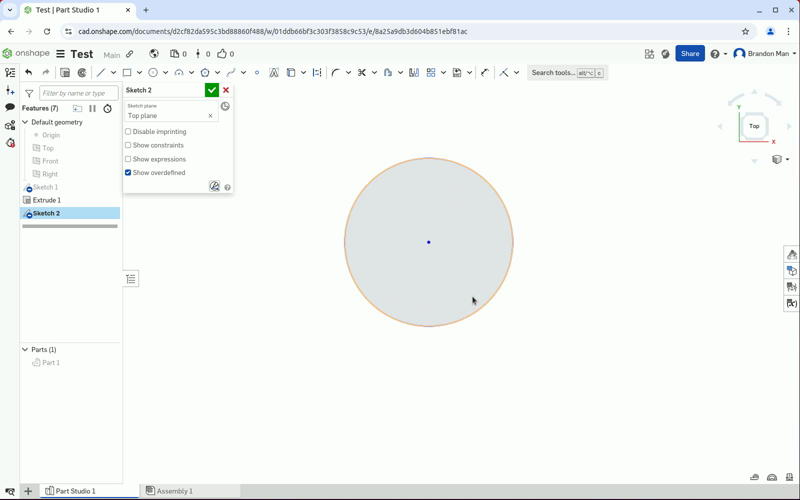
scroll(6)
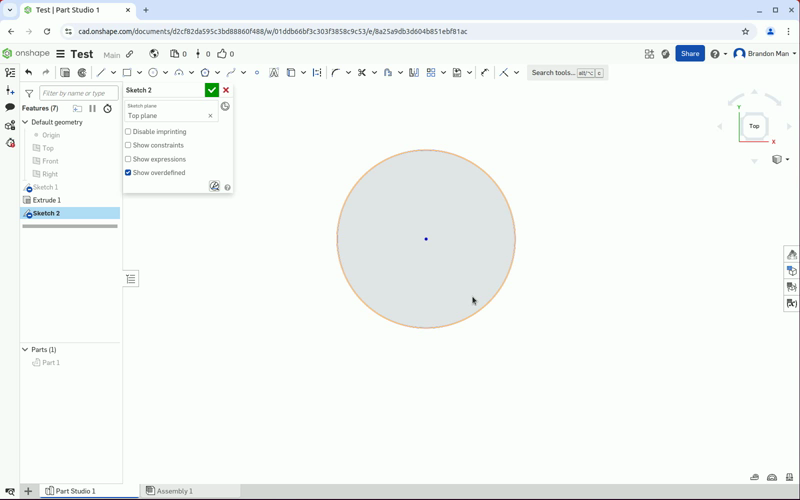
scroll(6)
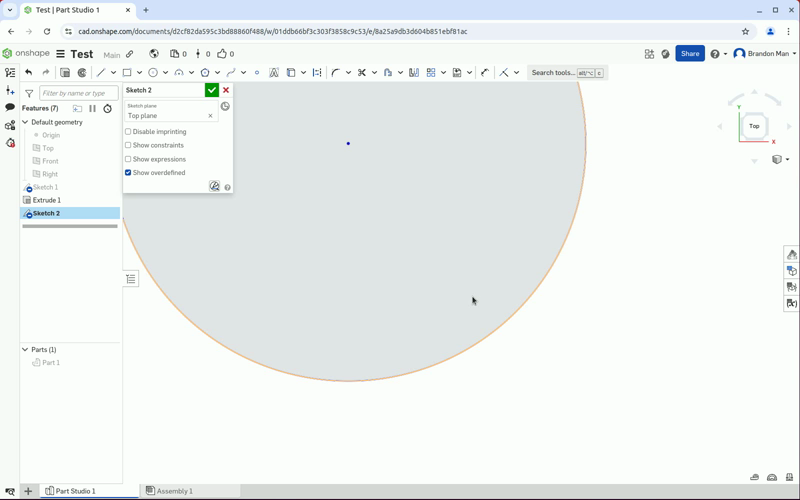
click(472, 296)
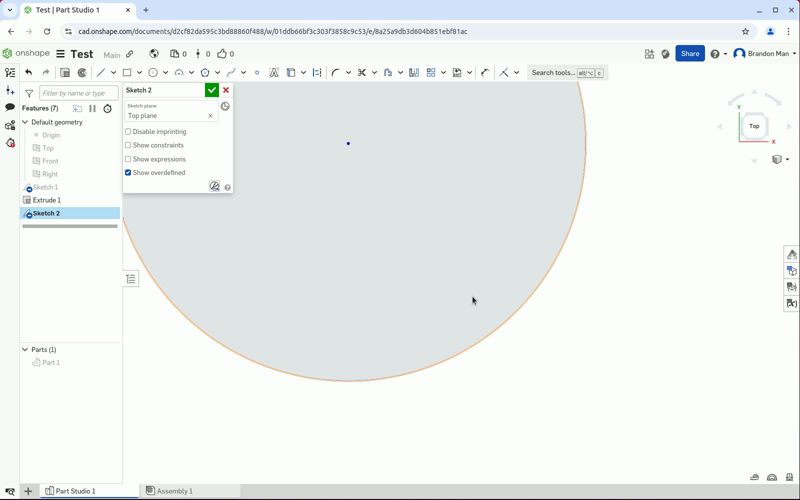
scroll(-6)
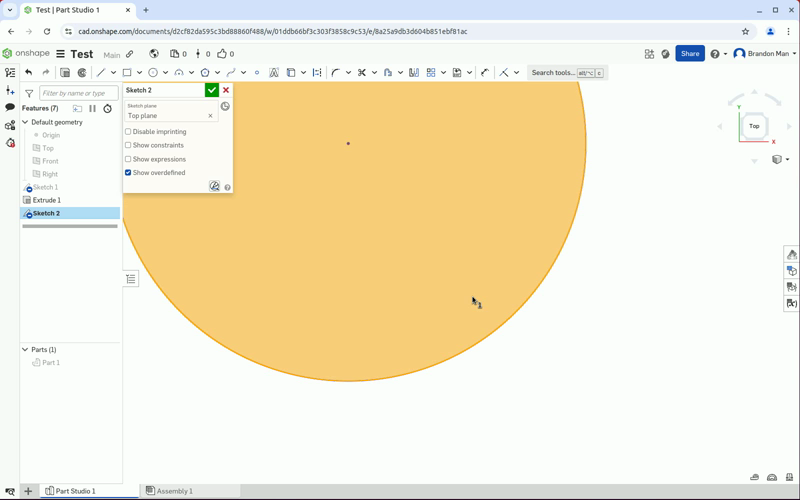
scroll(-6)
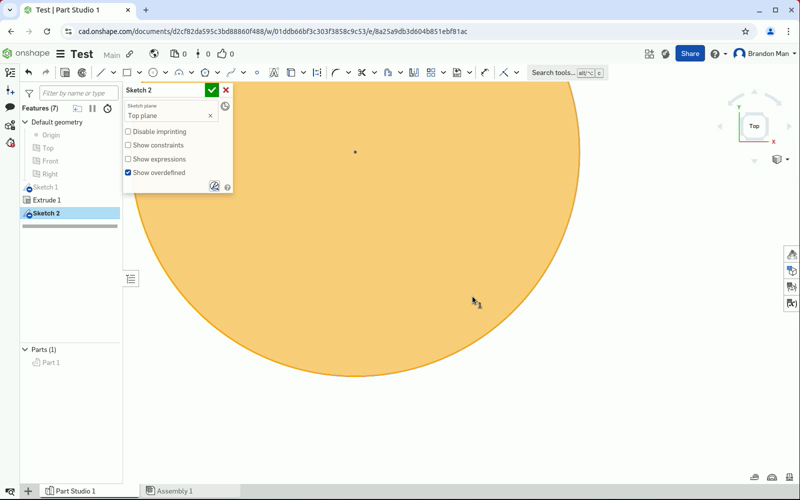
scroll(-6)
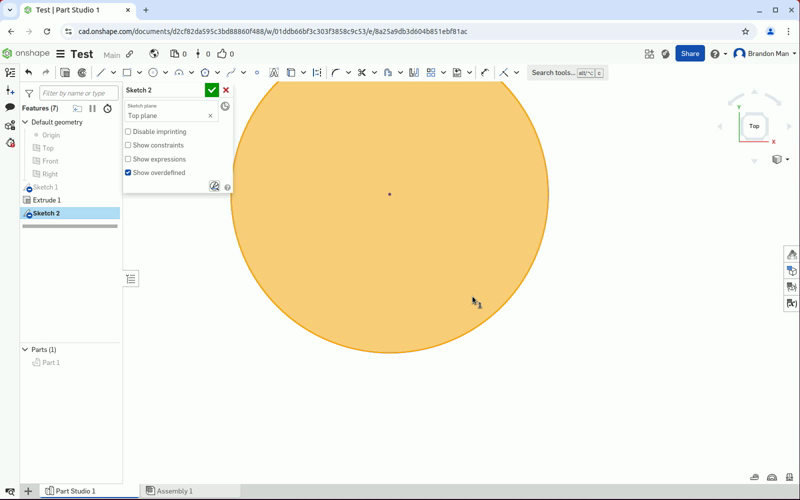
scroll(-6)
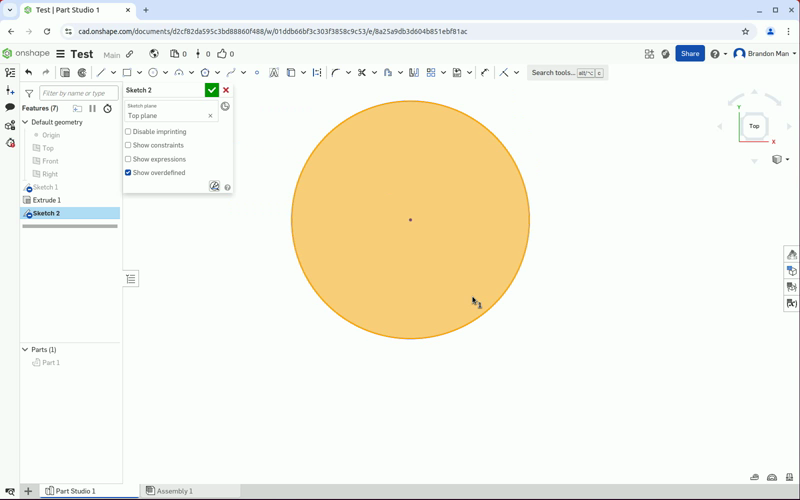
scroll(-6)
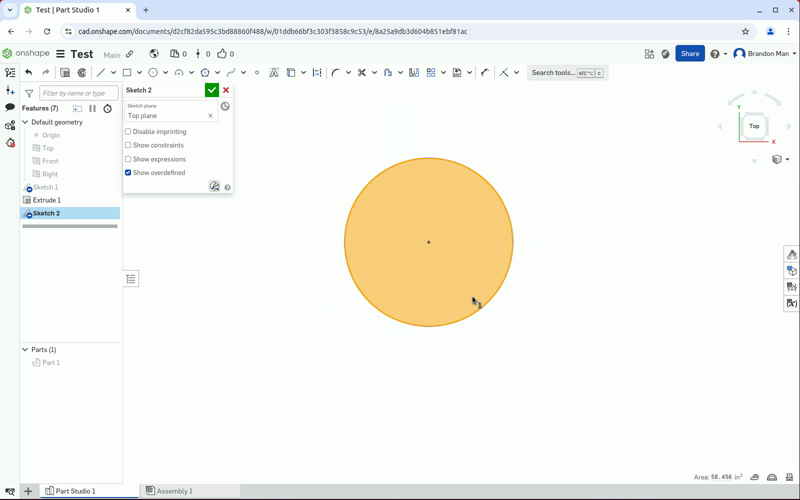
scroll(-6)
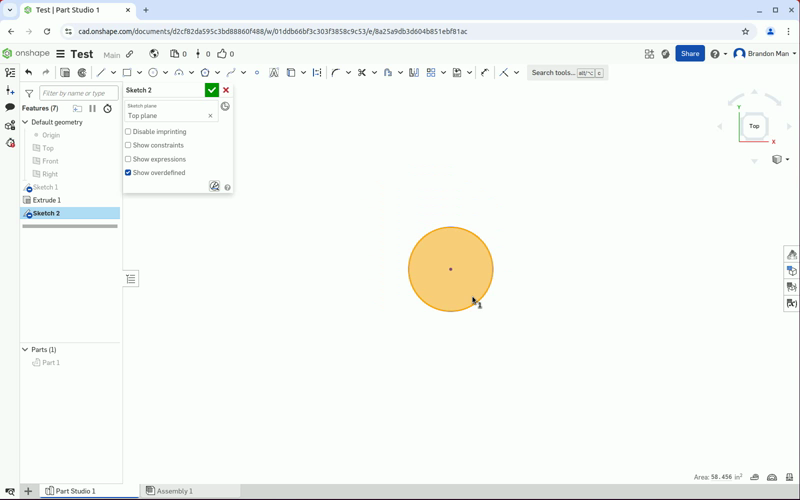
scroll(-6)
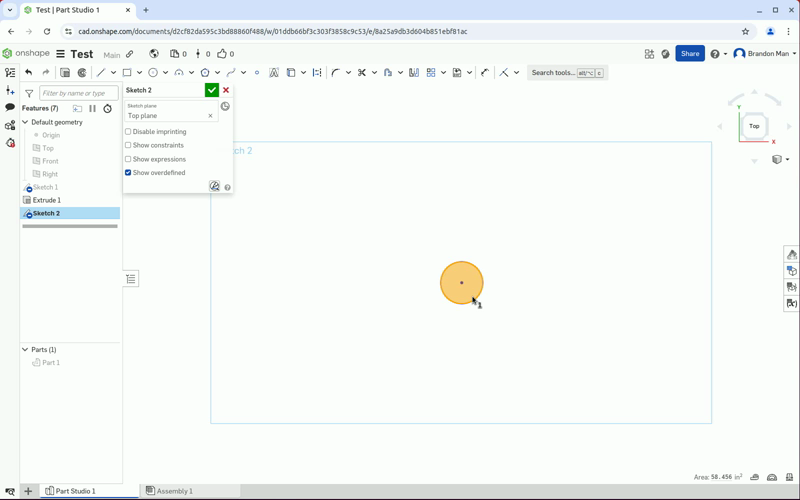
mouse_move(73, 352)
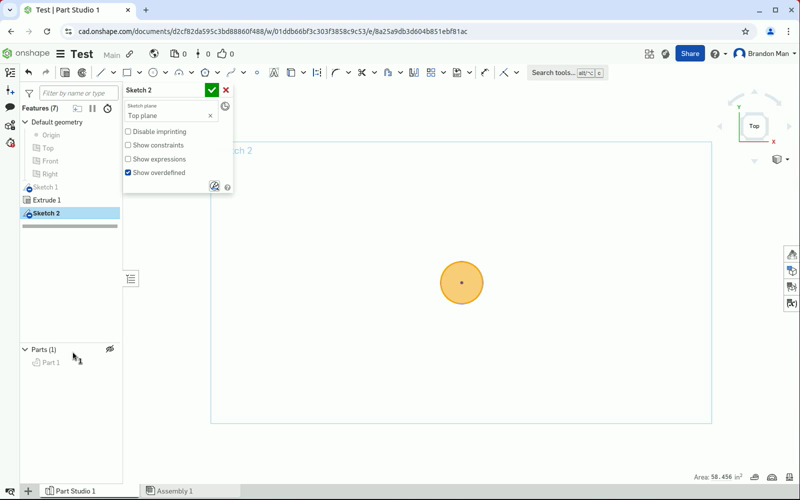
key(shift+y)
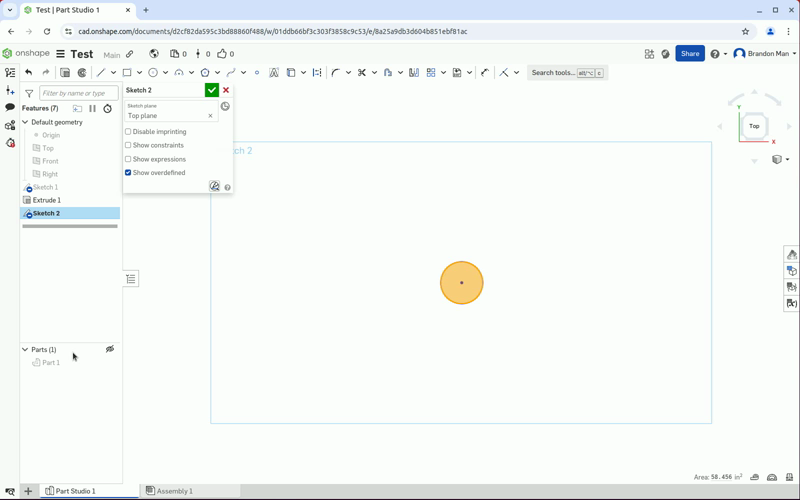
key(shift+e)
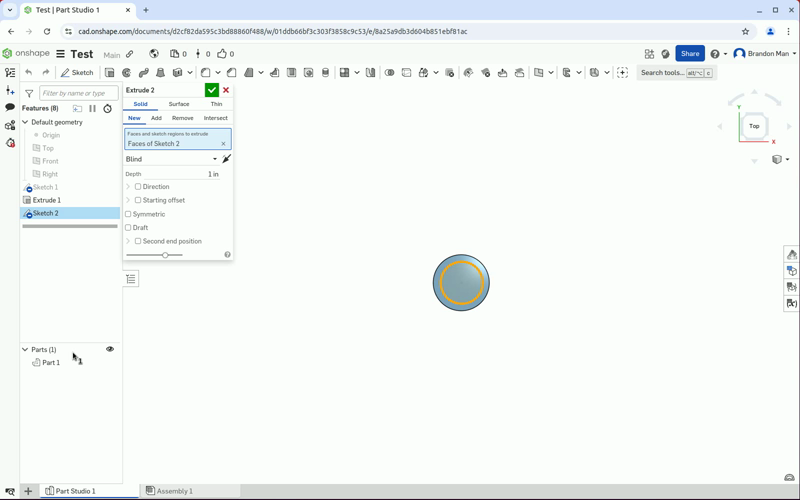
mouse_move(143, 106)
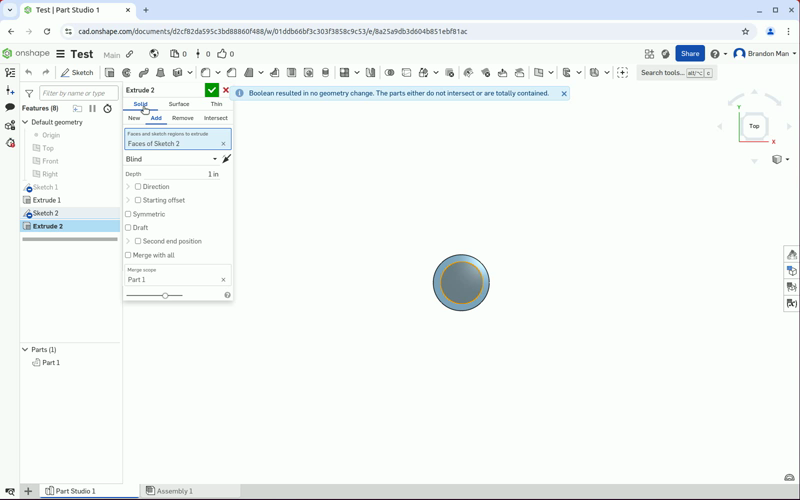
click(143, 106)
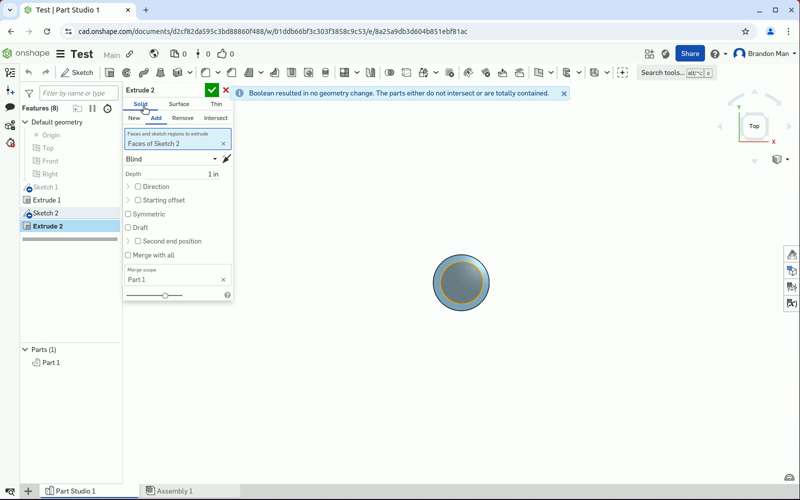
mouse_move(137, 120)
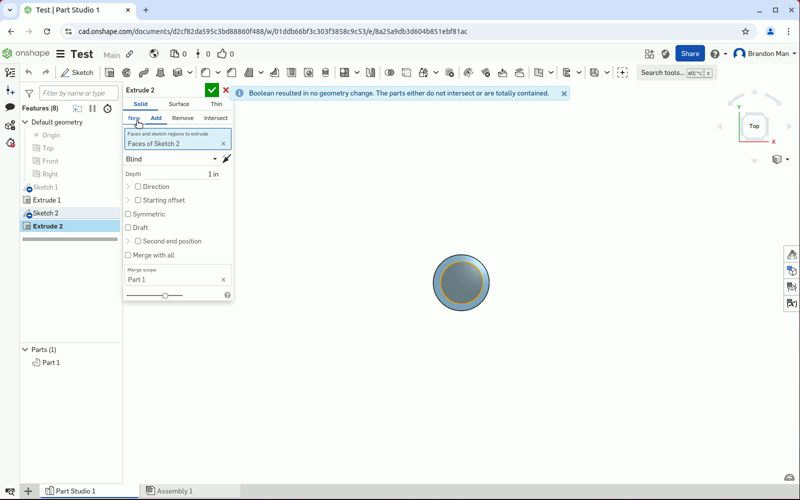
click(137, 120)
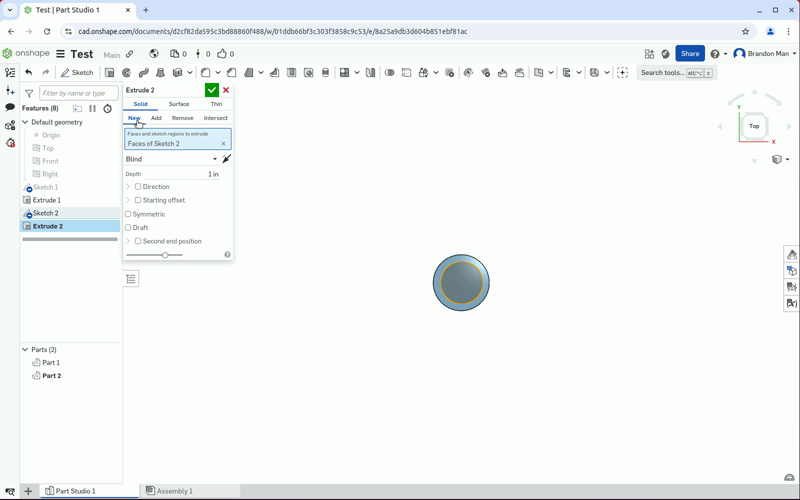
key(tab, 4)
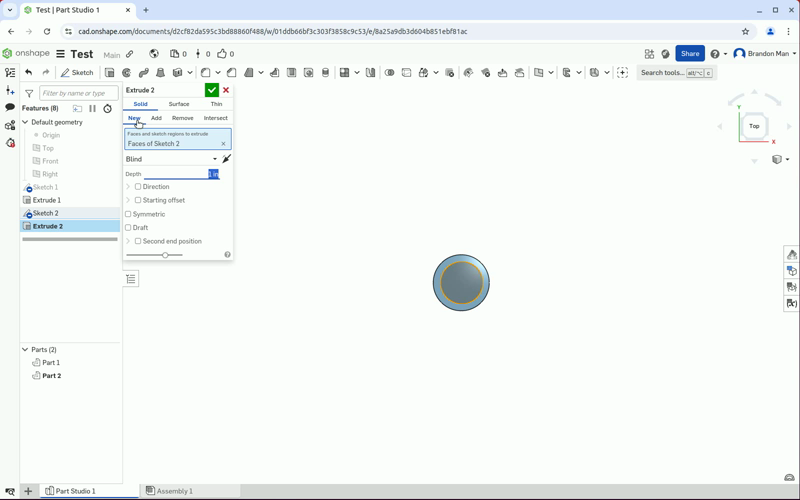
text(20.46)
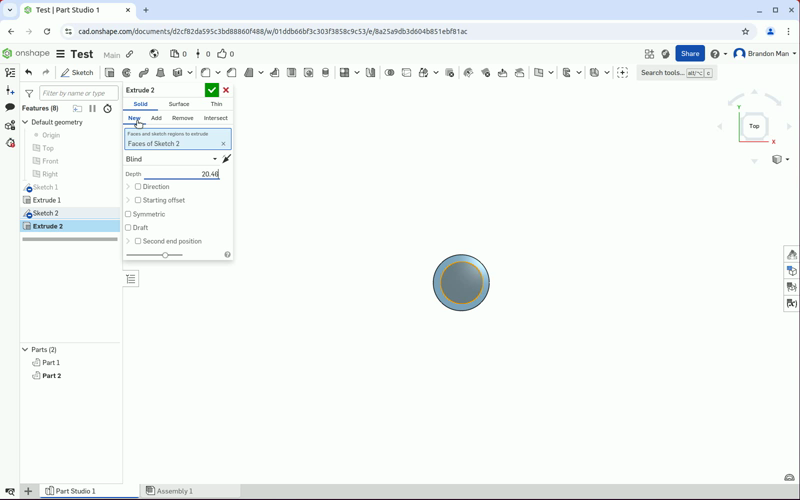
key(enter)
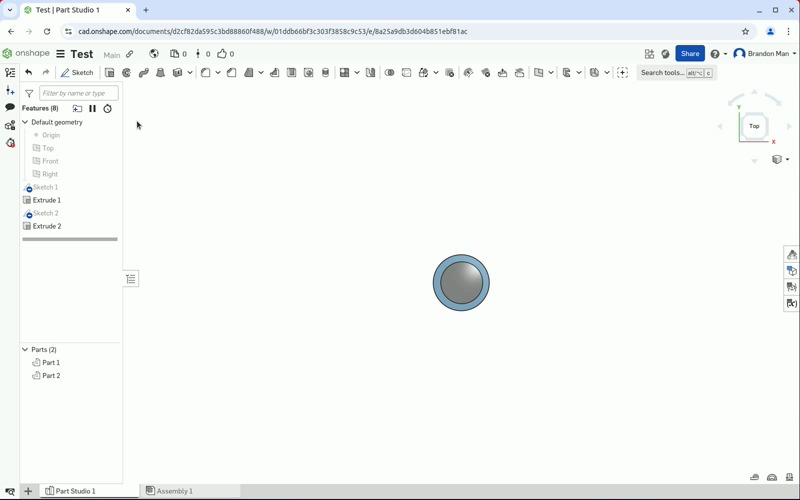
key(shift+h)
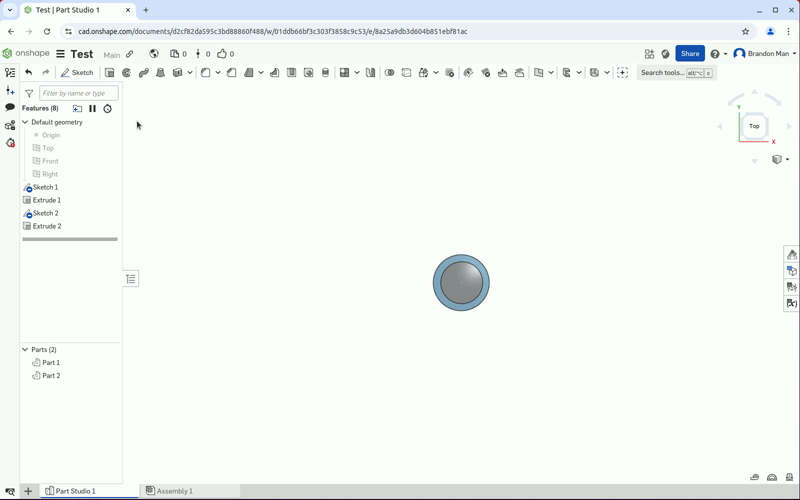
key(shift+h)
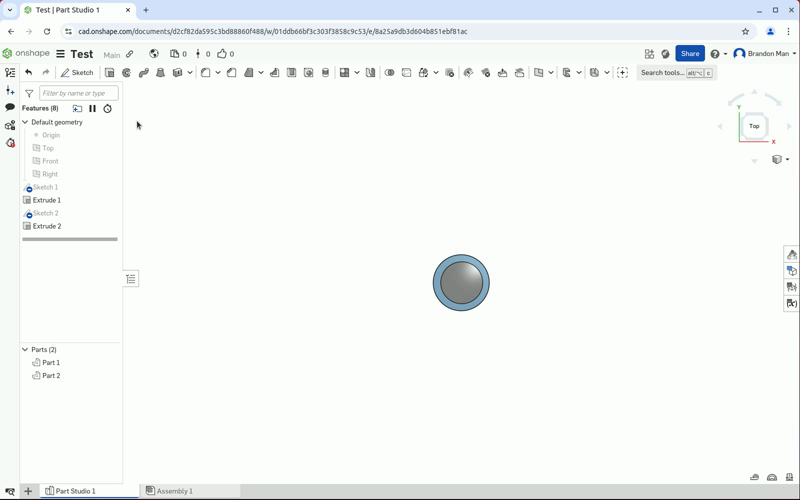
mouse_move(73, 189)
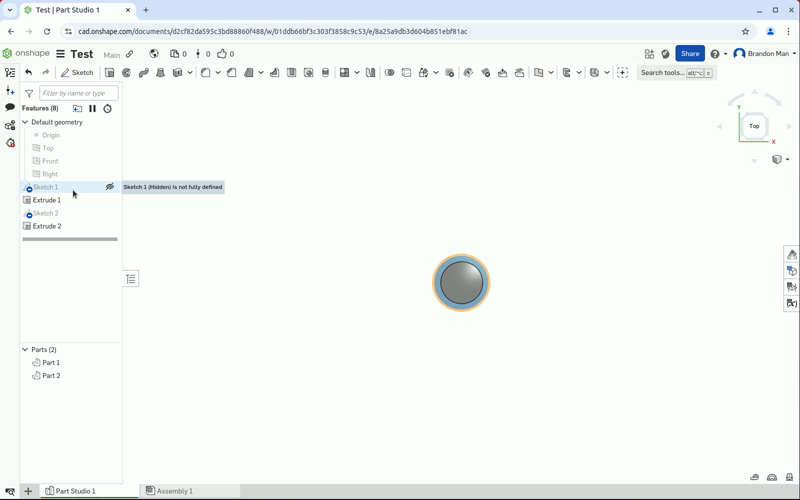
click(73, 189)
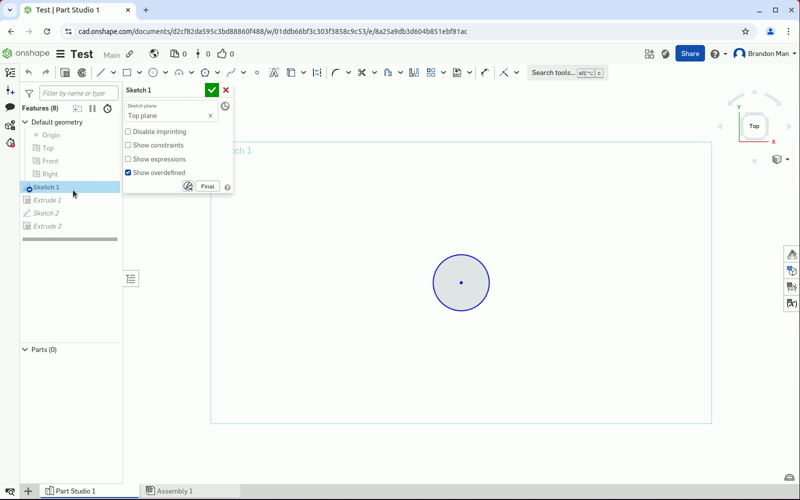
mouse_move(229, 92)
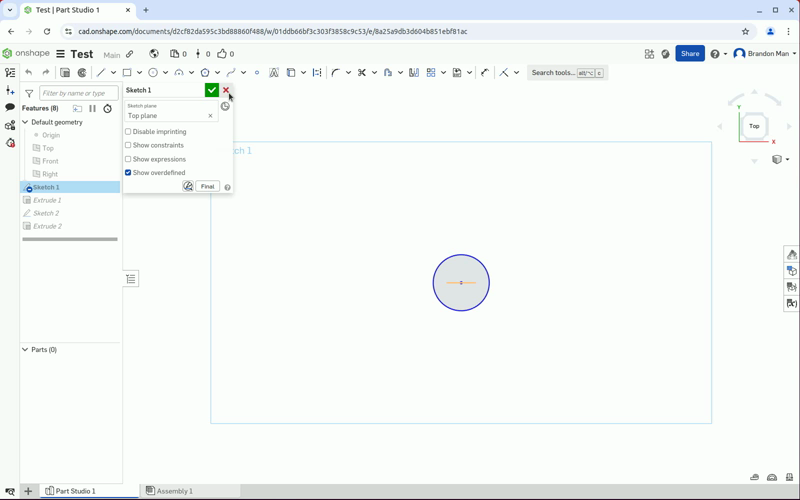
click(229, 92)
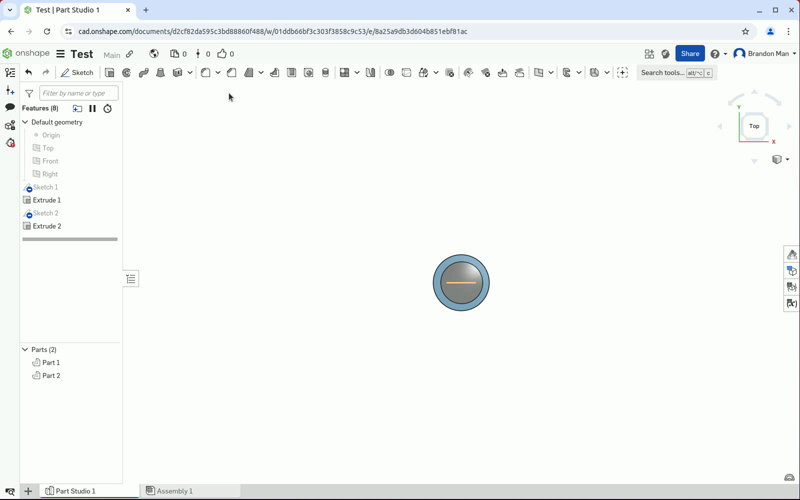
mouse_move(541, 75)
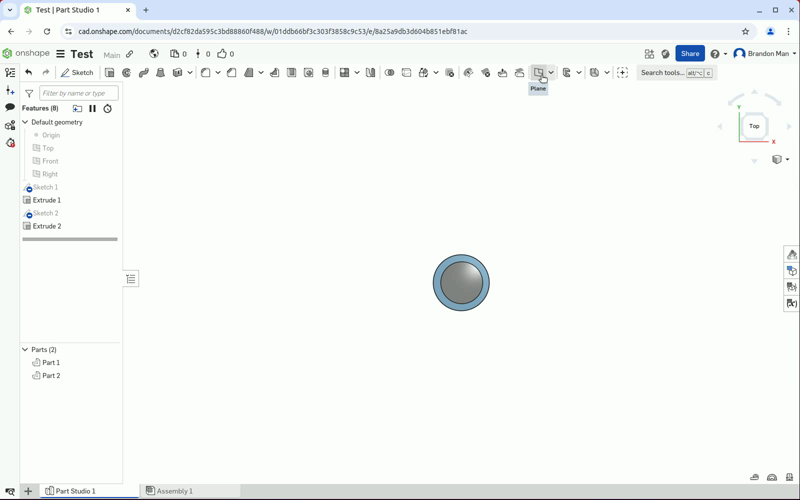
click(541, 75)
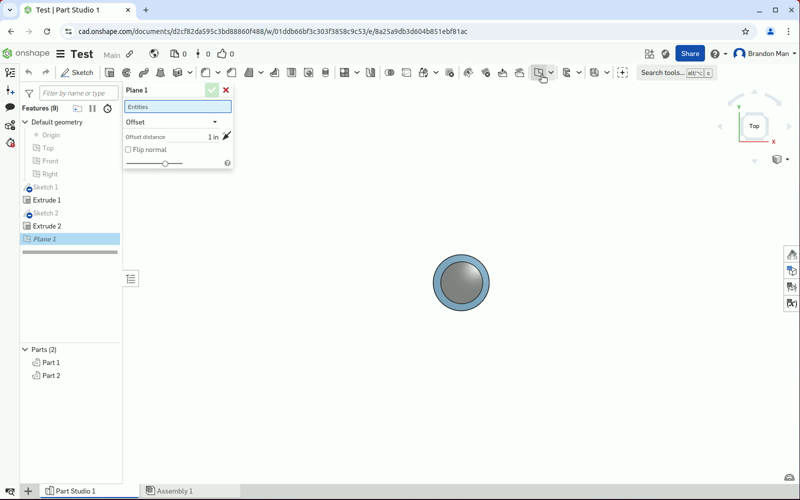
mouse_move(73, 150)
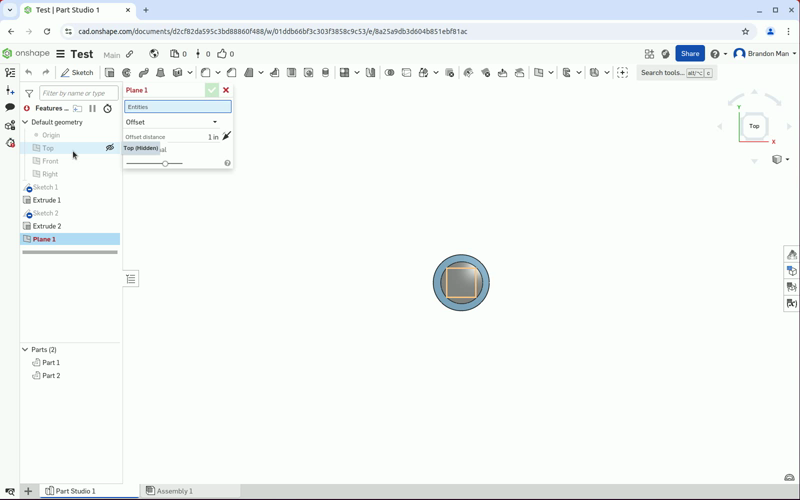
click(73, 150)
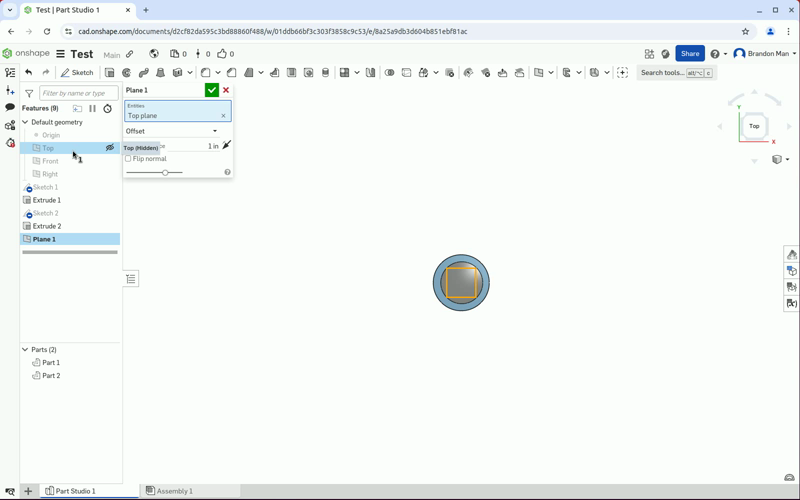
key(tab, 2)
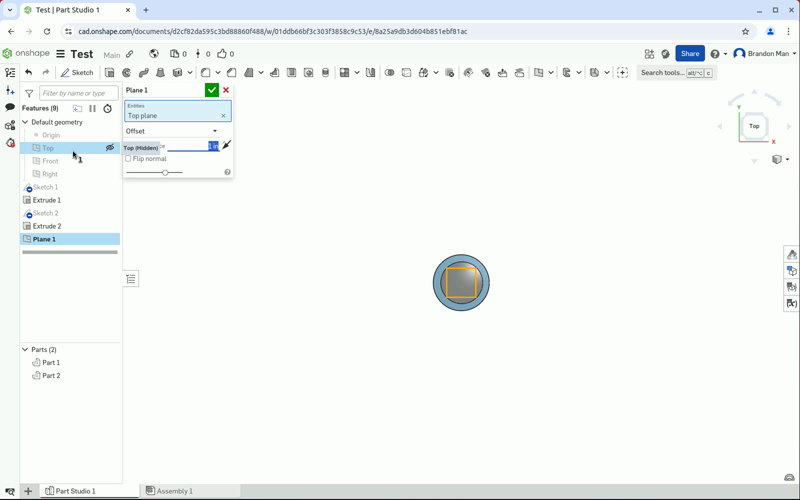
text(20.459)
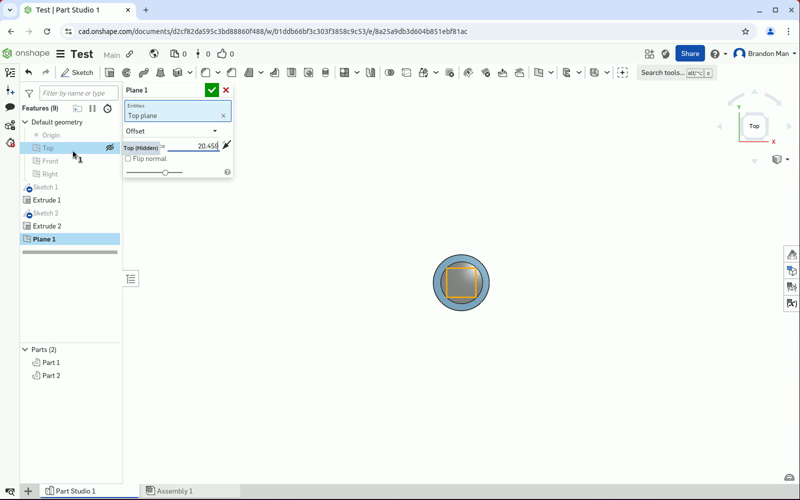
key(enter, 2)
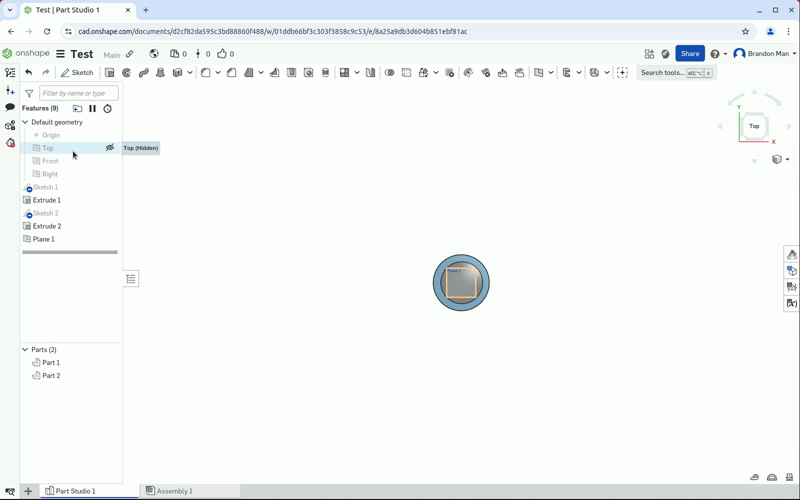
key(shift+s)
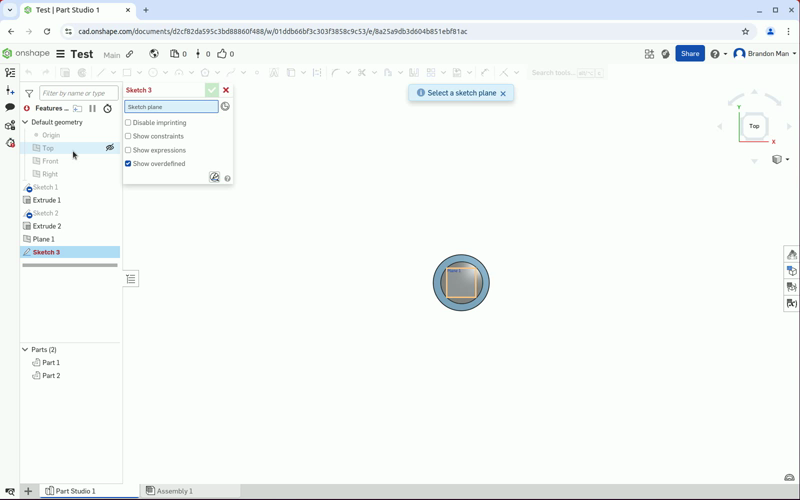
mouse_move(73, 241)
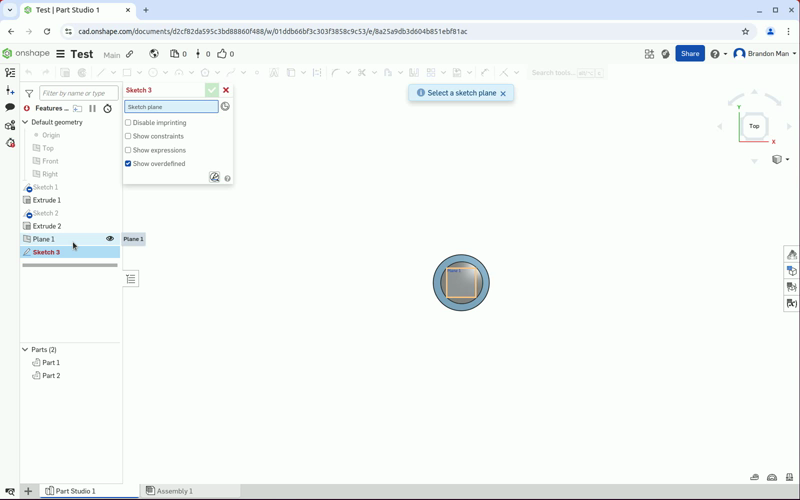
click(73, 241)
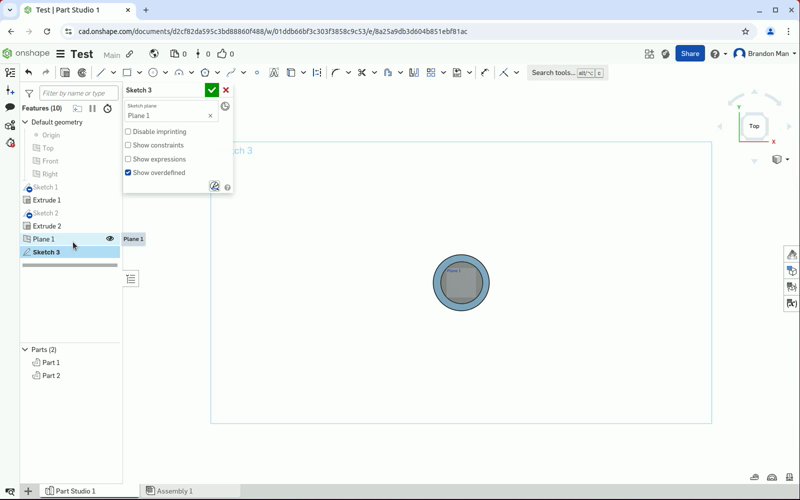
mouse_move(73, 352)
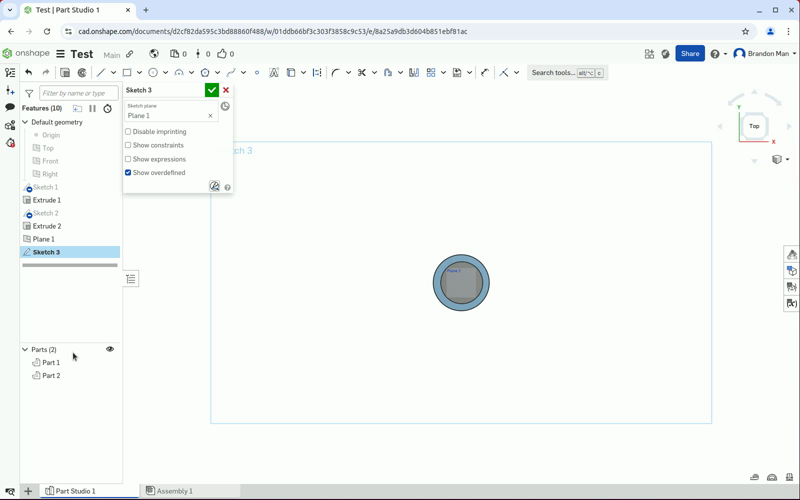
key(y)
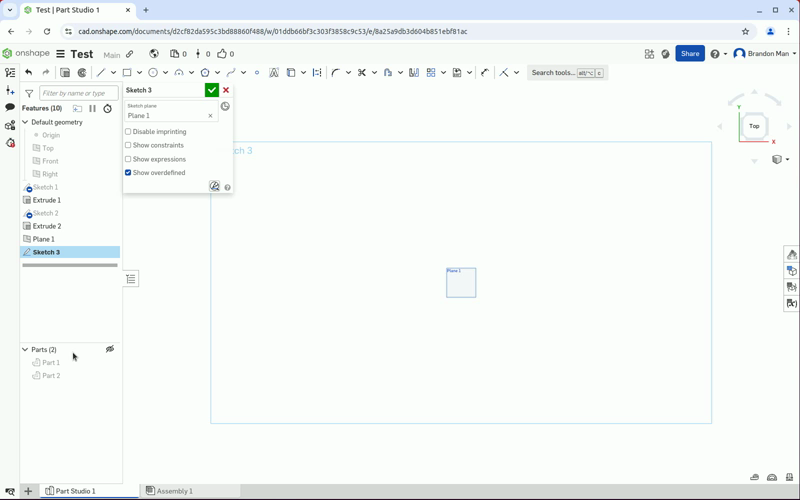
key(l)
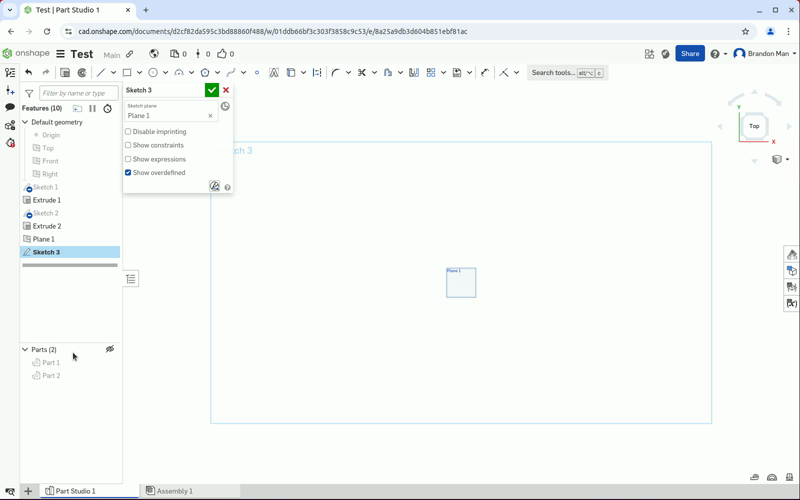
key_down(shift)
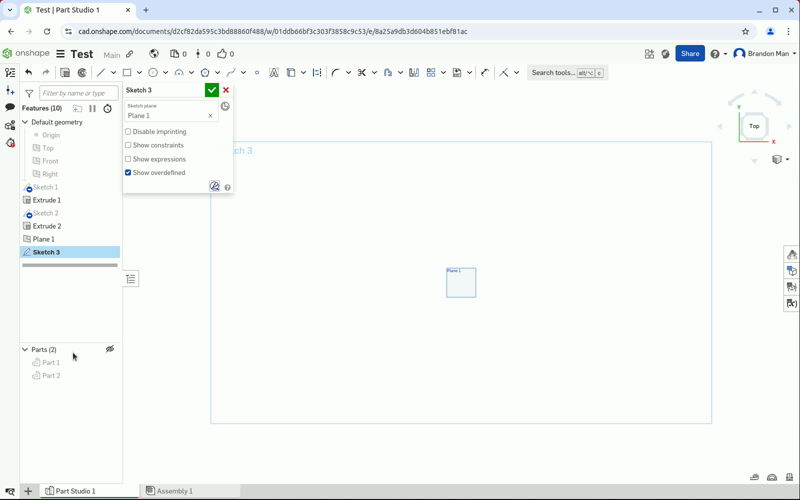
mouse_move(458, 282)
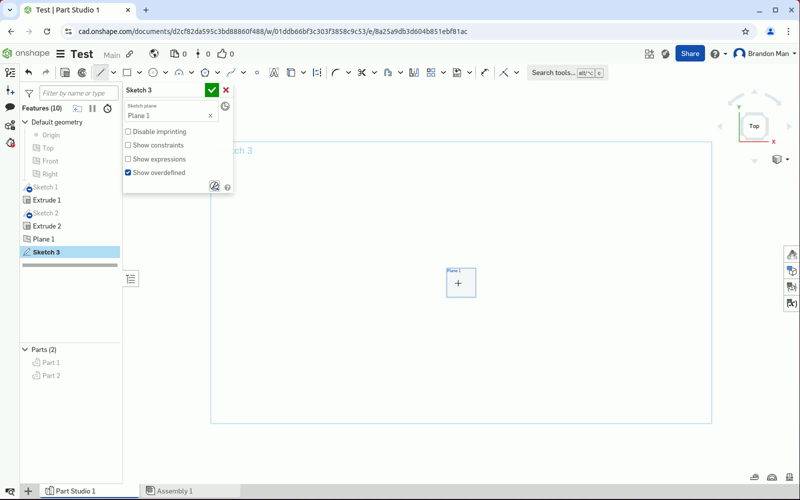
click(458, 282)
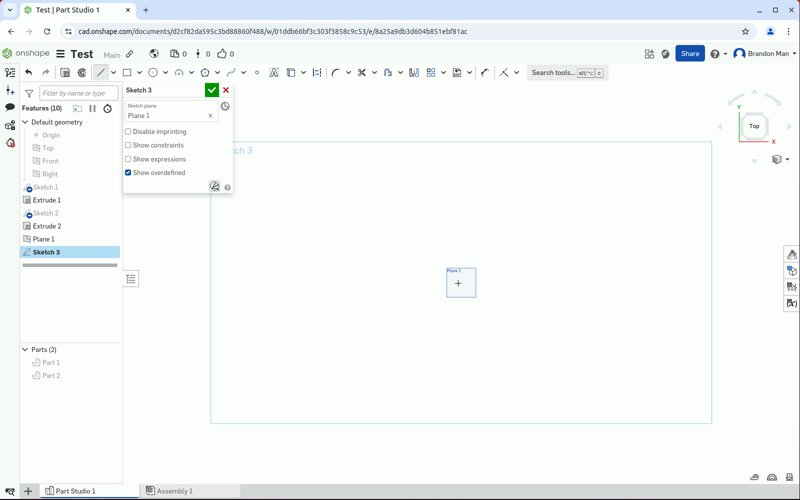
key_up(shift)
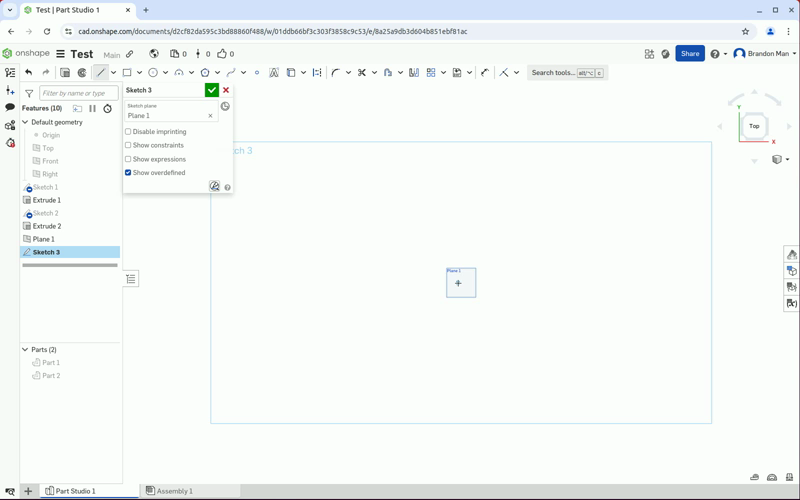
key_down(shift)
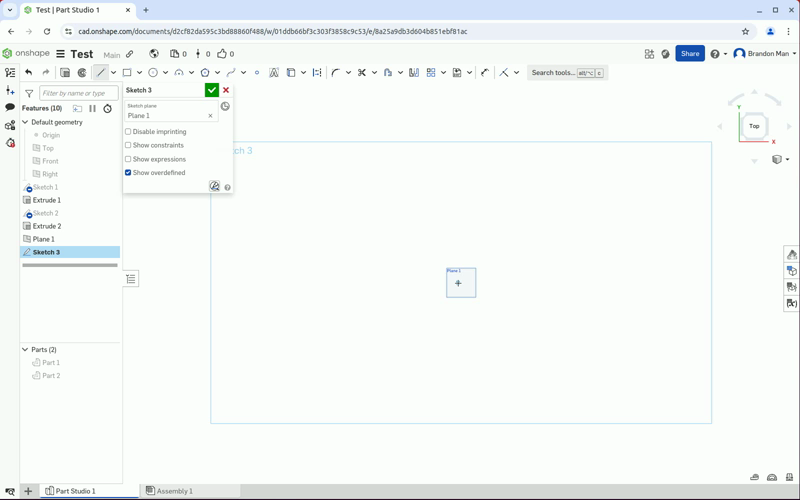
mouse_move(488, 282)
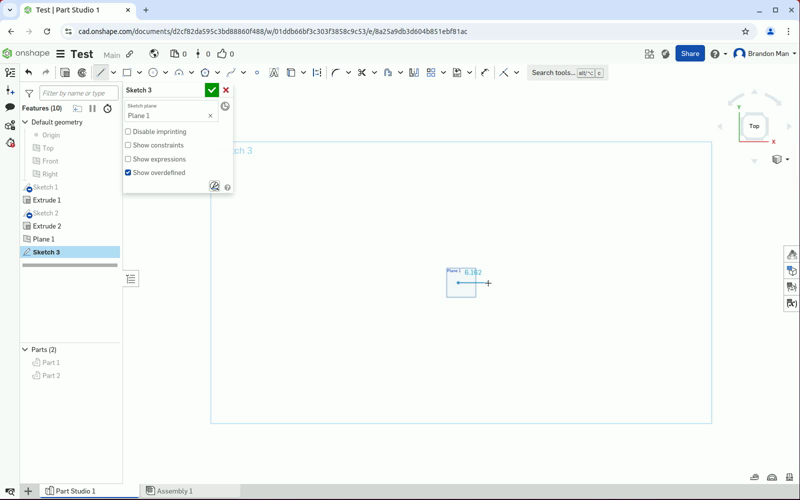
mouse_move(459, 285)
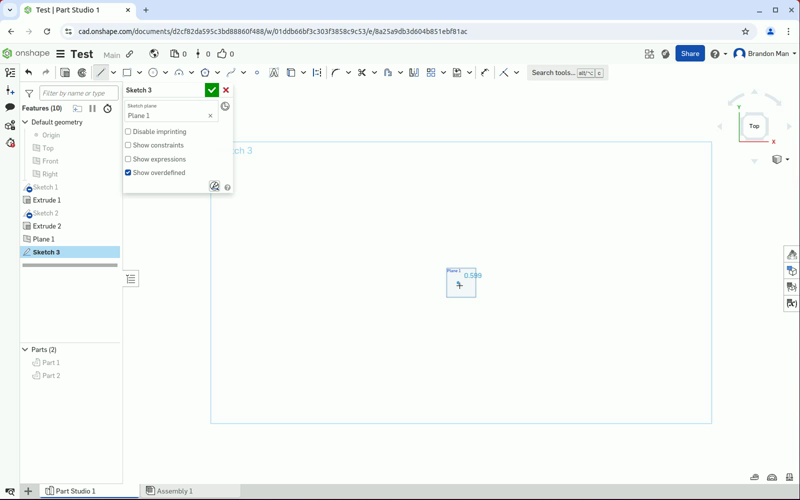
scroll(6)
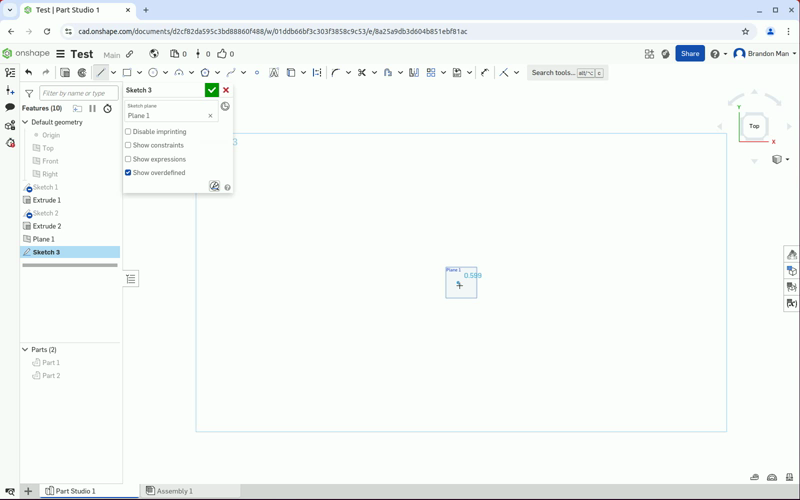
scroll(6)
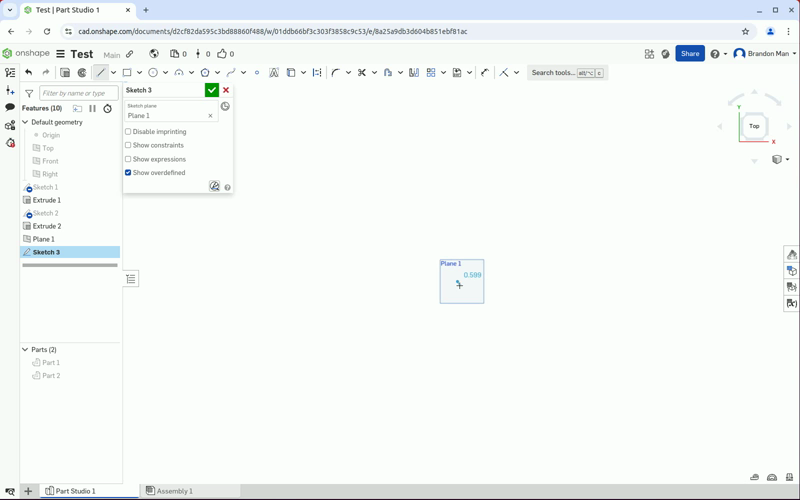
scroll(6)
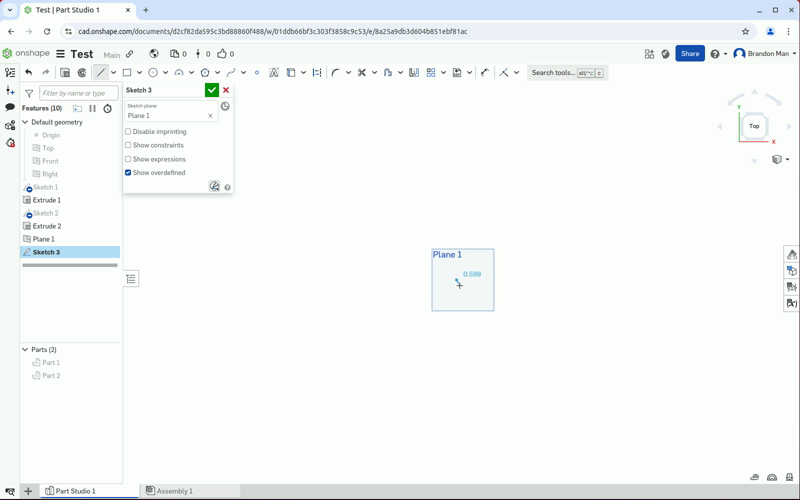
scroll(6)
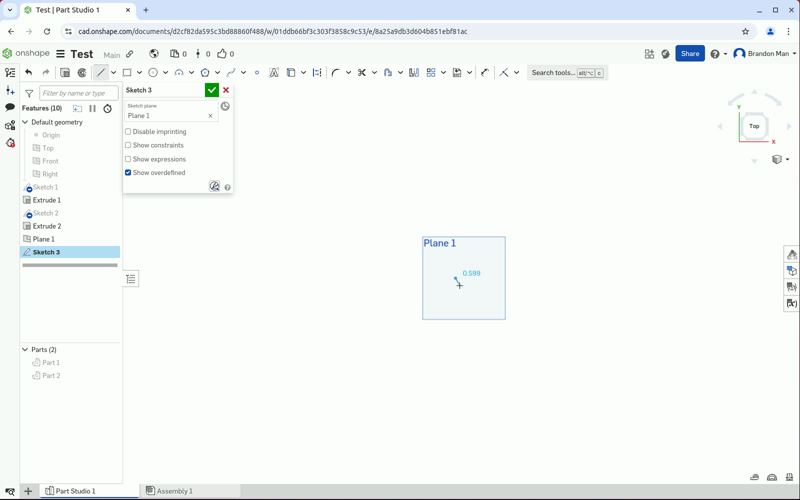
scroll(6)
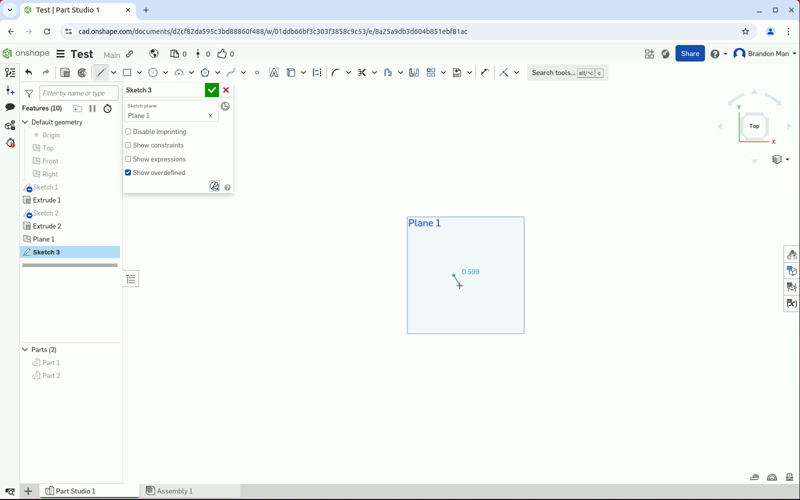
scroll(6)
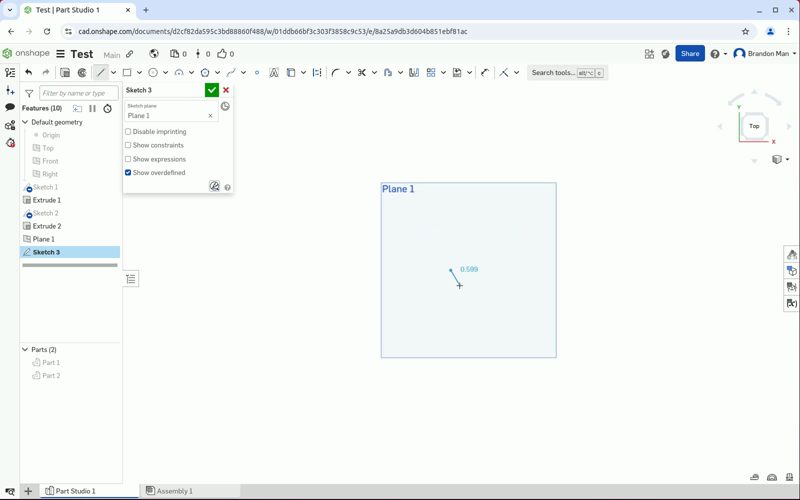
scroll(6)
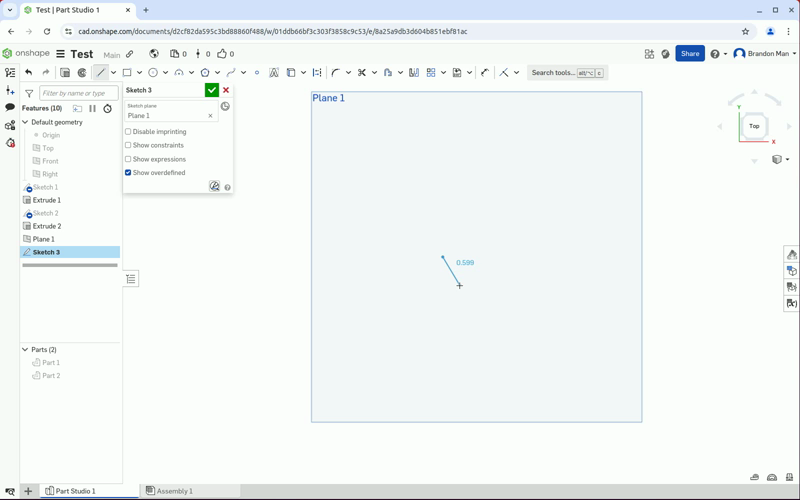
click(459, 285)
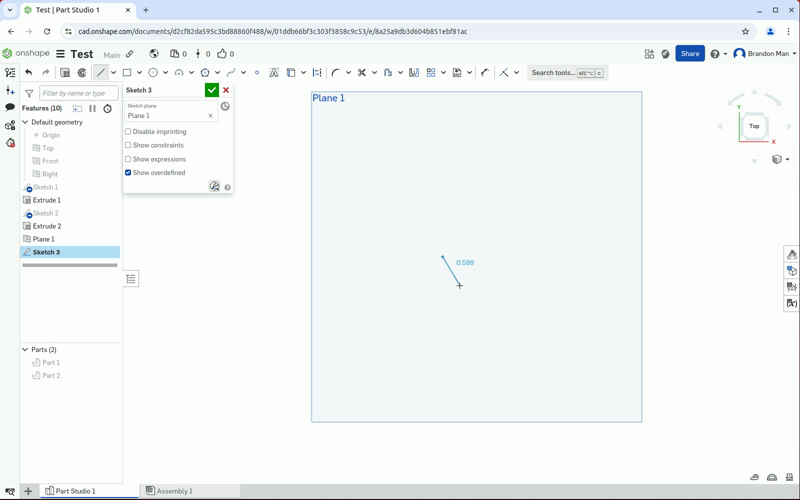
scroll(-6)
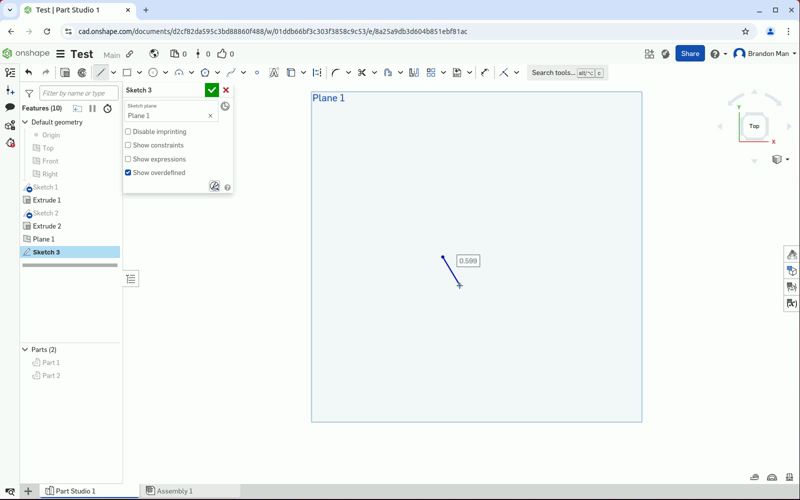
scroll(-6)
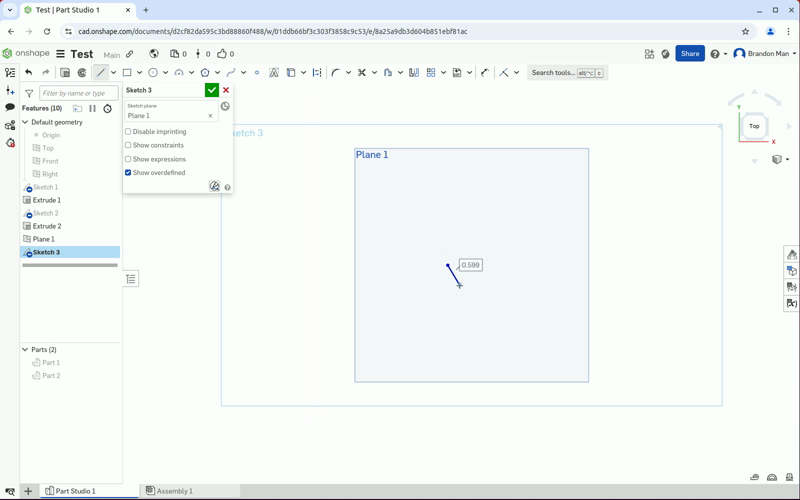
scroll(-6)
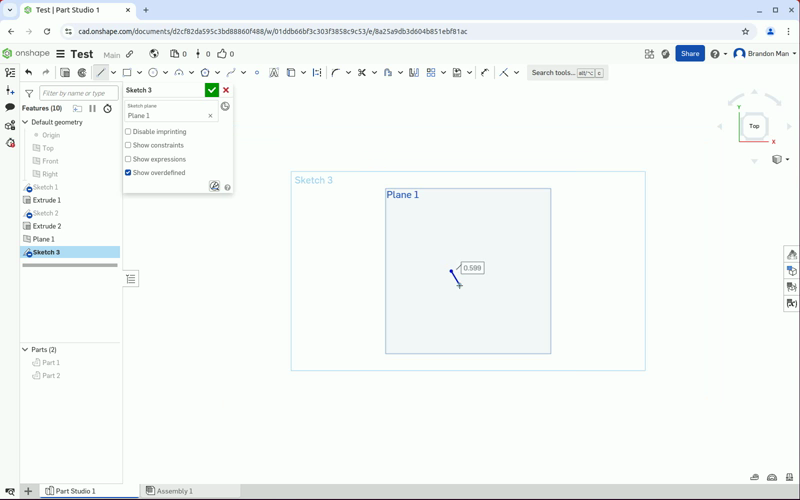
scroll(-6)
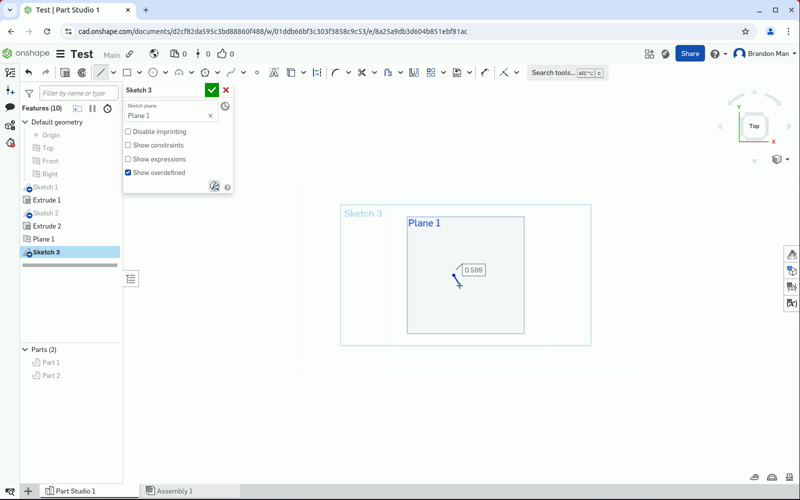
scroll(-6)
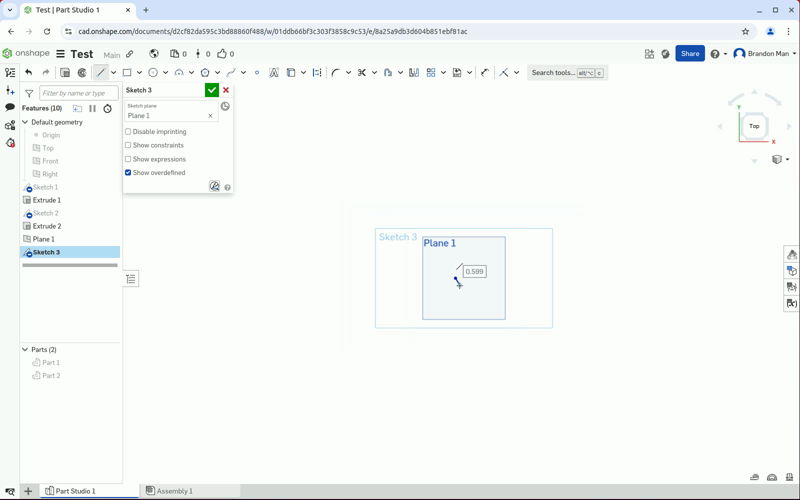
scroll(-6)
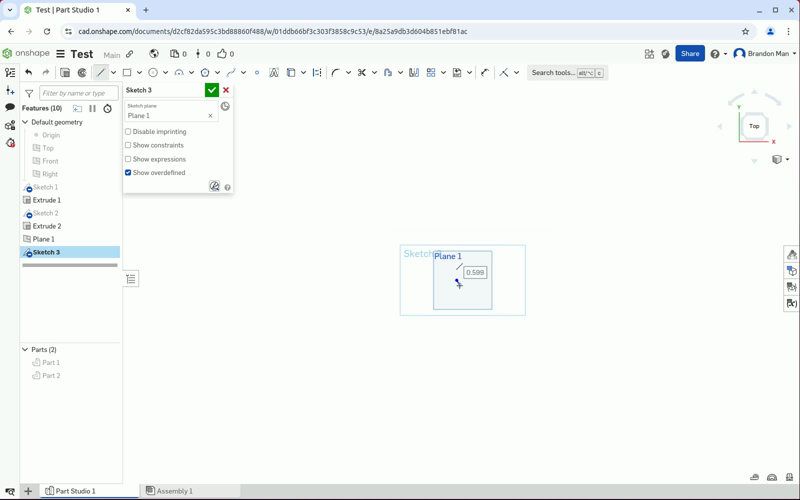
scroll(-6)
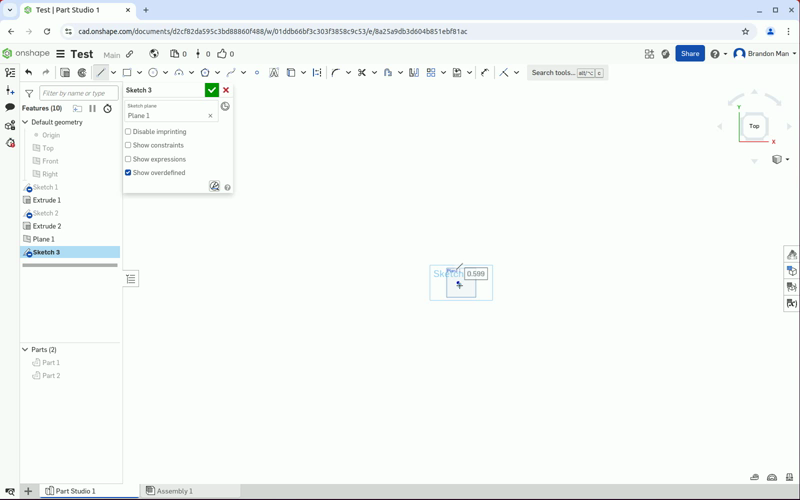
key_up(shift)
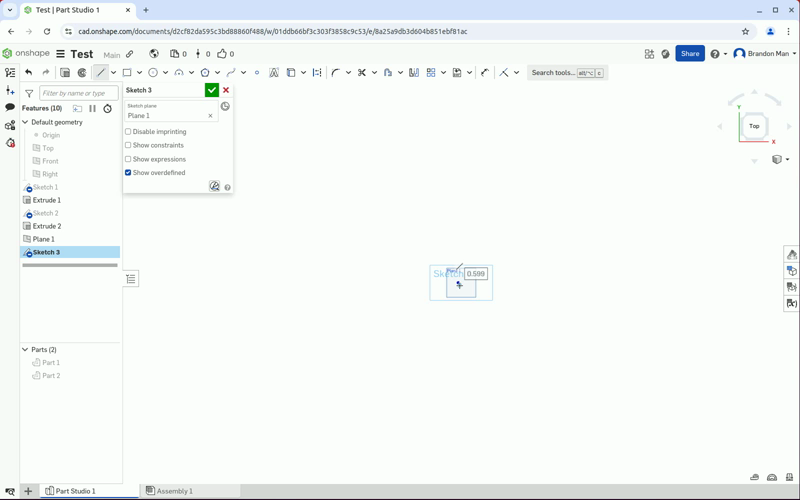
key_down(shift)
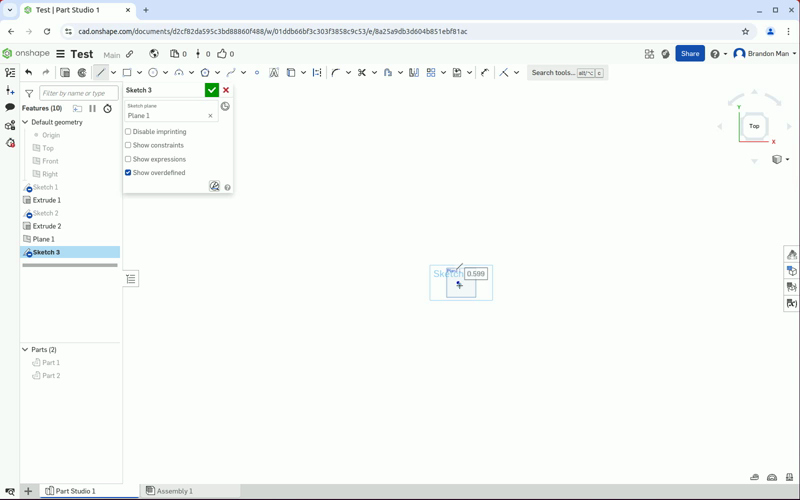
mouse_move(489, 285)
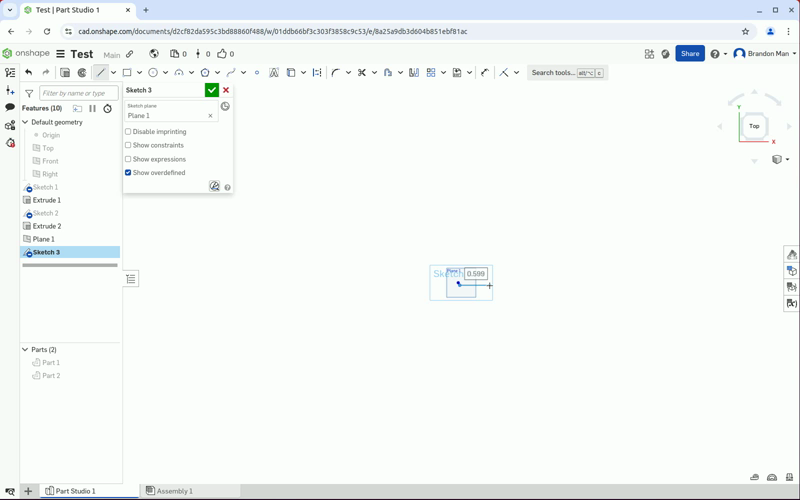
mouse_move(462, 285)
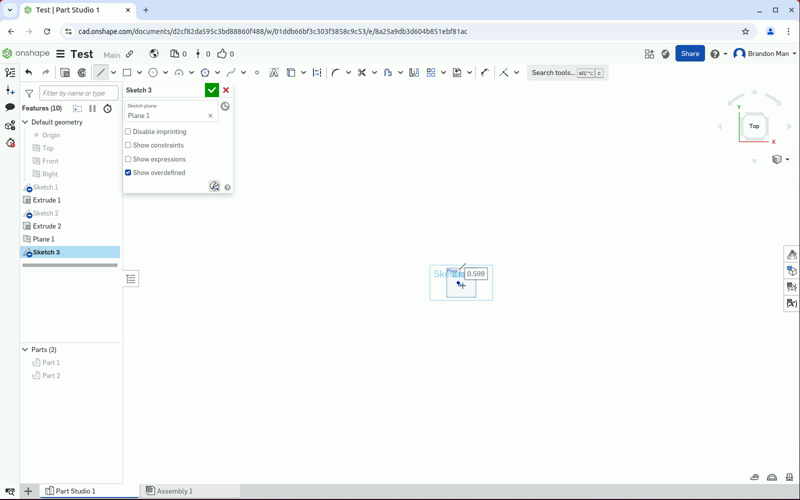
scroll(6)
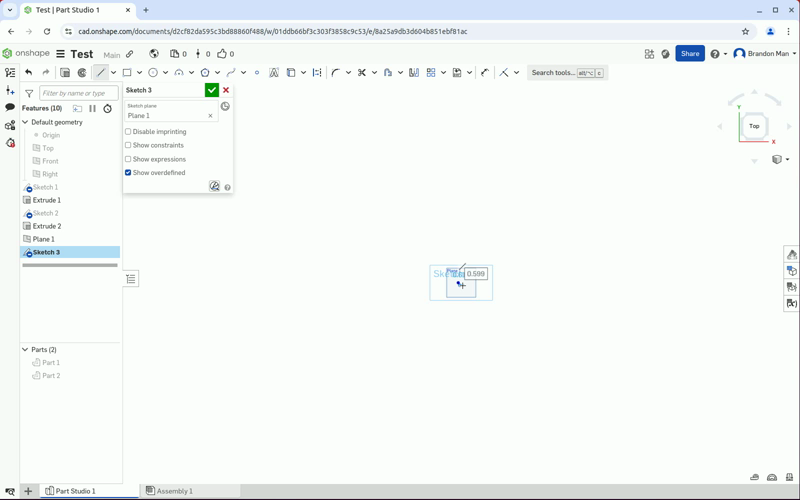
scroll(6)
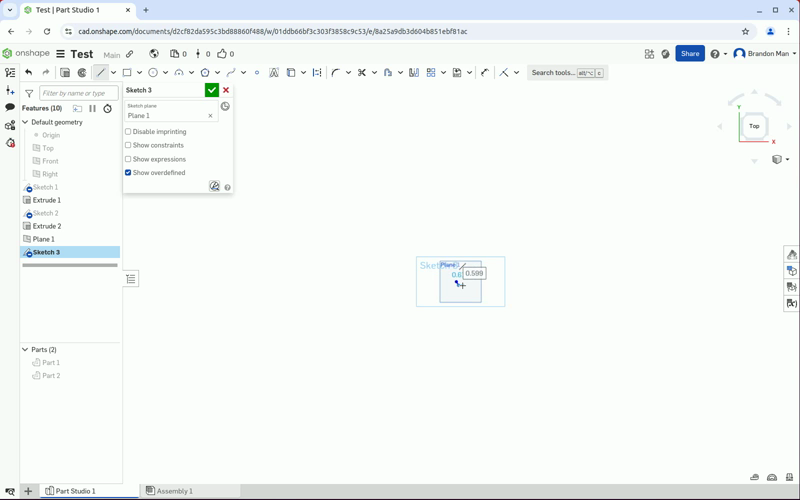
scroll(6)
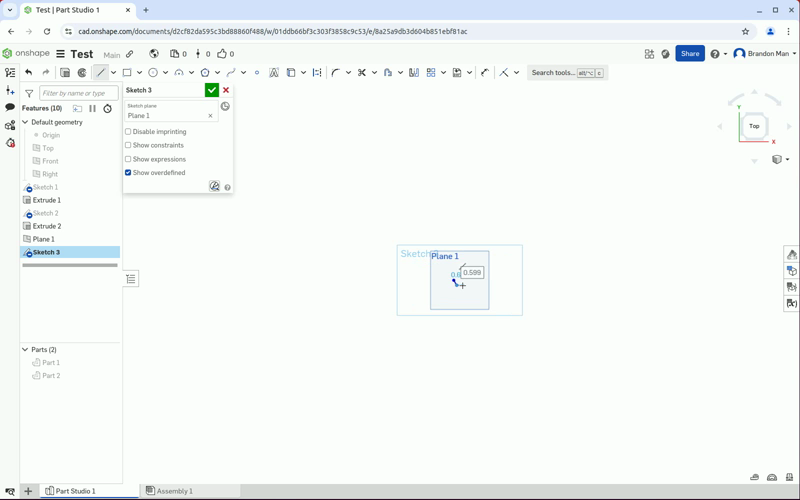
scroll(6)
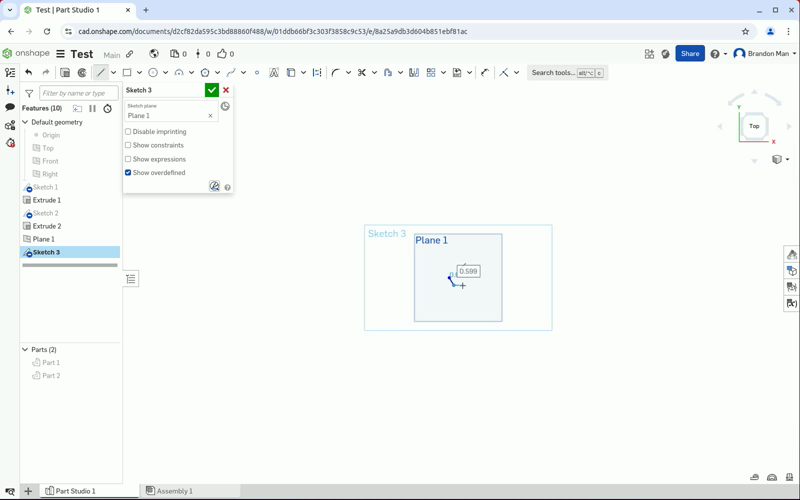
scroll(6)
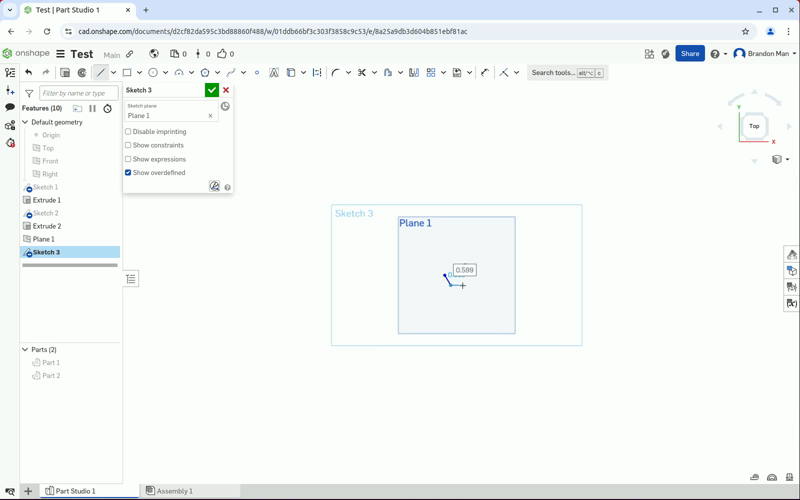
scroll(6)
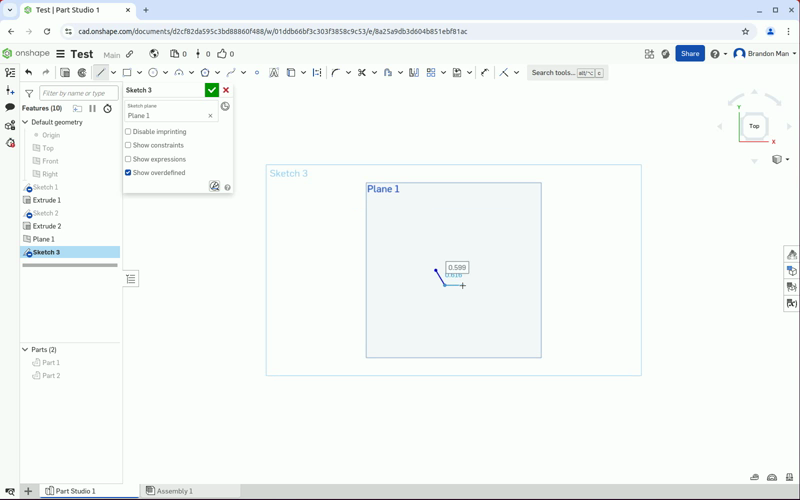
scroll(6)
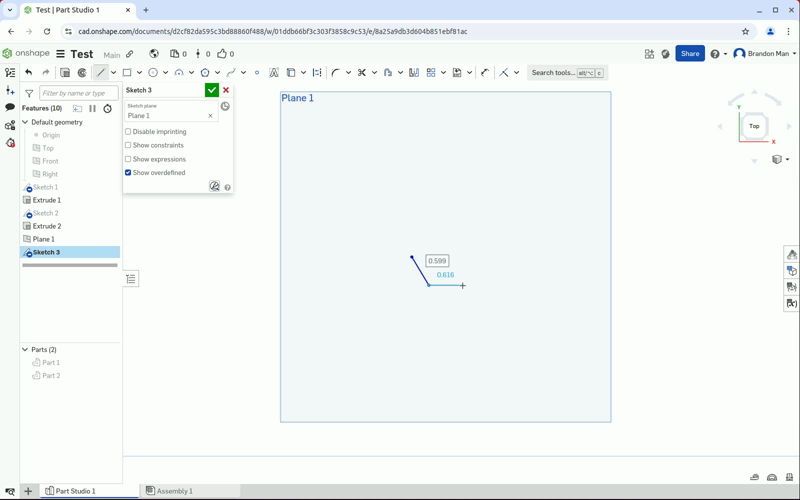
click(462, 285)
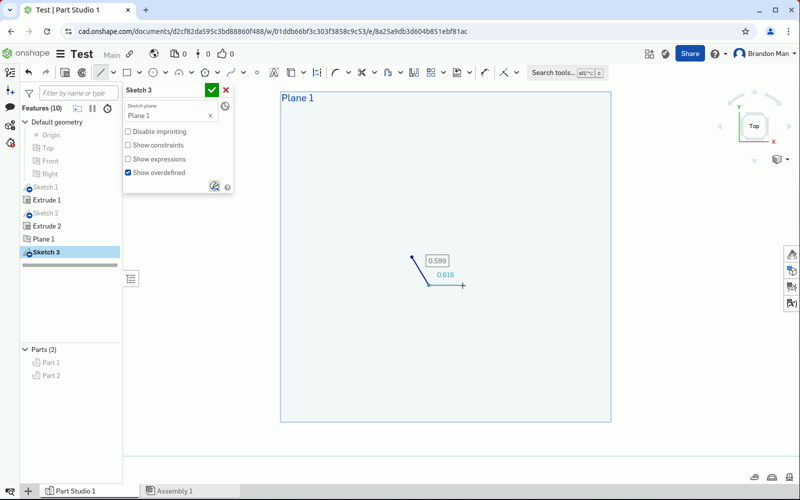
scroll(-6)
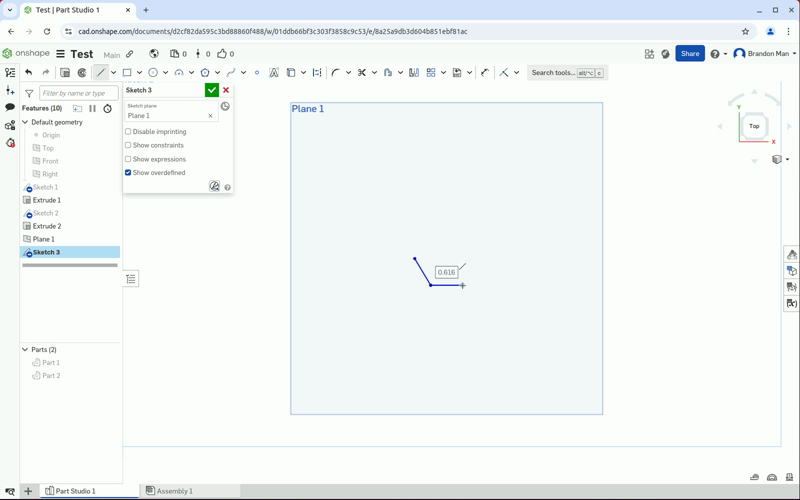
scroll(-6)
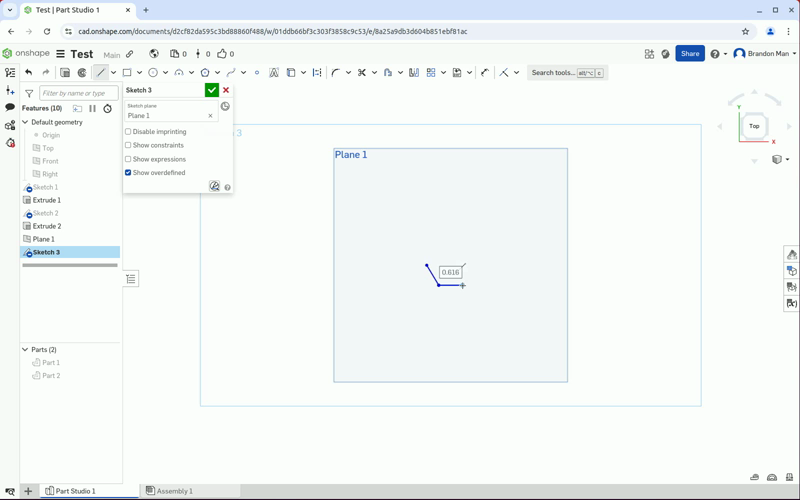
scroll(-6)
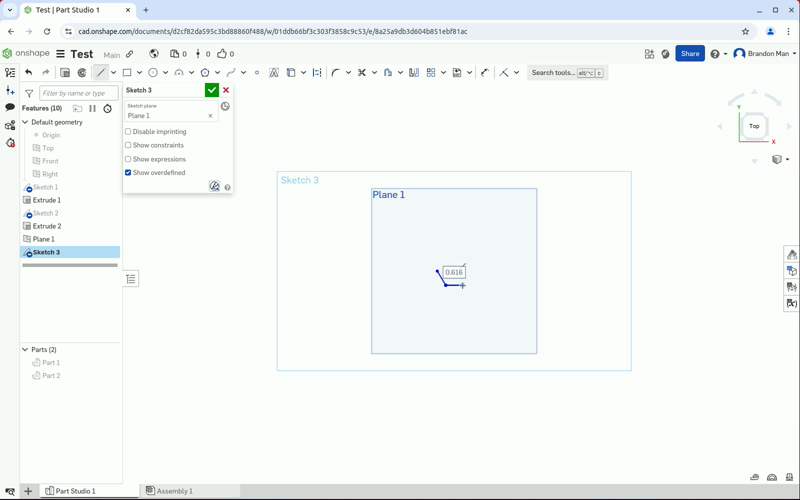
scroll(-6)
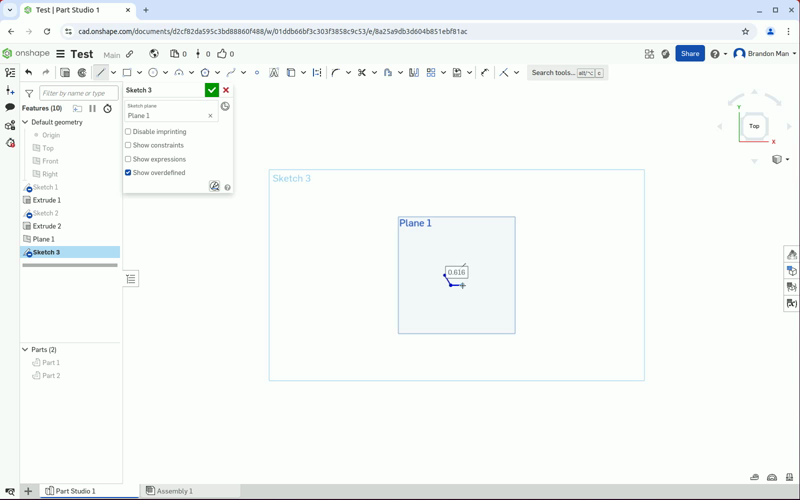
scroll(-6)
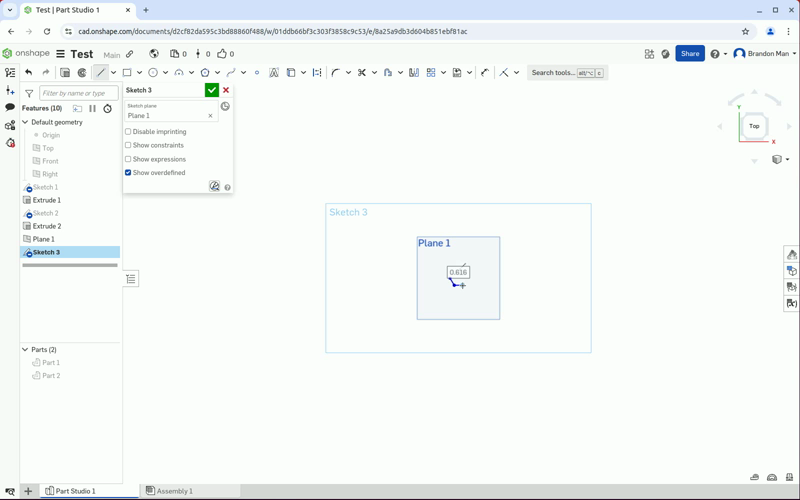
scroll(-6)
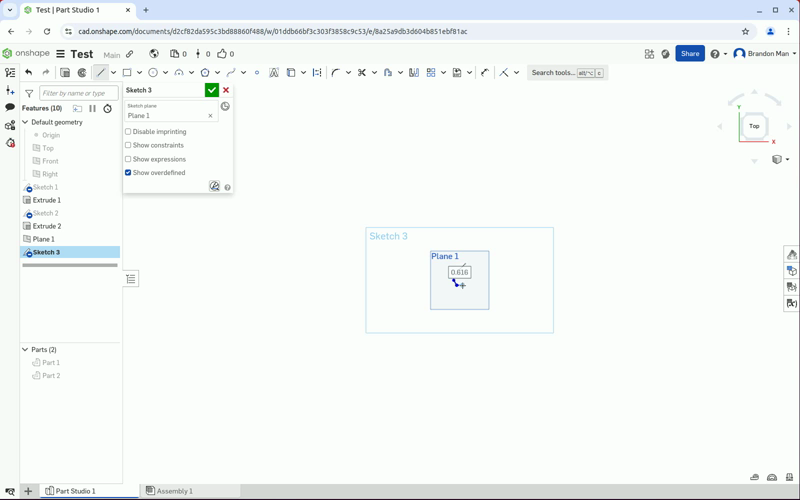
scroll(-6)
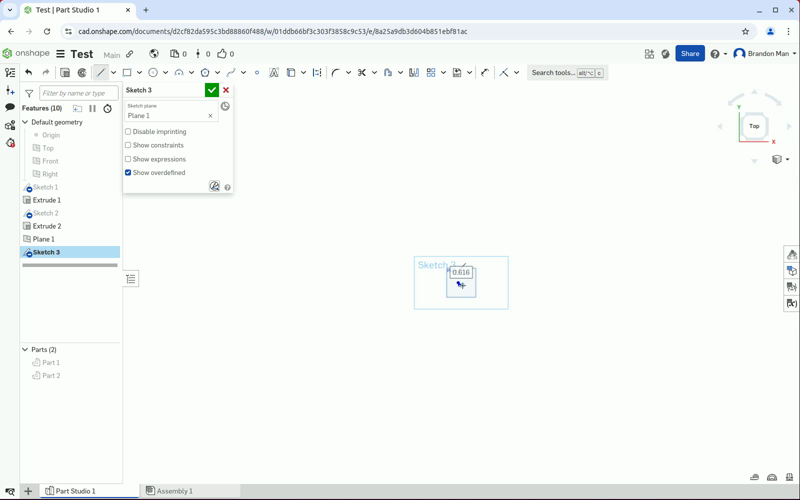
key_up(shift)
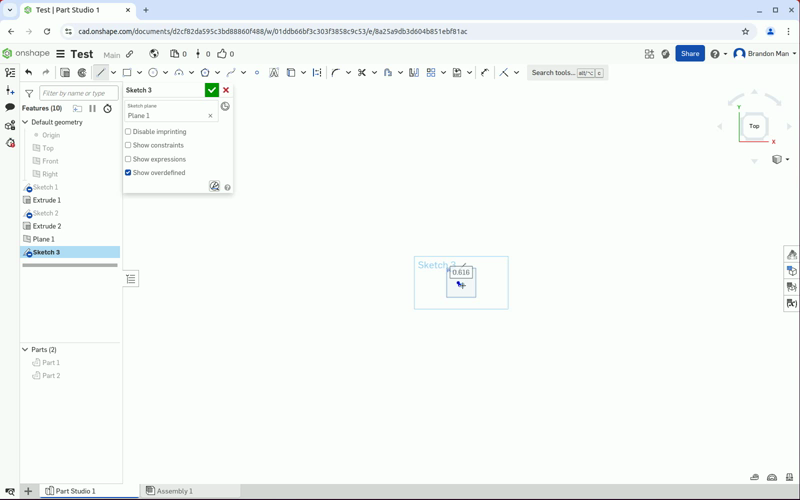
key_down(shift)
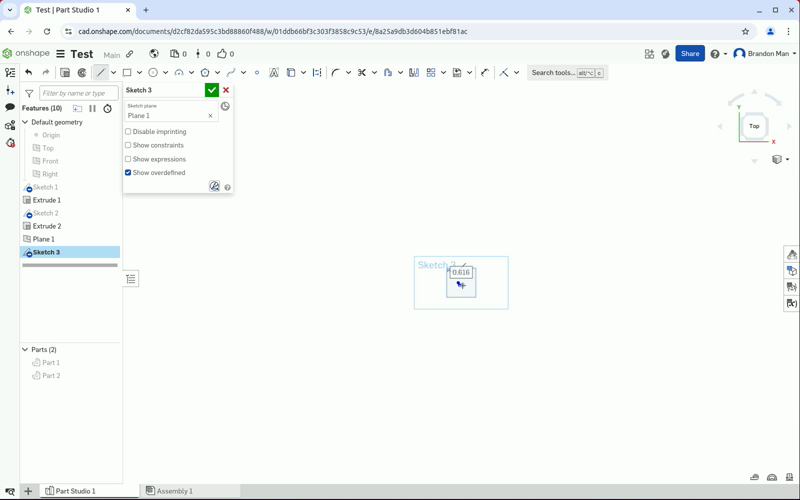
mouse_move(492, 285)
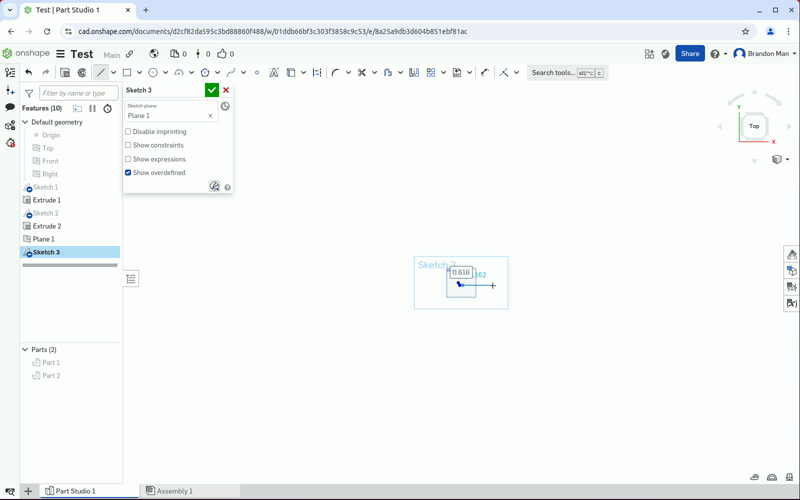
mouse_move(464, 282)
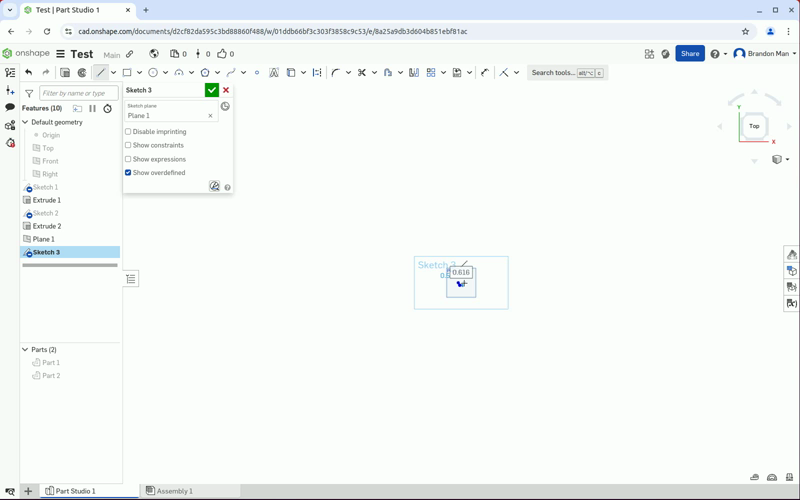
scroll(6)
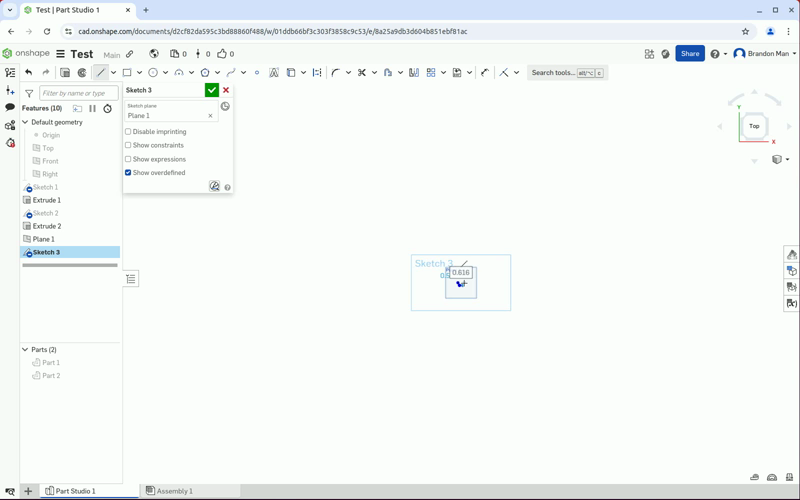
scroll(6)
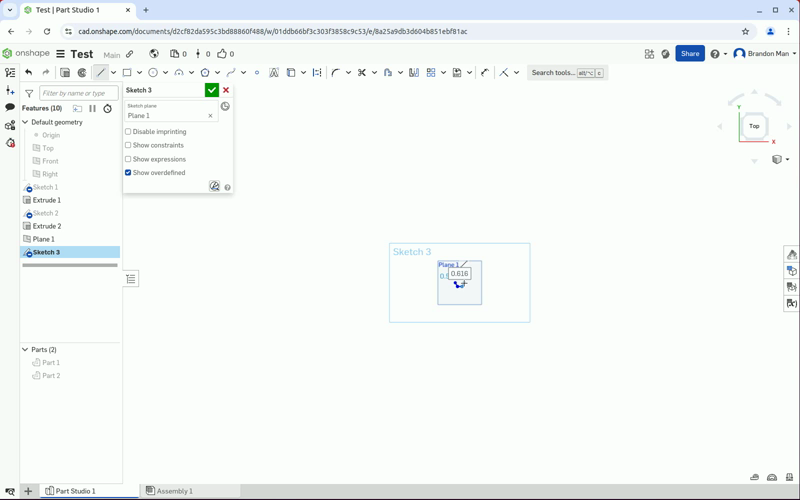
scroll(6)
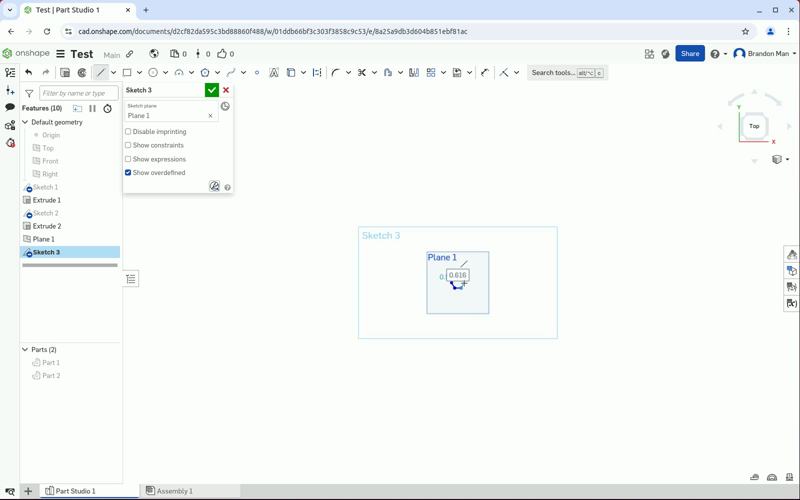
scroll(6)
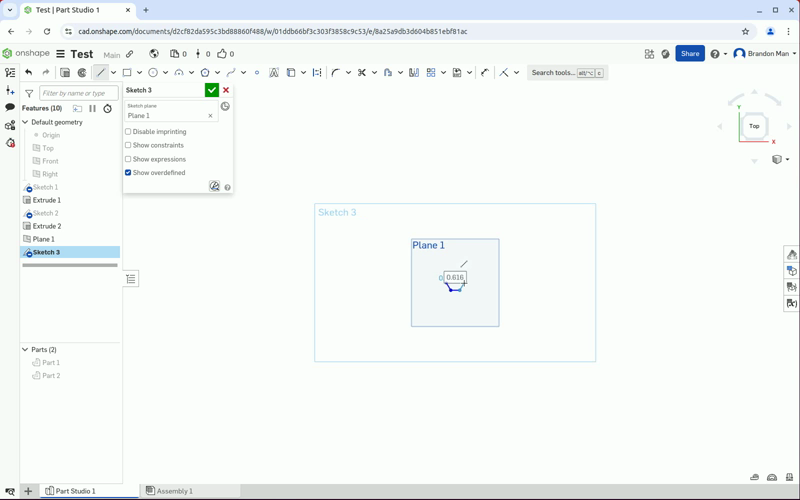
scroll(6)
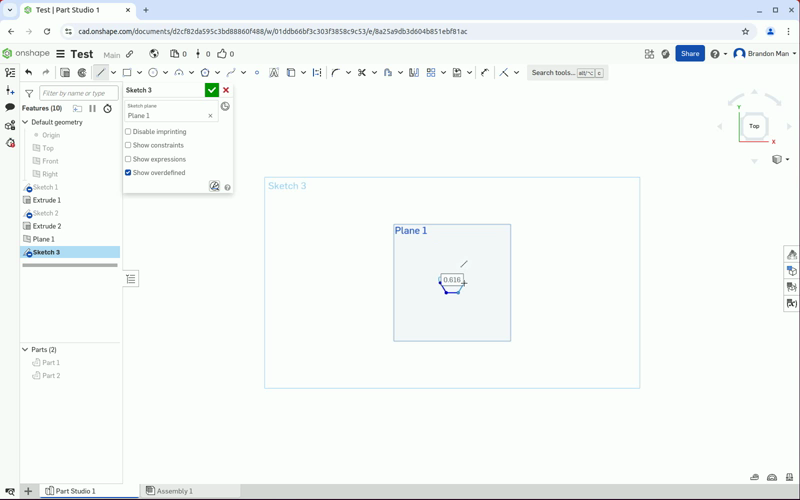
scroll(6)
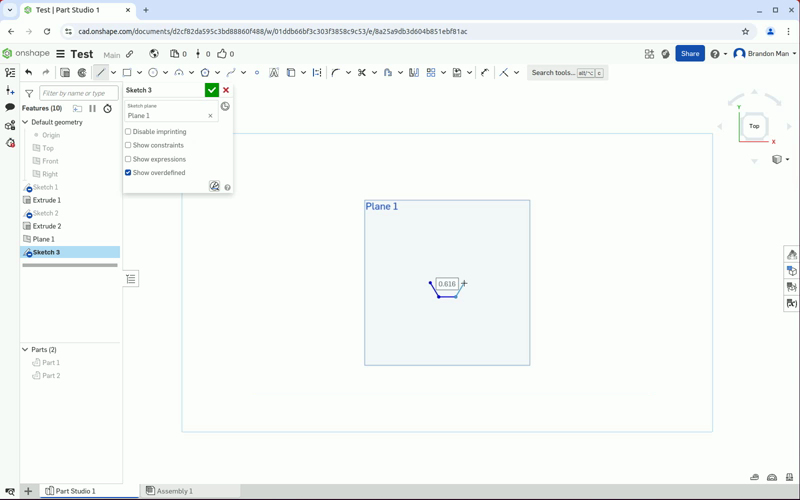
scroll(6)
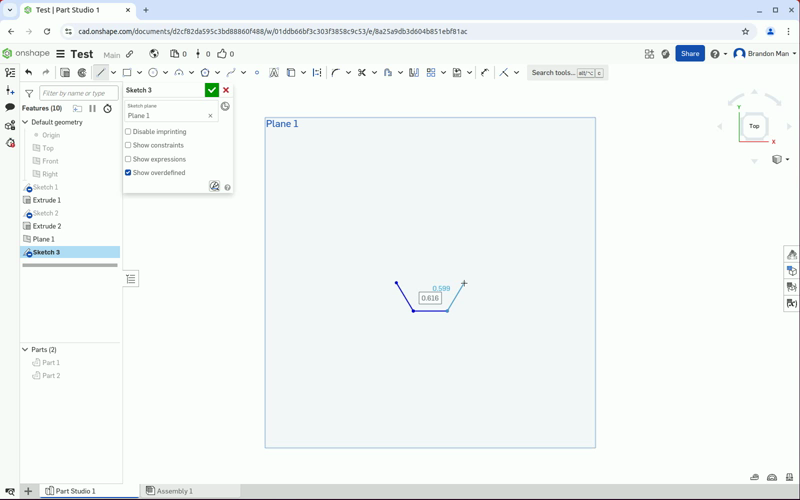
click(464, 282)
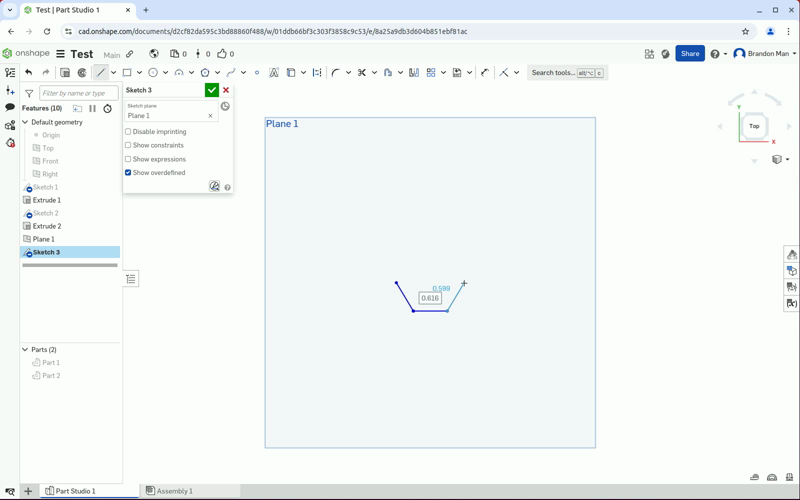
scroll(-6)
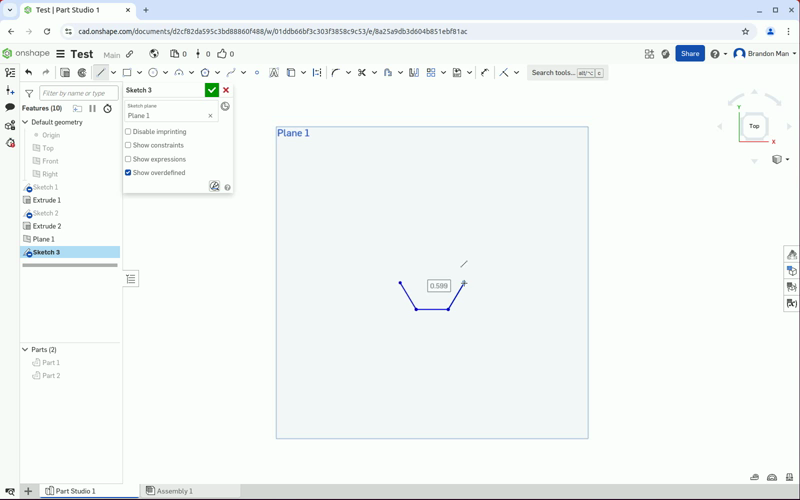
scroll(-6)
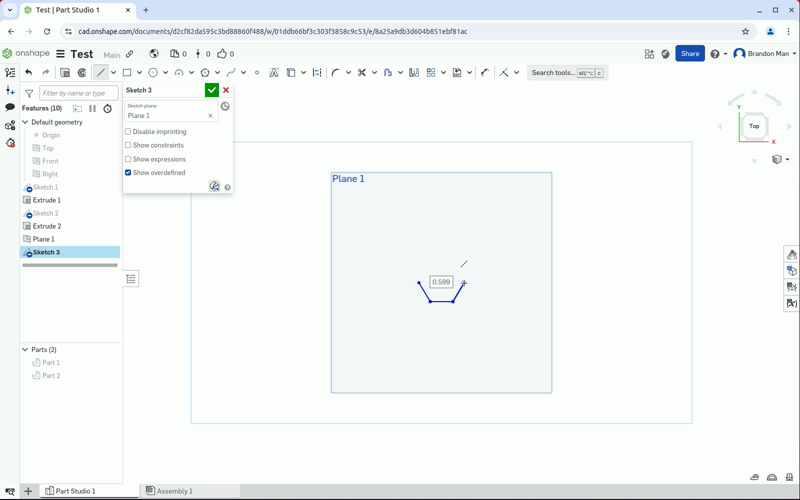
scroll(-6)
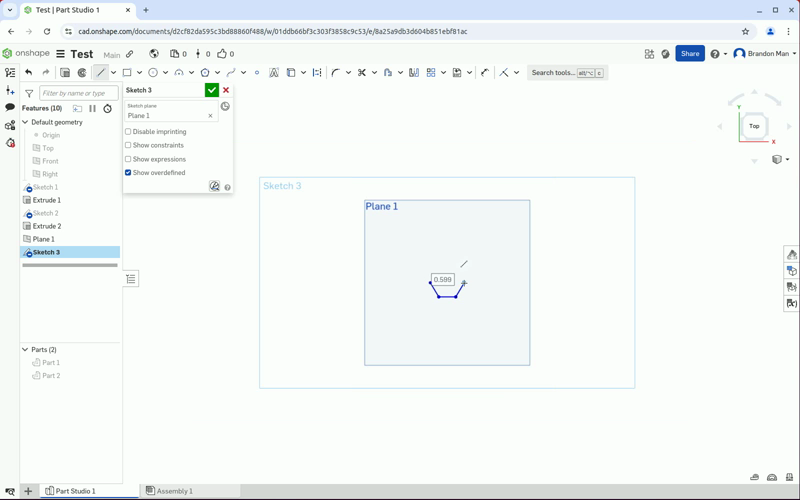
scroll(-6)
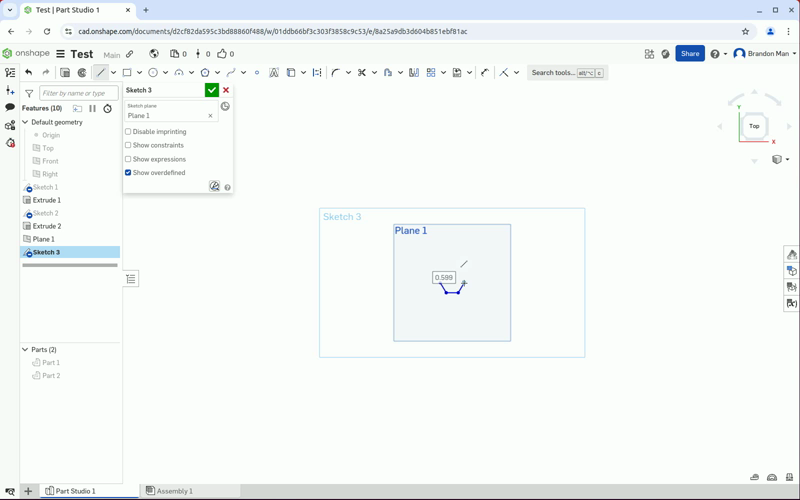
scroll(-6)
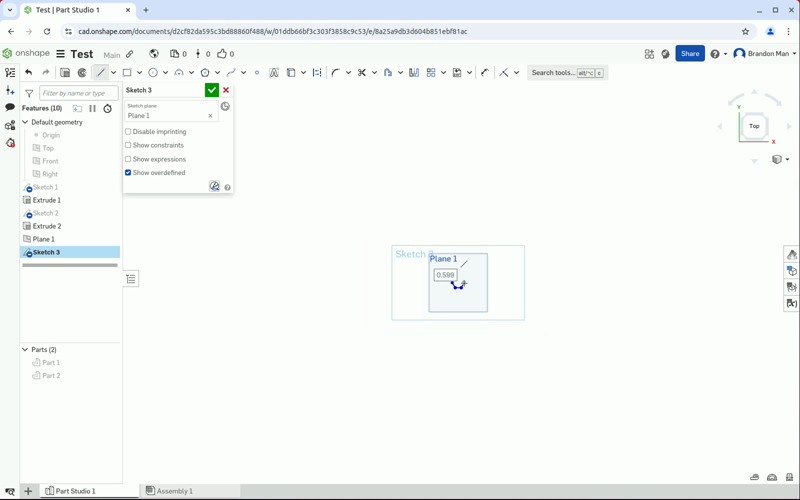
scroll(-6)
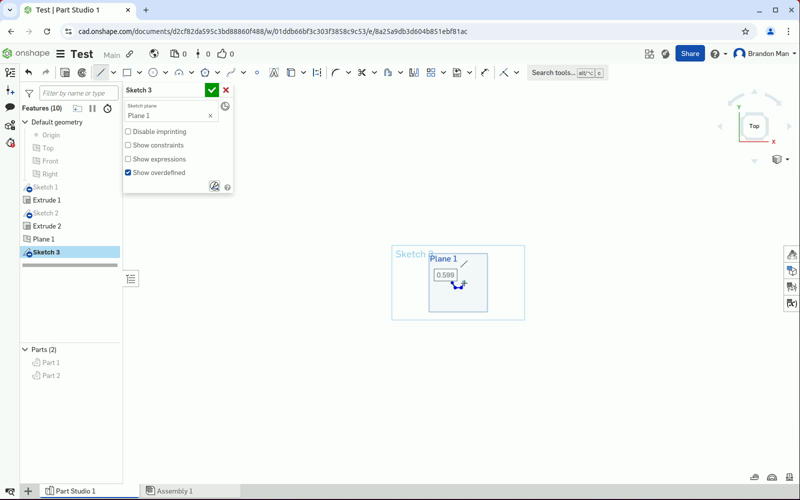
scroll(-6)
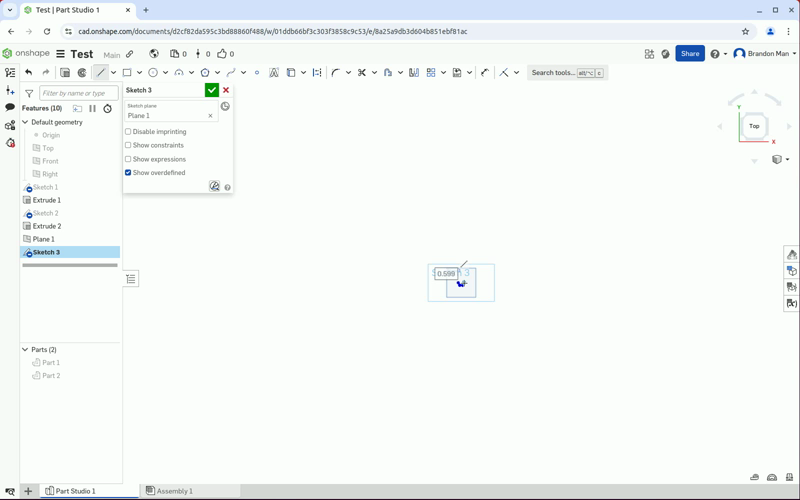
key_up(shift)
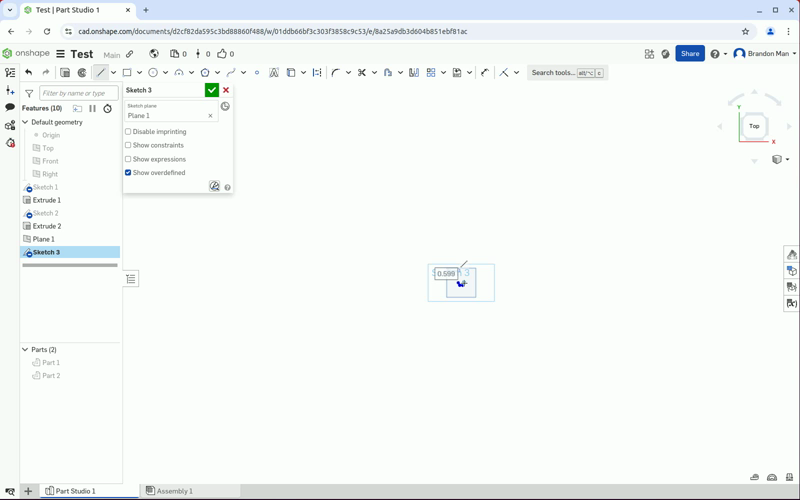
key_down(shift)
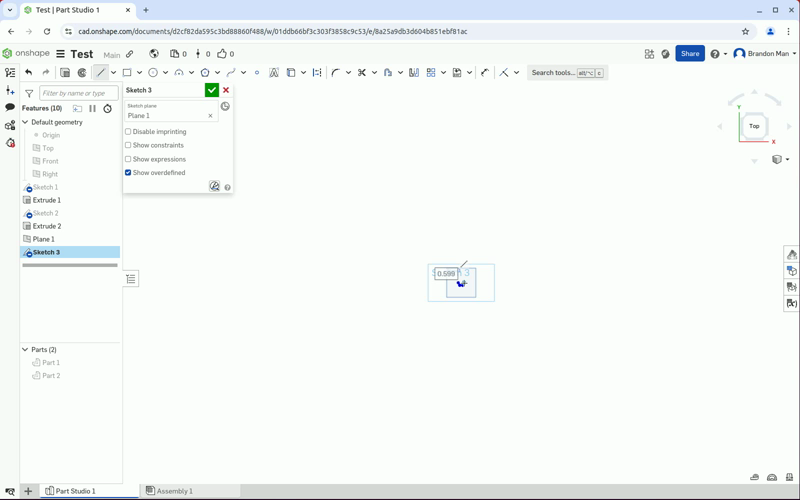
mouse_move(494, 282)
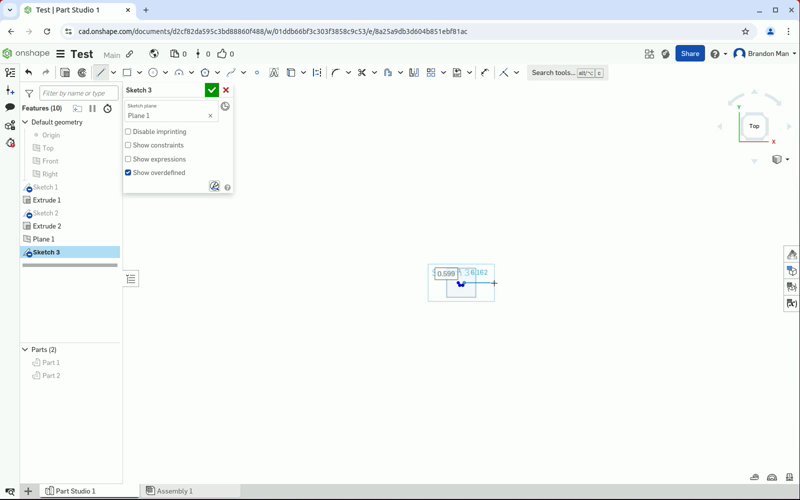
mouse_move(462, 280)
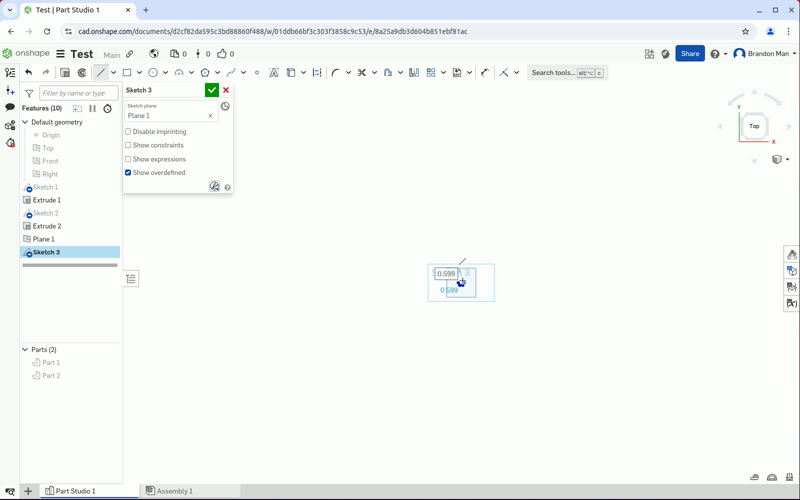
scroll(6)
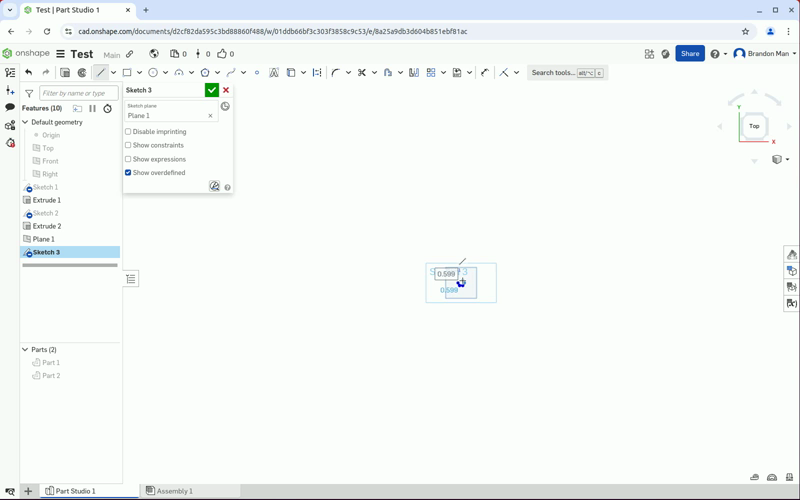
scroll(6)
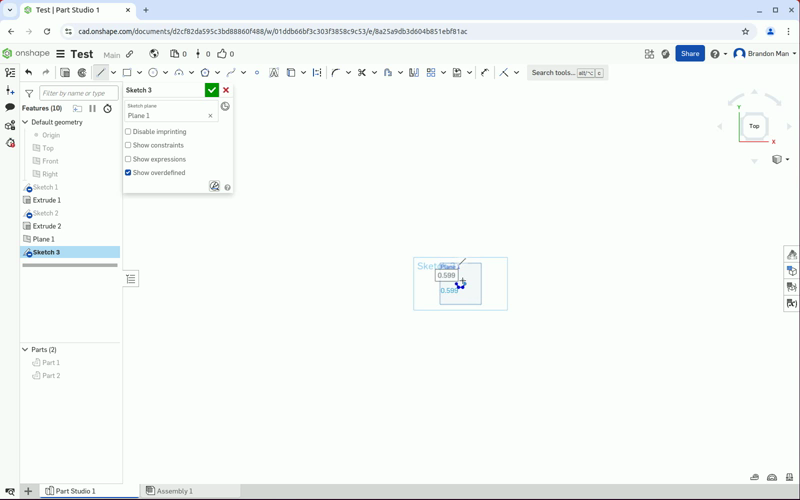
scroll(6)
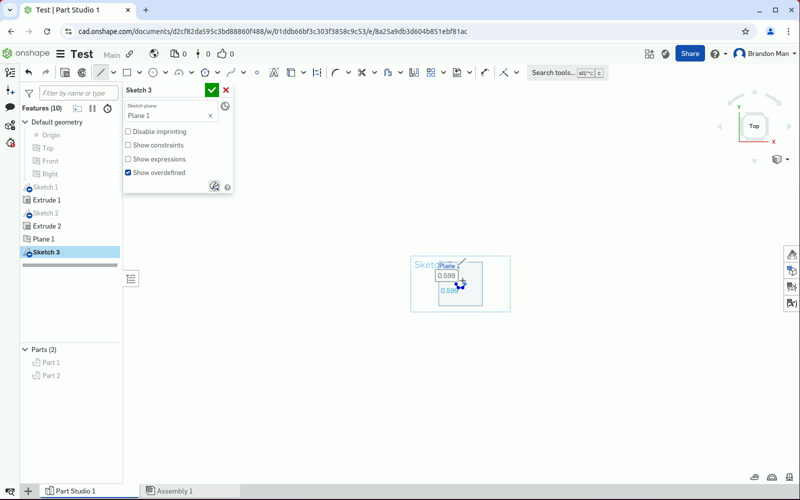
scroll(6)
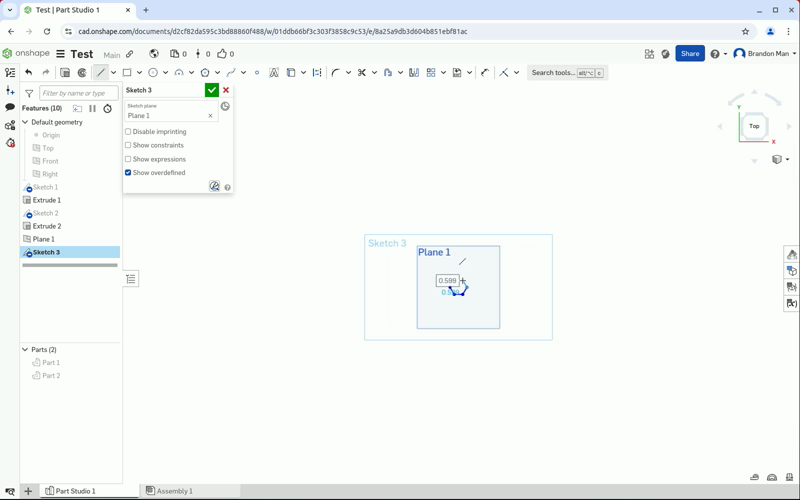
scroll(6)
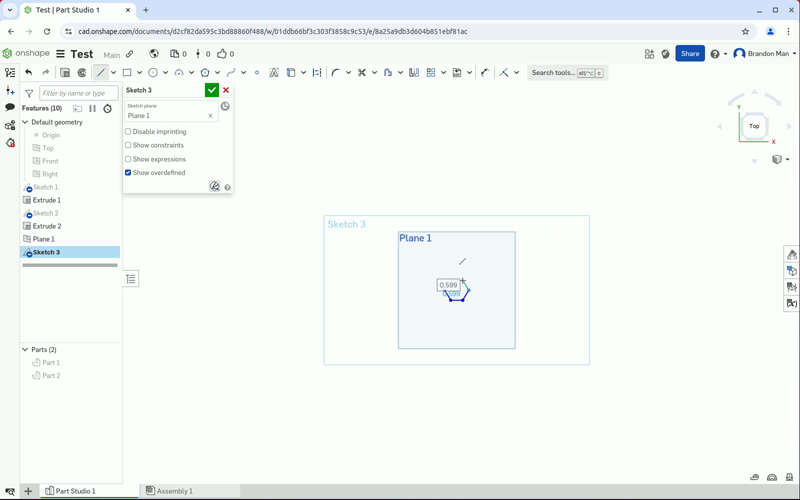
scroll(6)
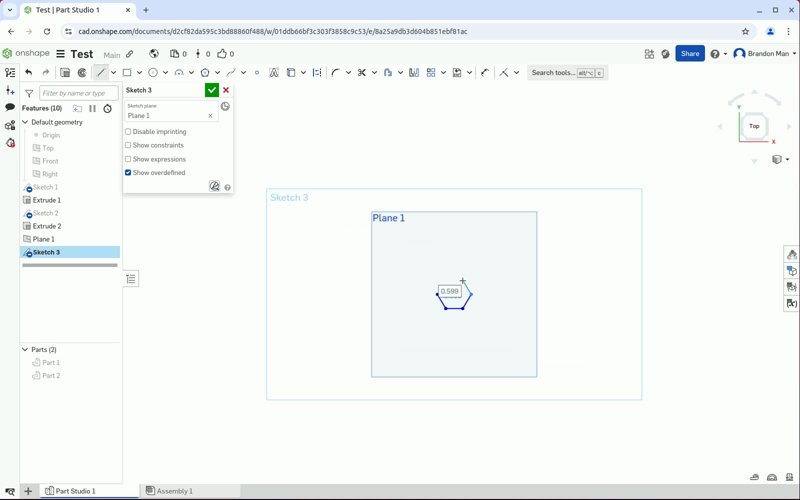
scroll(6)
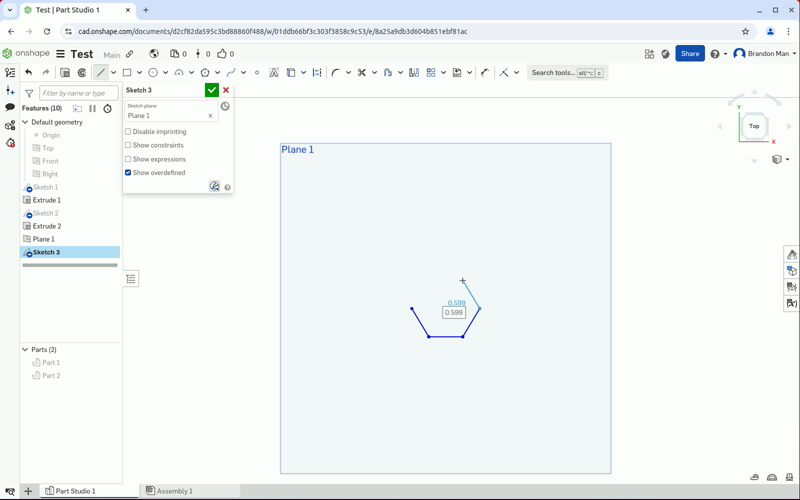
click(462, 280)
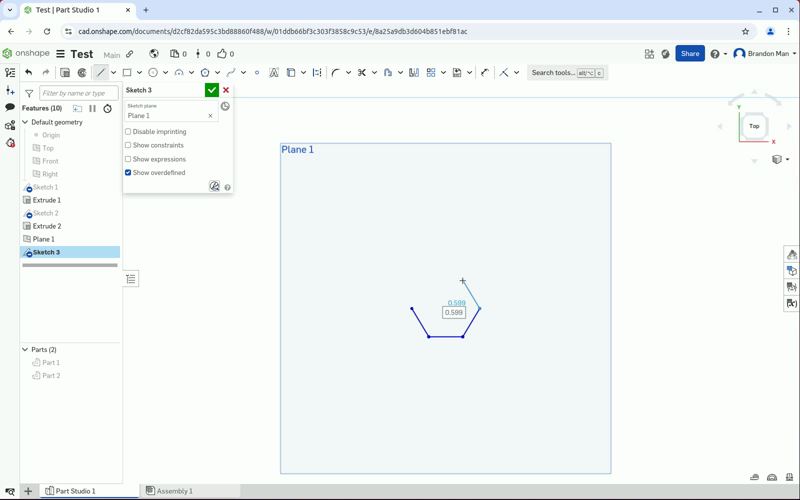
scroll(-6)
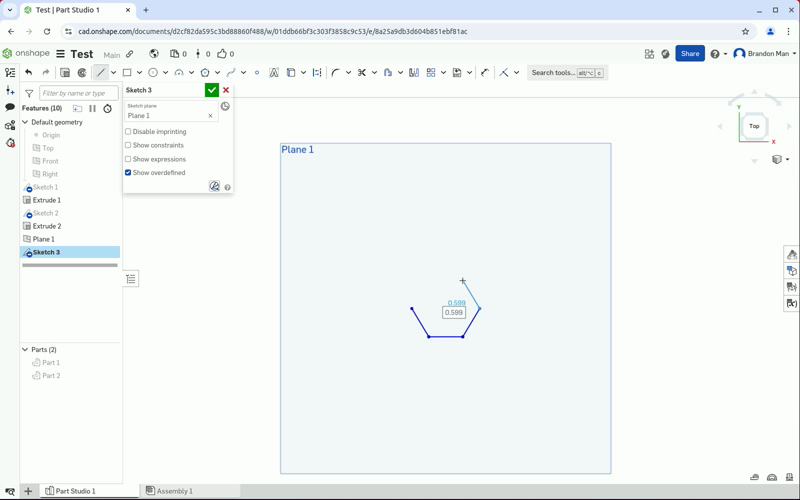
scroll(-6)
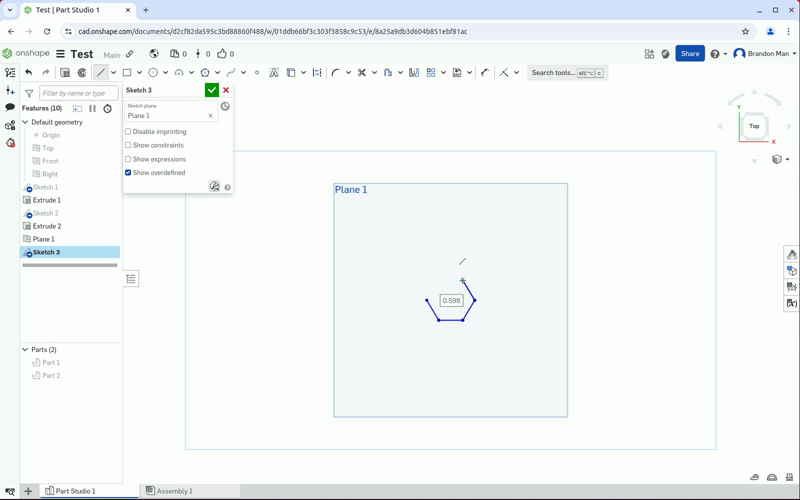
scroll(-6)
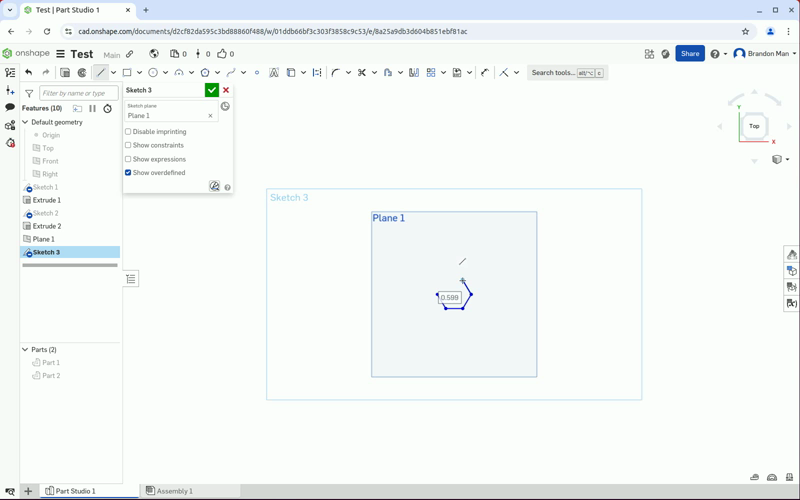
scroll(-6)
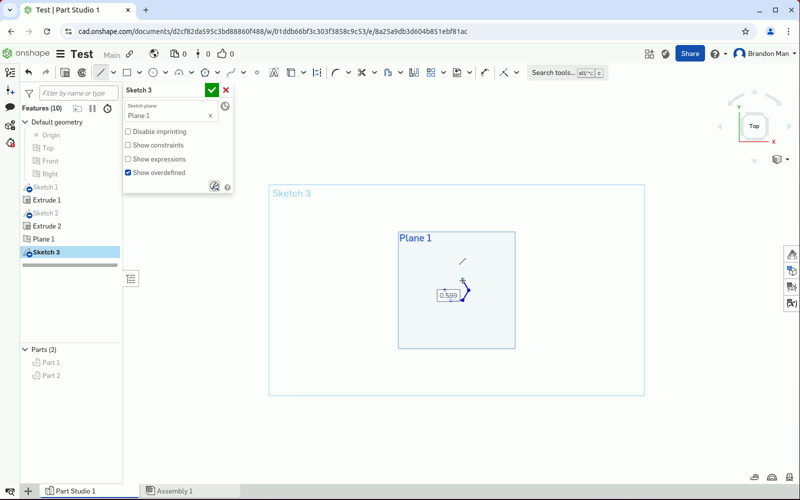
scroll(-6)
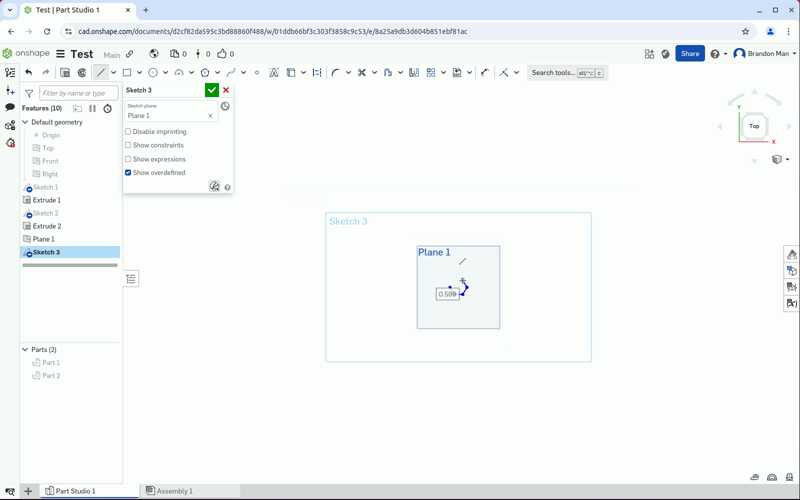
scroll(-6)
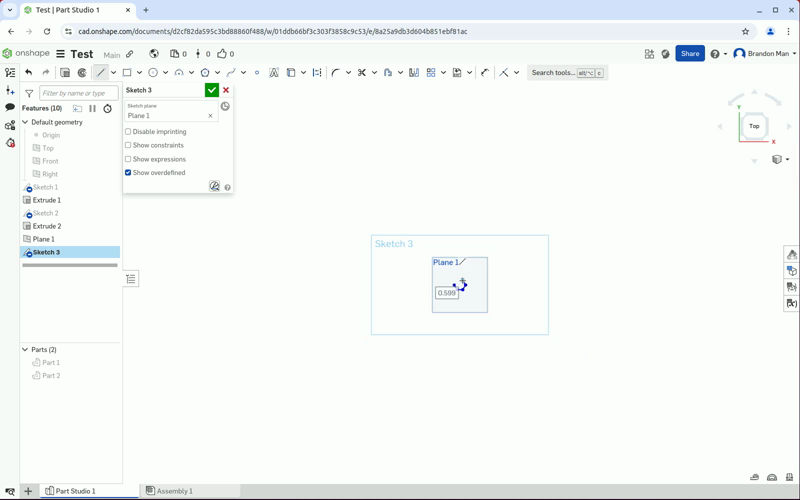
scroll(-6)
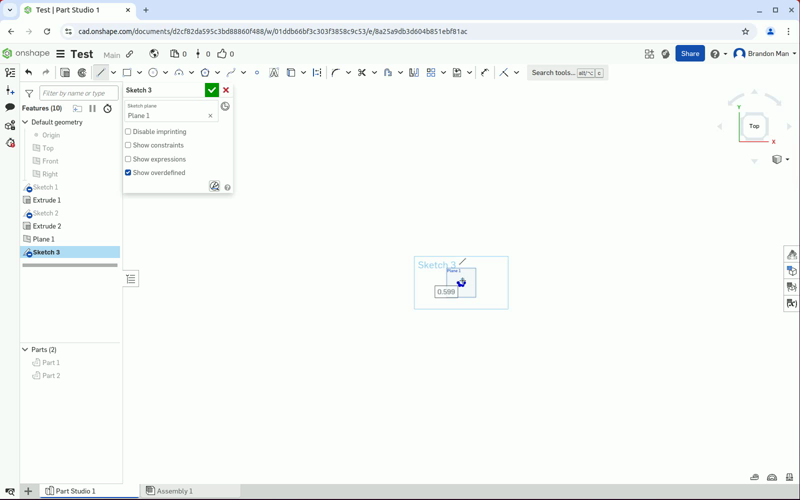
key_up(shift)
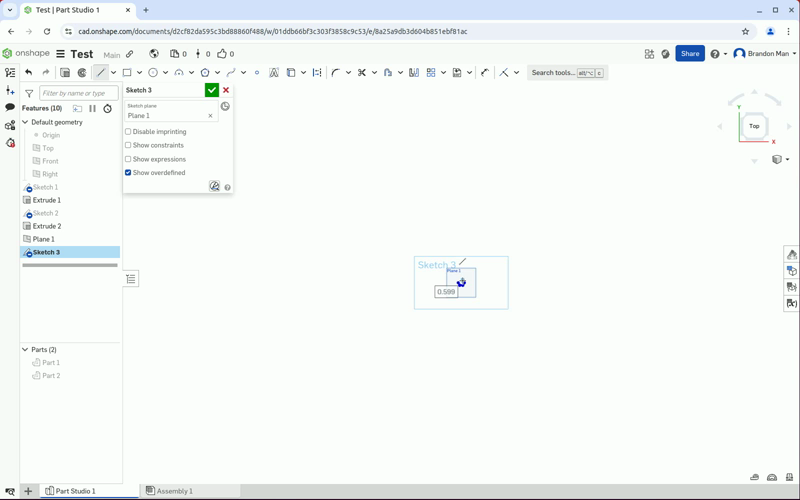
key_down(shift)
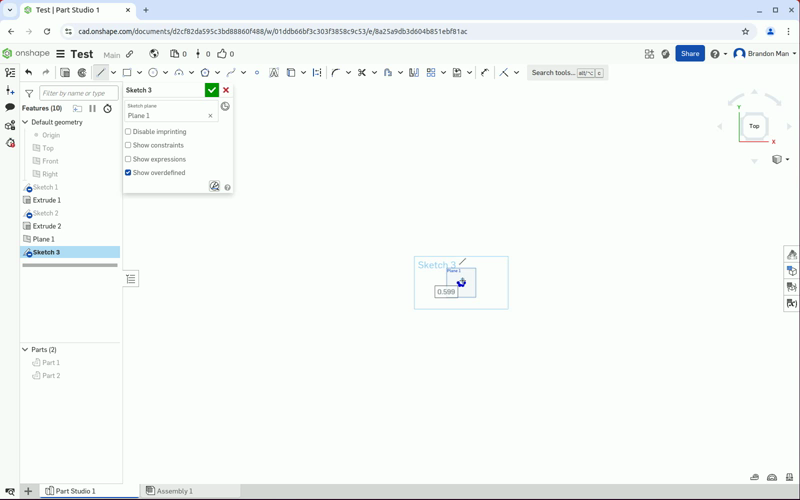
mouse_move(492, 280)
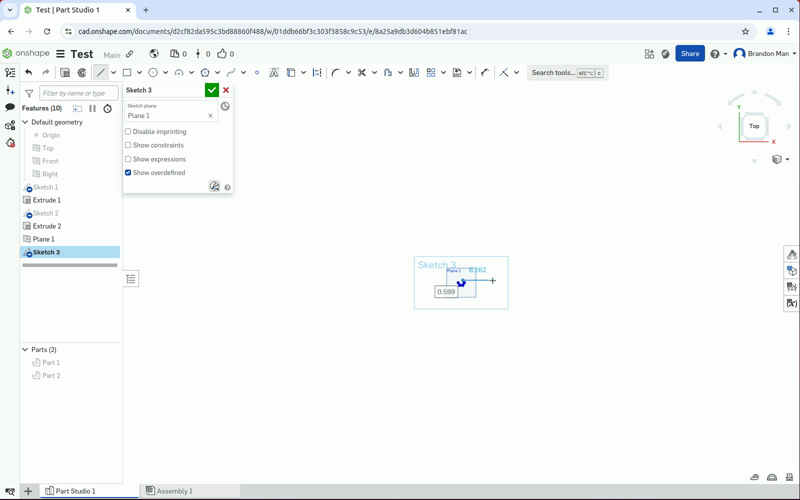
mouse_move(459, 280)
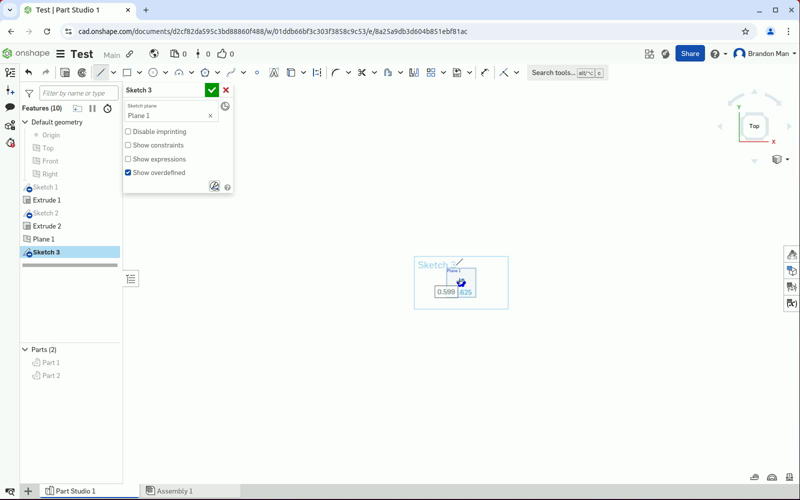
scroll(6)
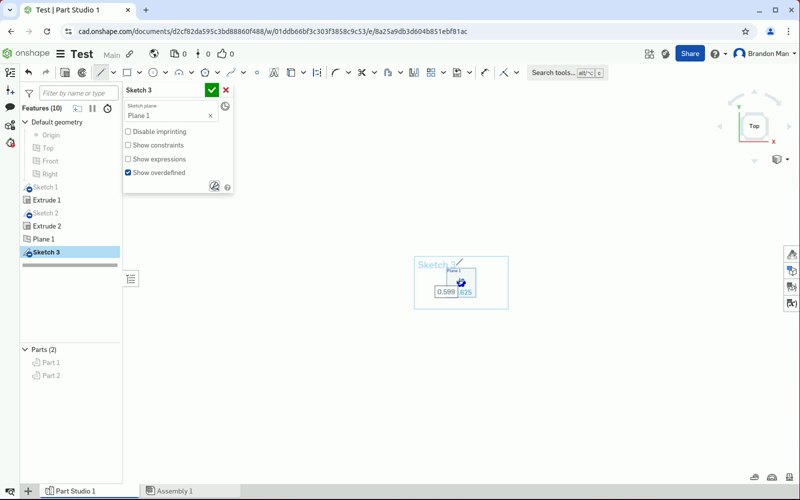
scroll(6)
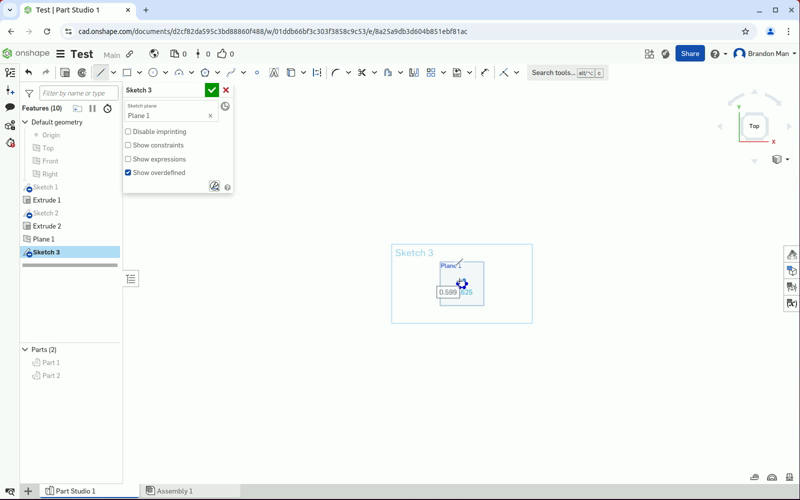
scroll(6)
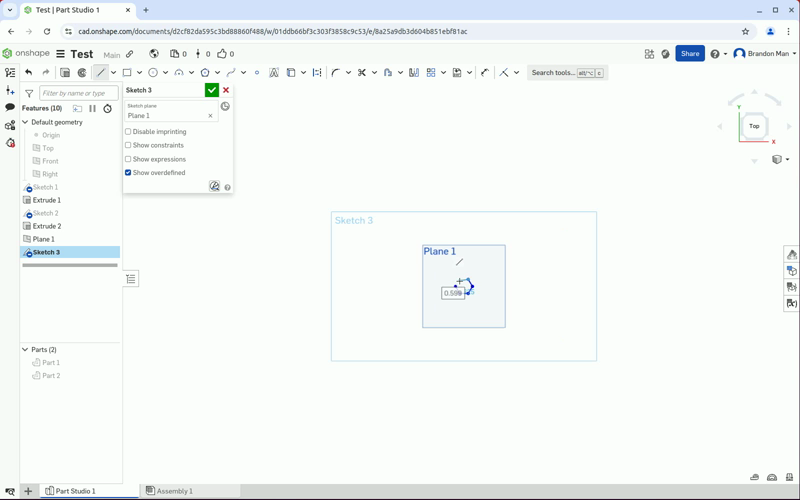
scroll(6)
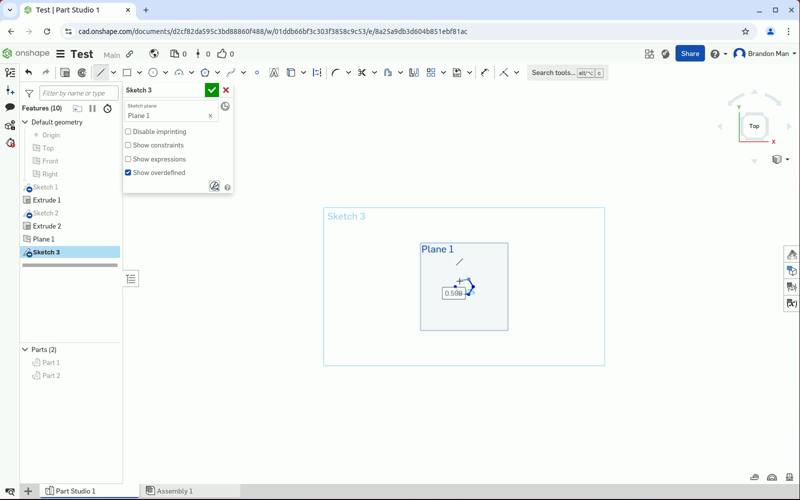
scroll(6)
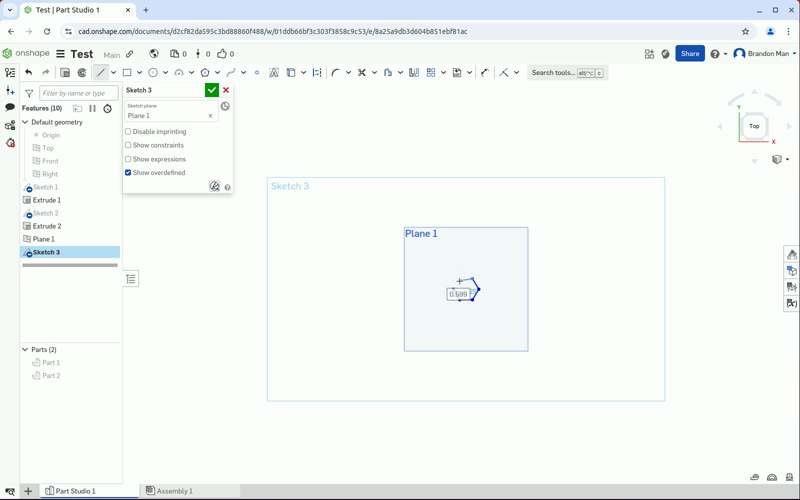
scroll(6)
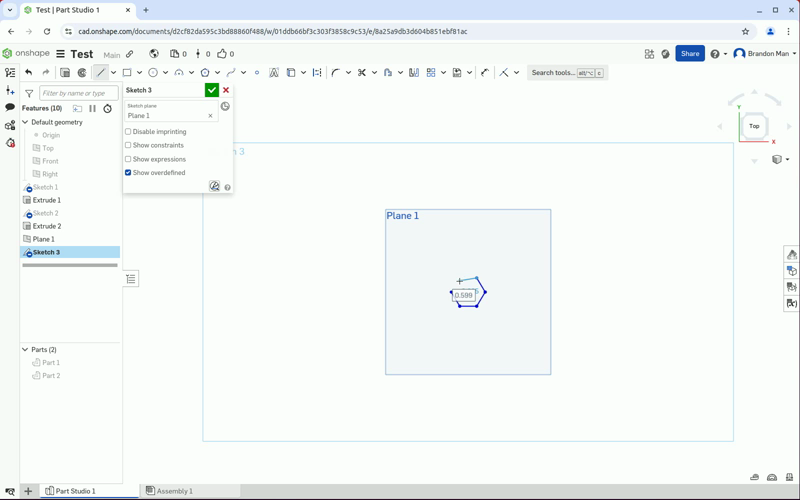
scroll(6)
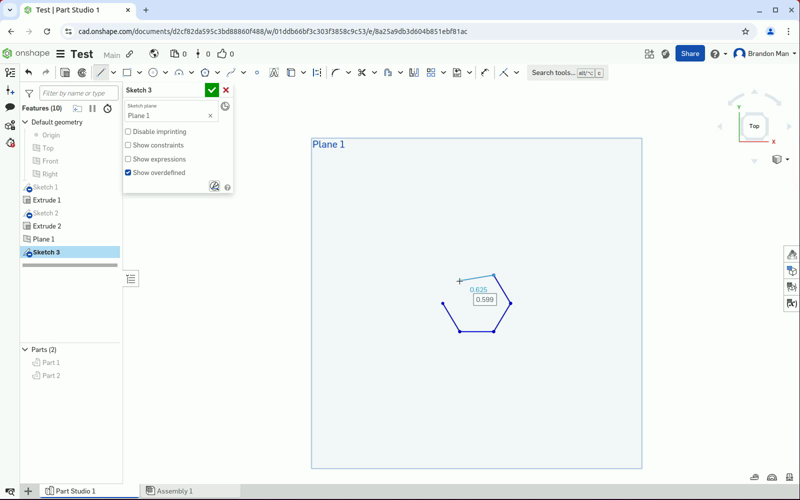
click(459, 280)
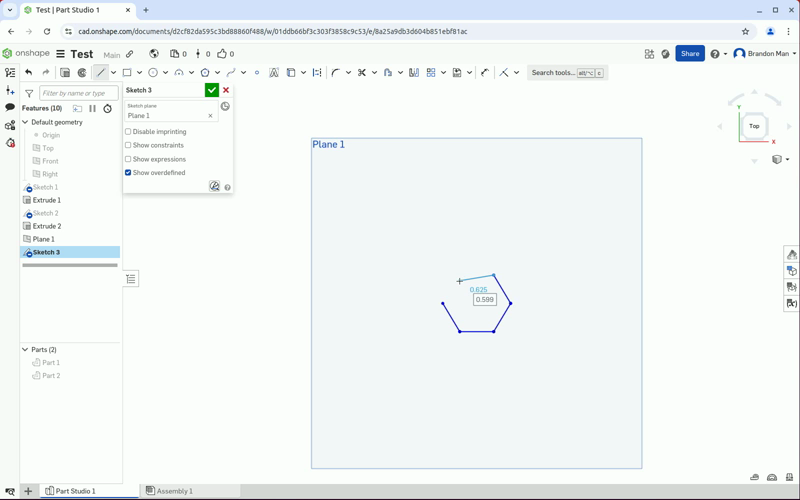
scroll(-6)
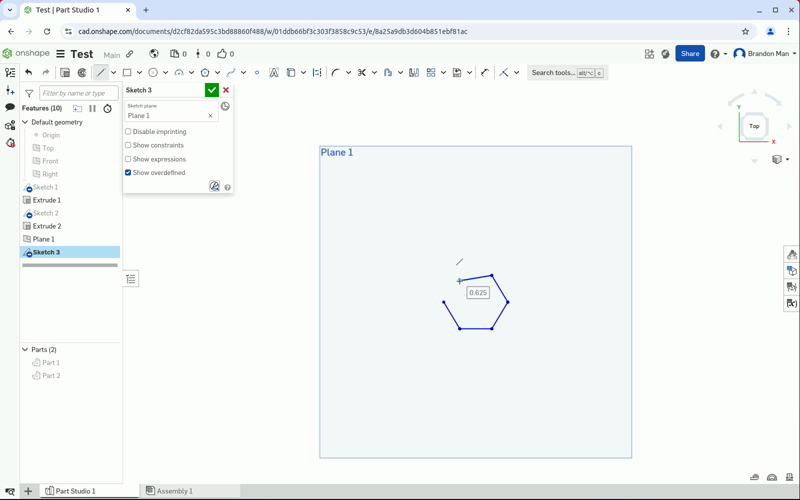
scroll(-6)
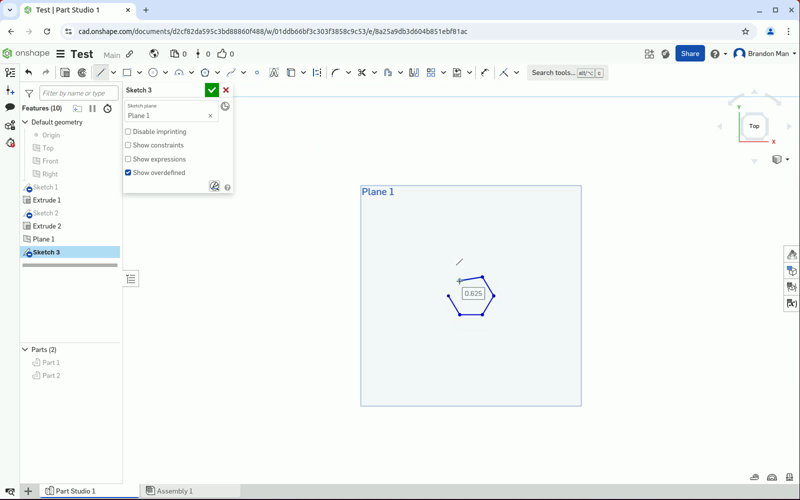
scroll(-6)
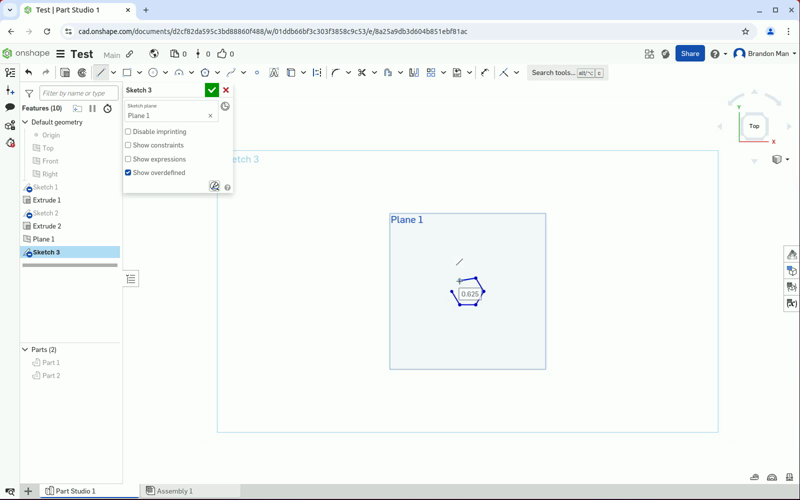
scroll(-6)
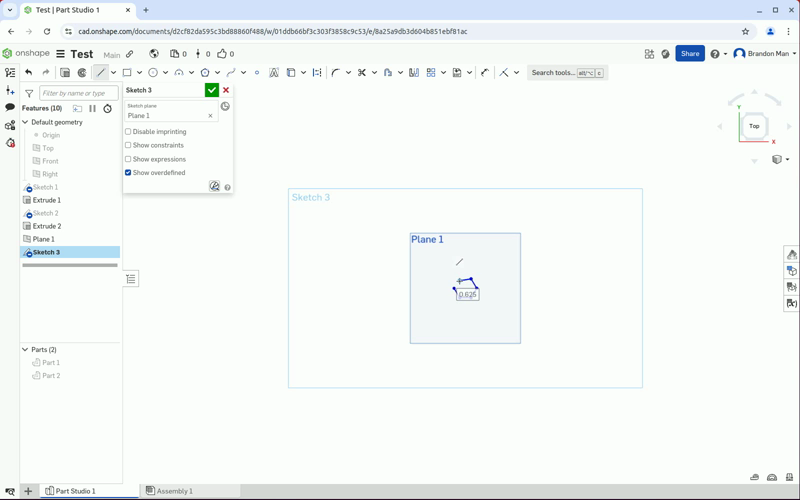
scroll(-6)
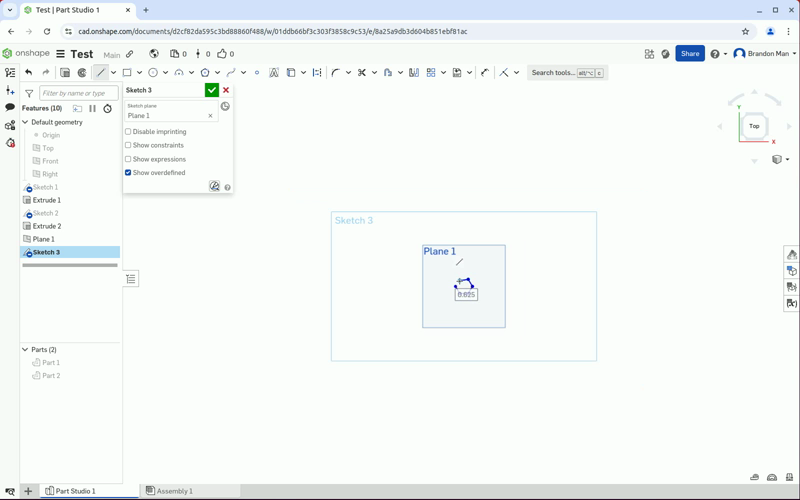
scroll(-6)
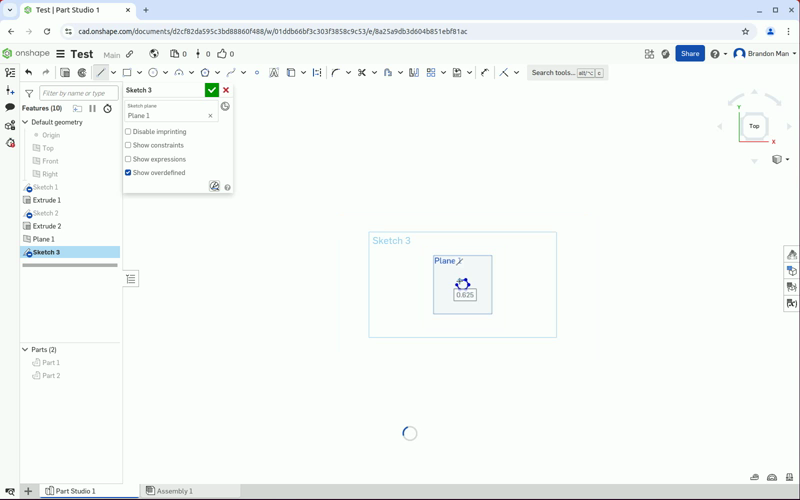
scroll(-6)
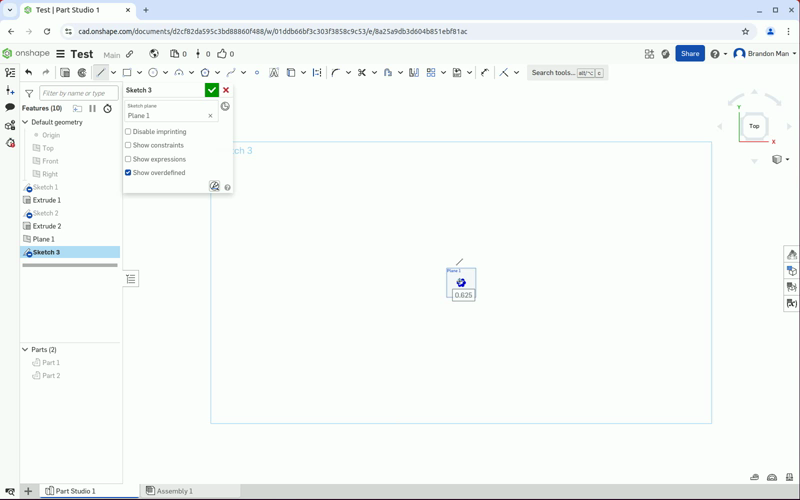
key_up(shift)
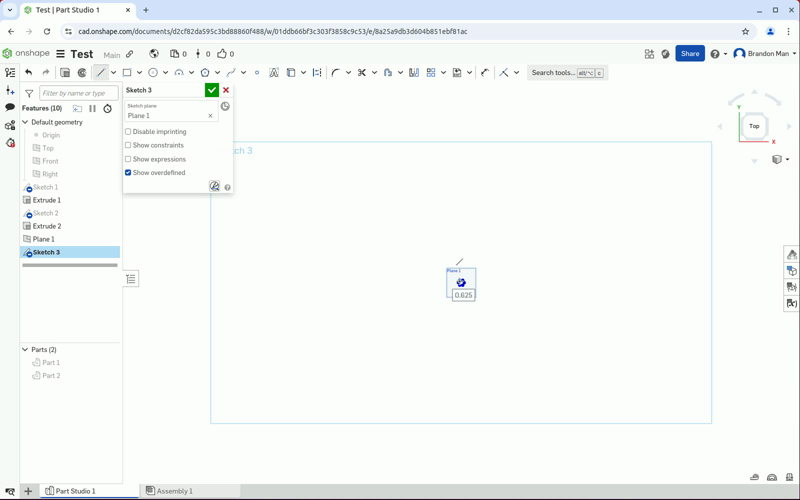
mouse_move(489, 280)
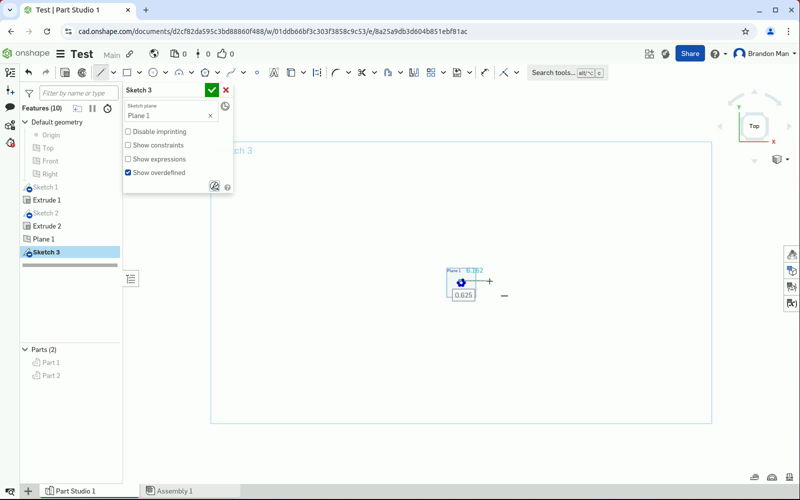
key_down(shift)
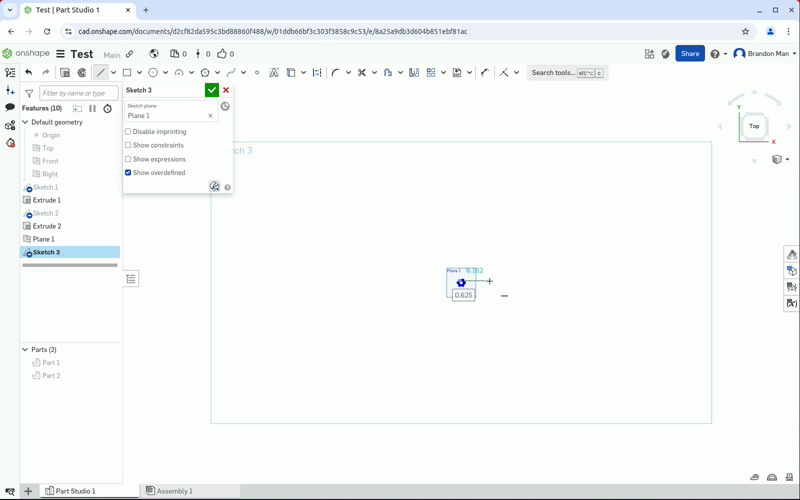
mouse_move(458, 282)
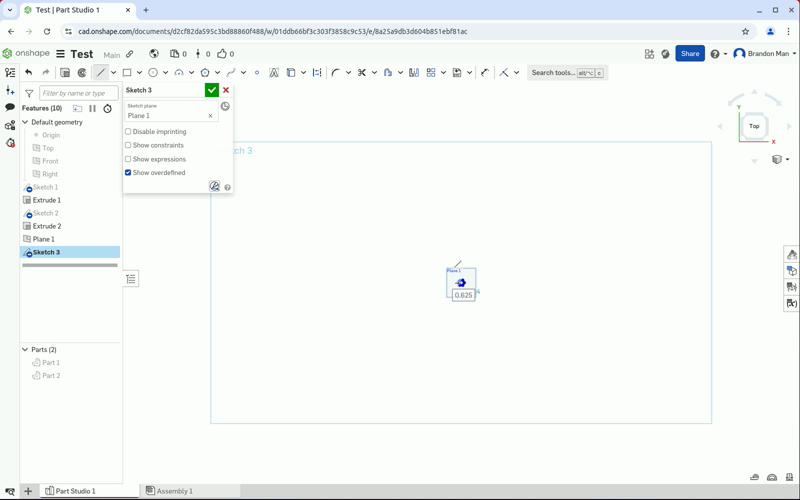
scroll(6)
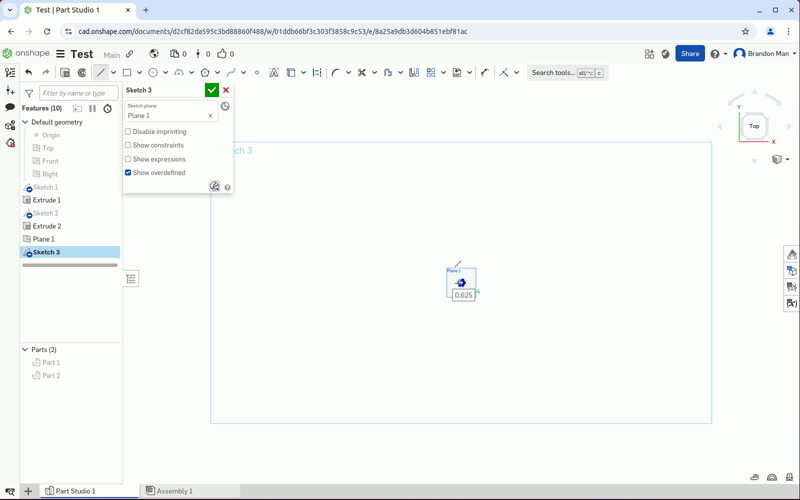
scroll(6)
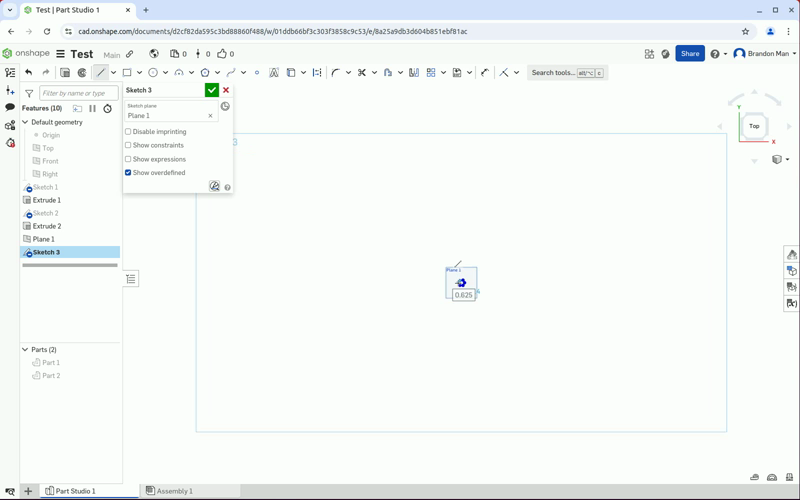
scroll(6)
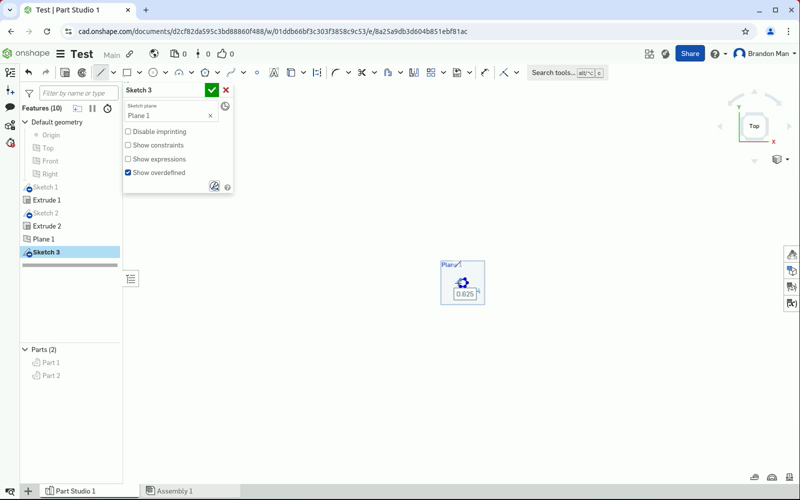
scroll(6)
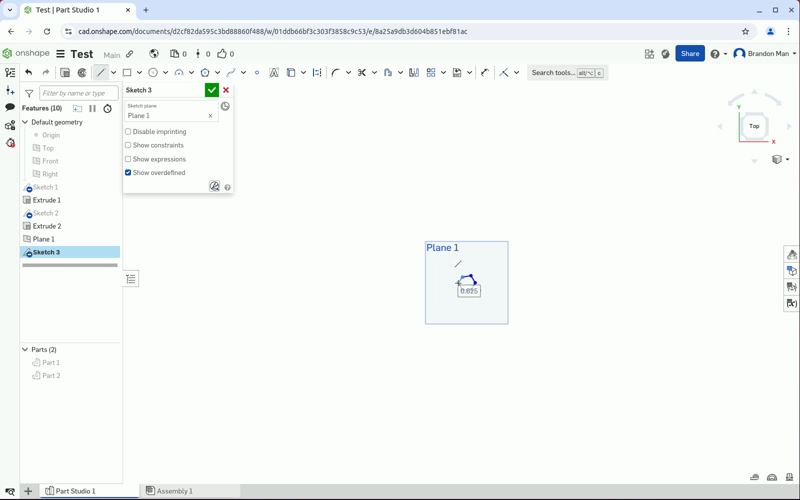
scroll(6)
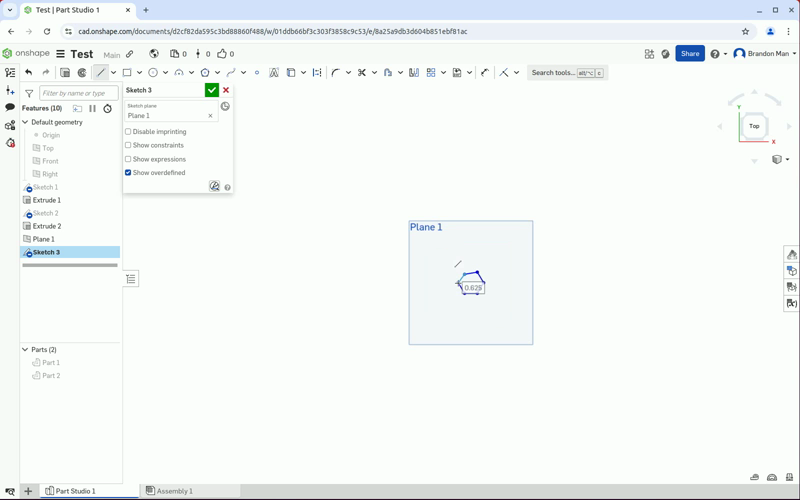
scroll(6)
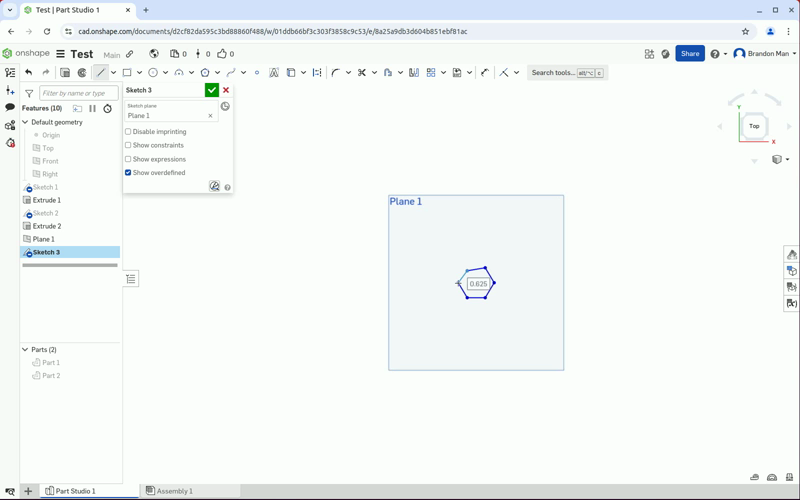
scroll(6)
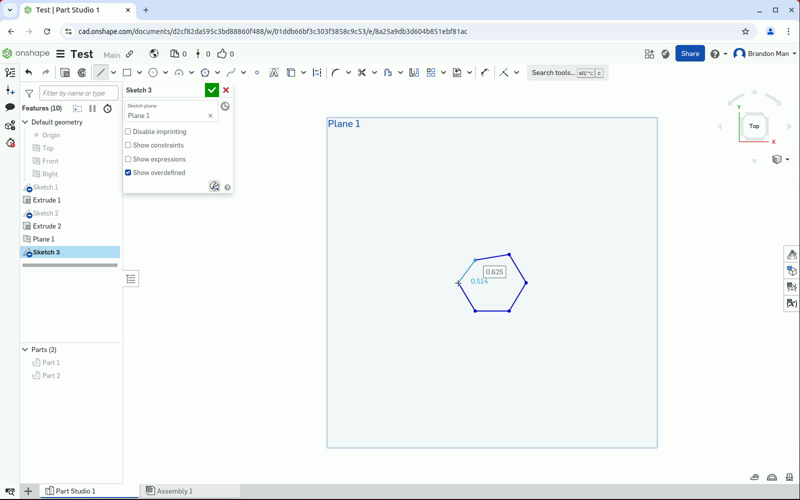
key_up(shift)
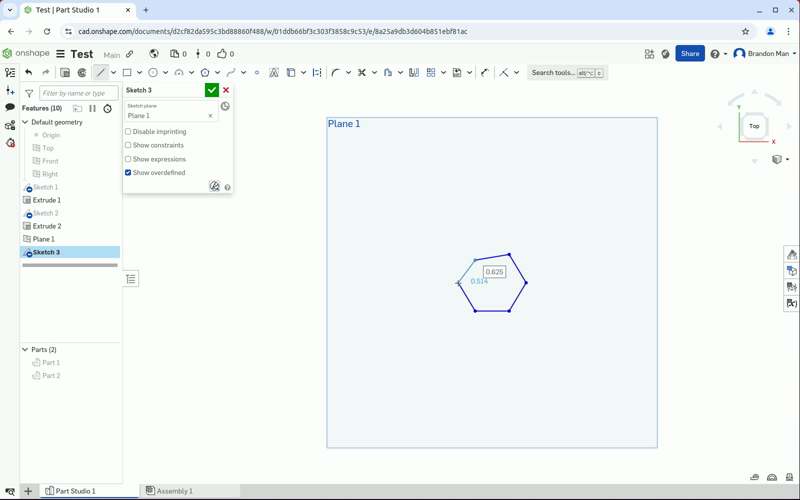
click(458, 282)
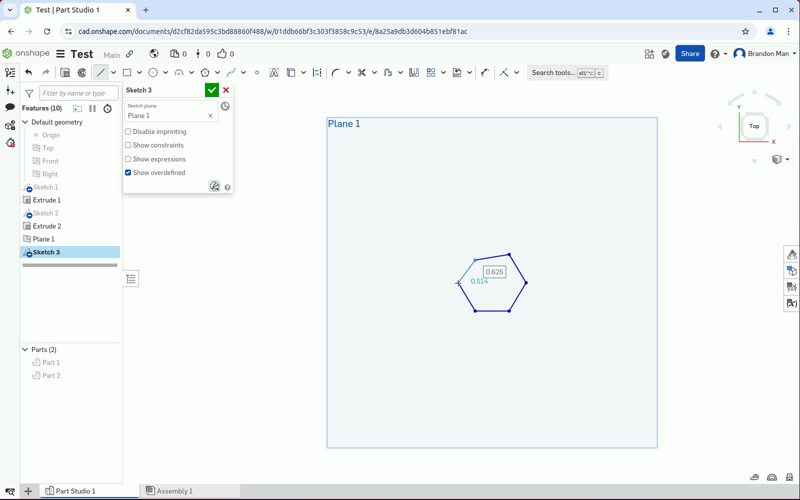
scroll(-6)
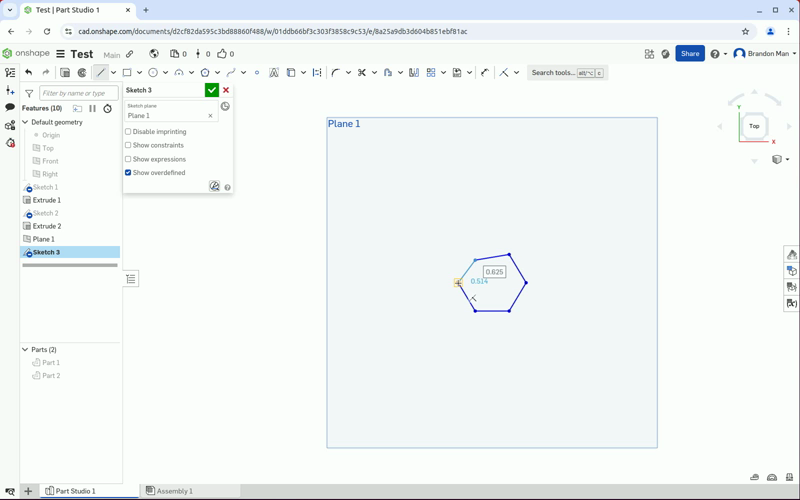
scroll(-6)
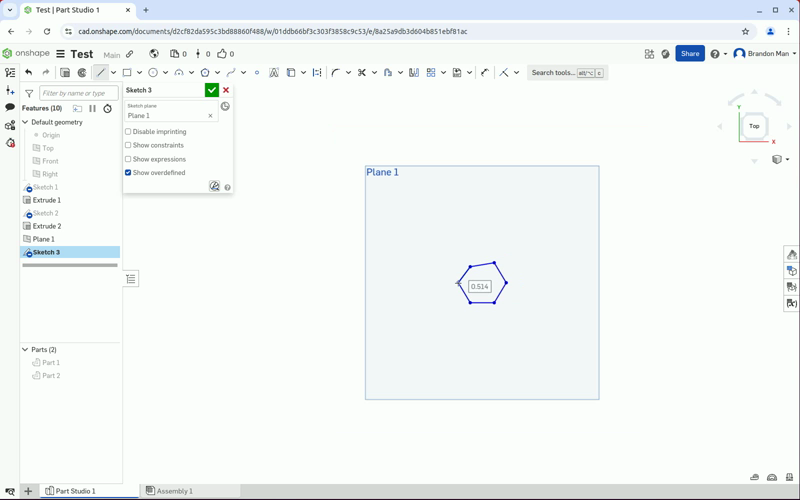
scroll(-6)
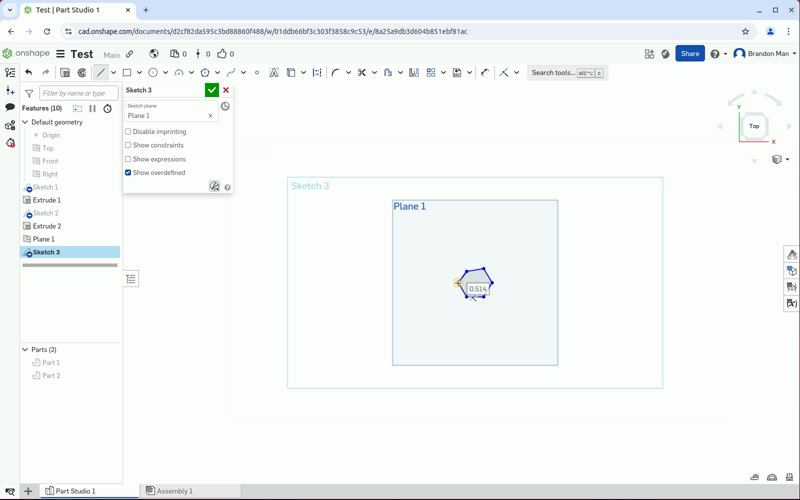
scroll(-6)
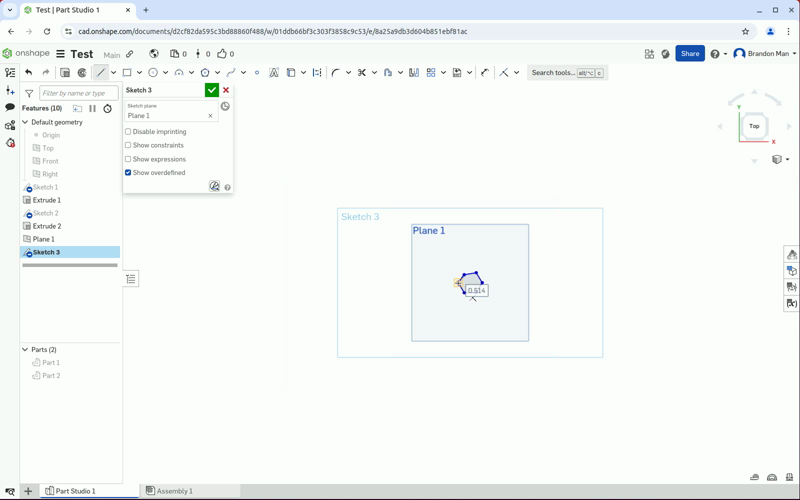
scroll(-6)
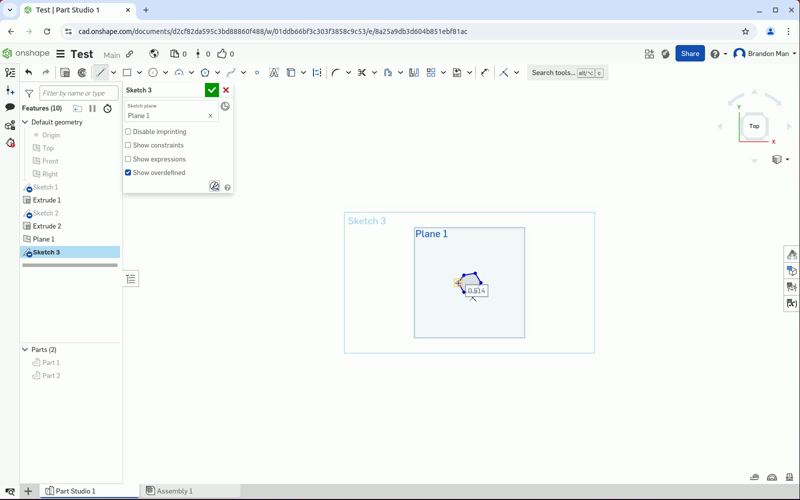
scroll(-6)
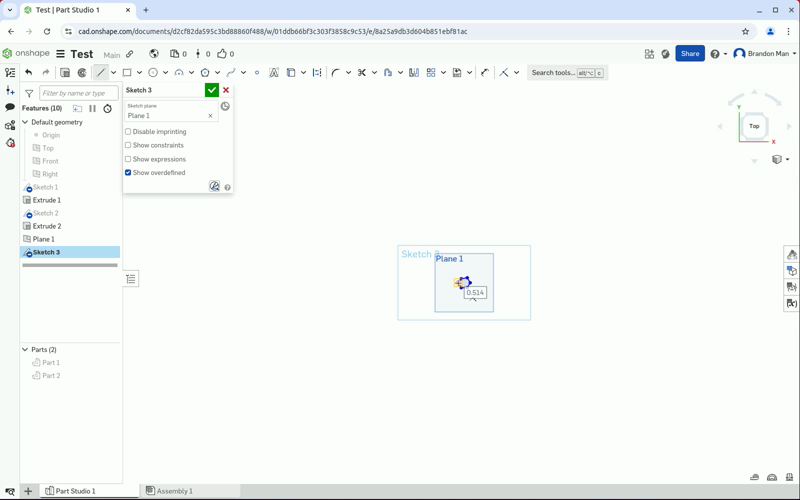
scroll(-6)
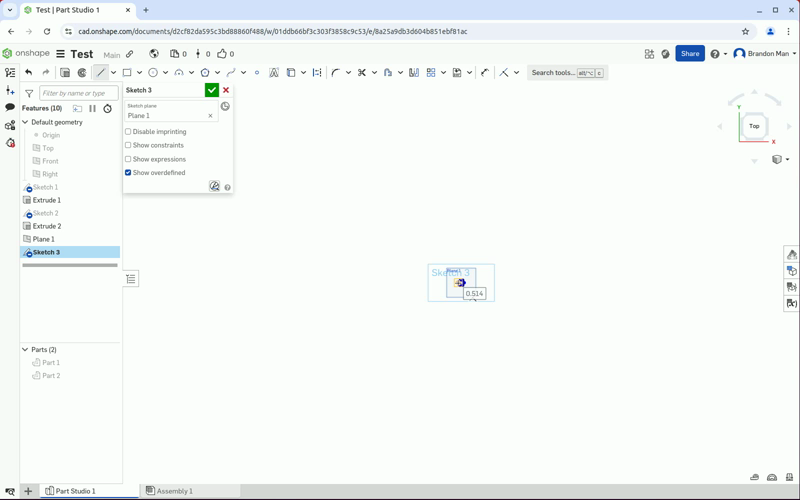
key(esc)
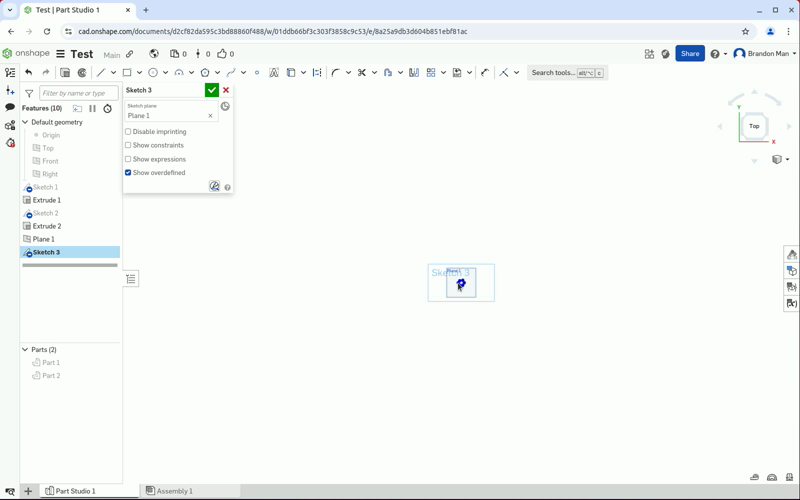
mouse_move(461, 285)
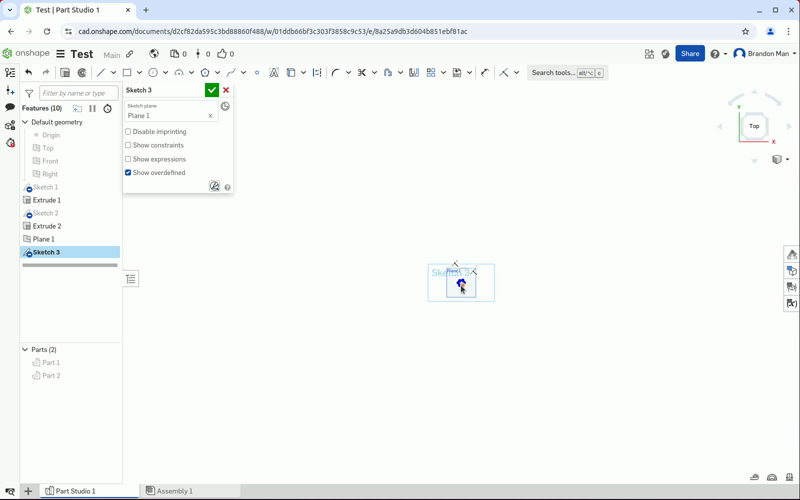
scroll(6)
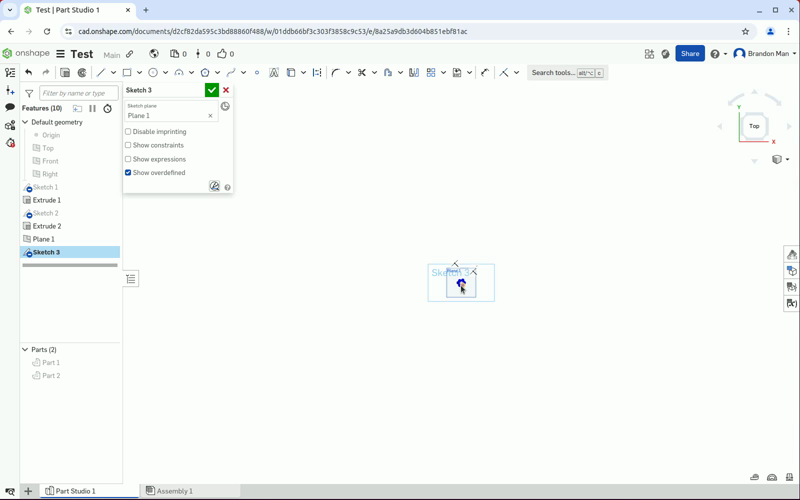
scroll(6)
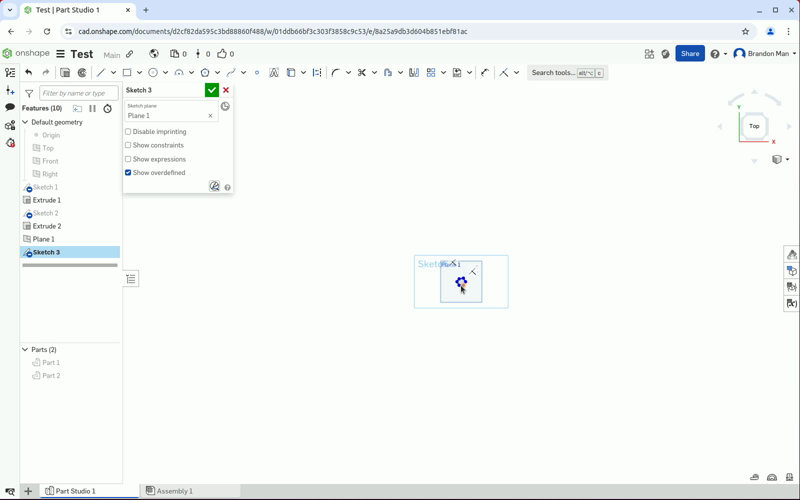
scroll(6)
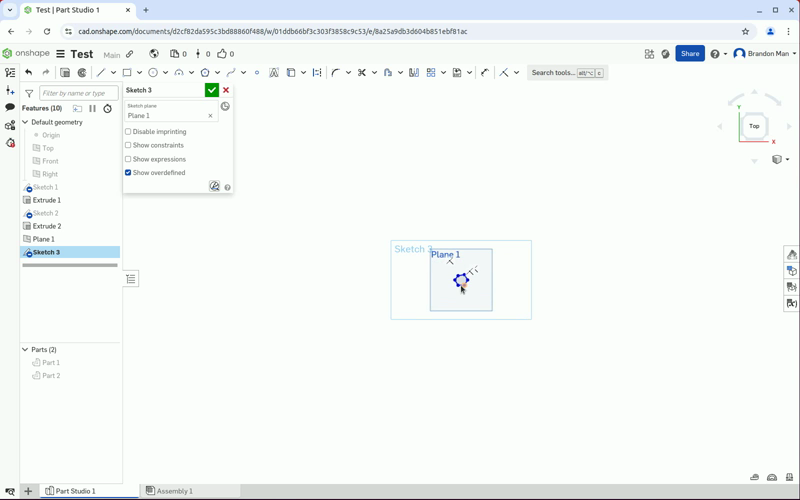
scroll(6)
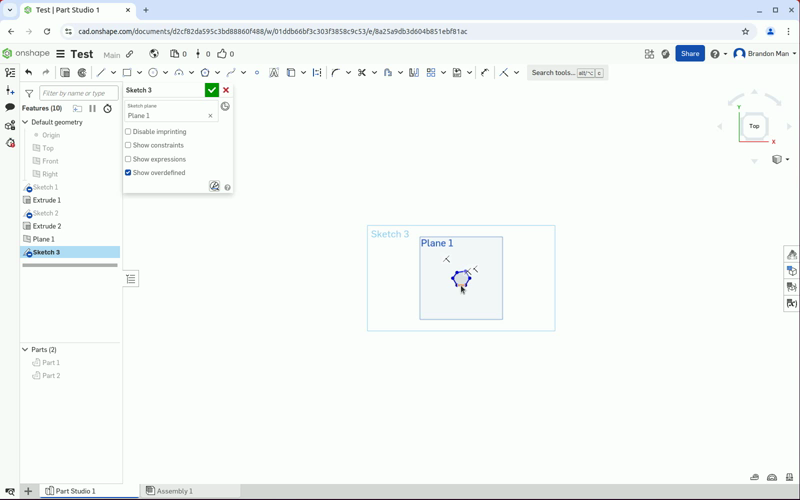
scroll(6)
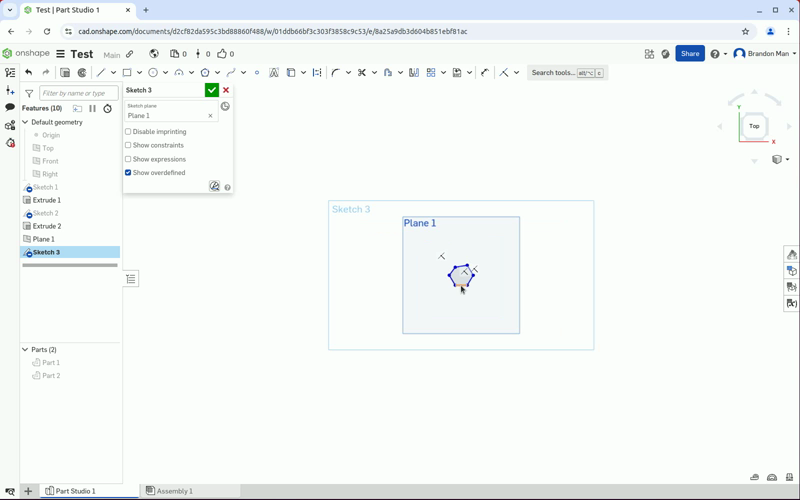
scroll(6)
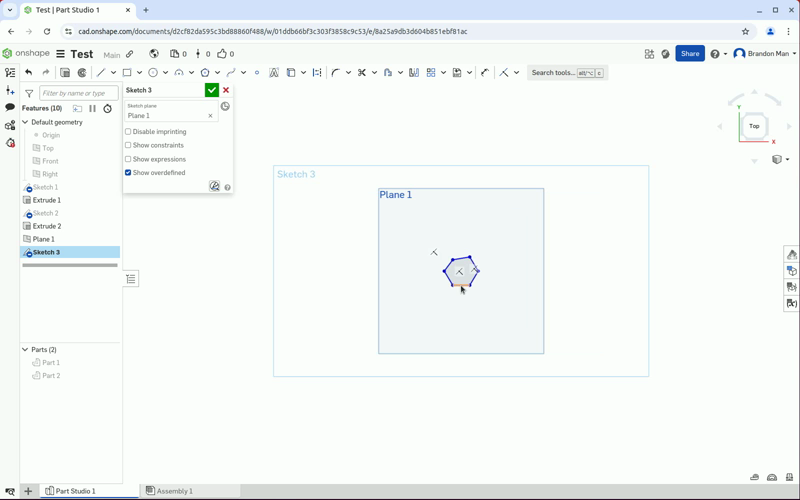
scroll(6)
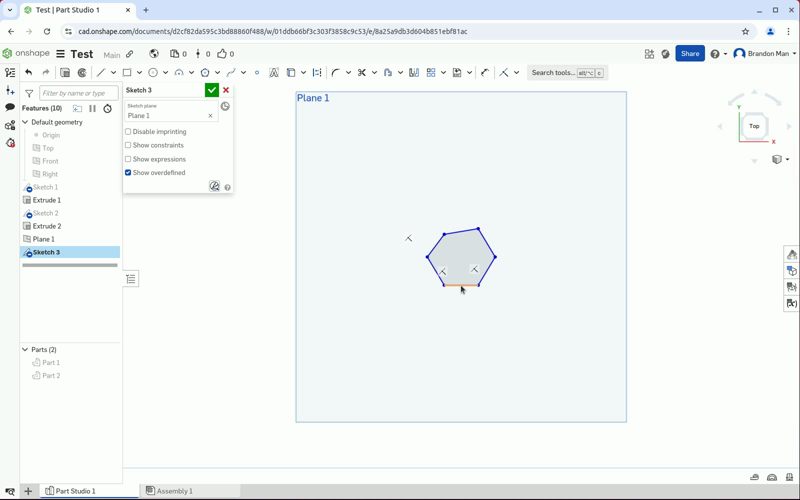
click(461, 285)
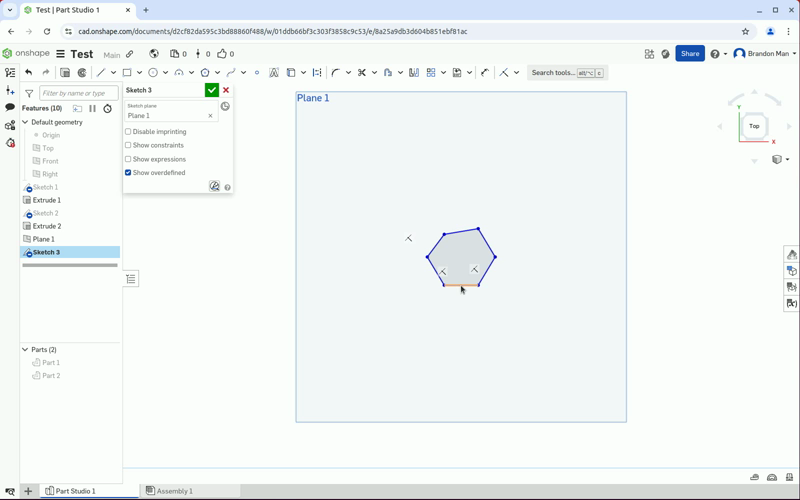
scroll(-6)
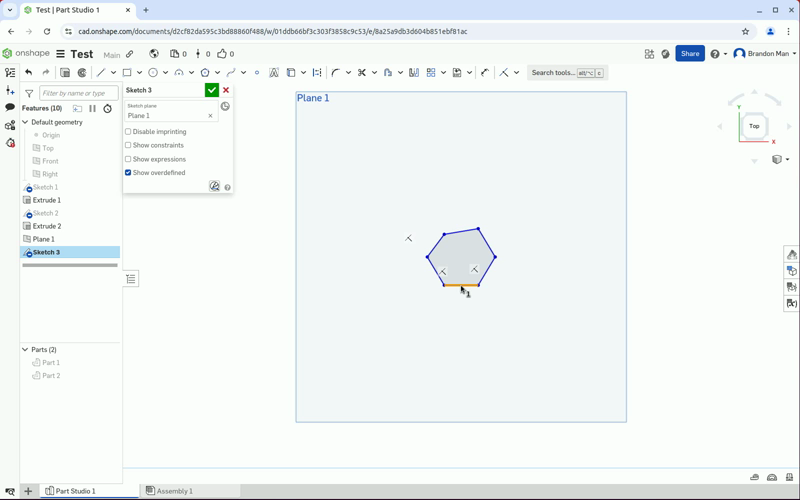
scroll(-6)
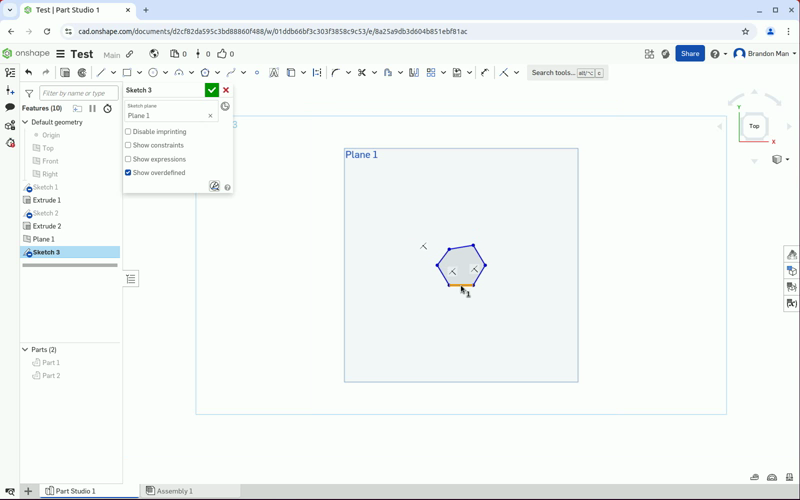
scroll(-6)
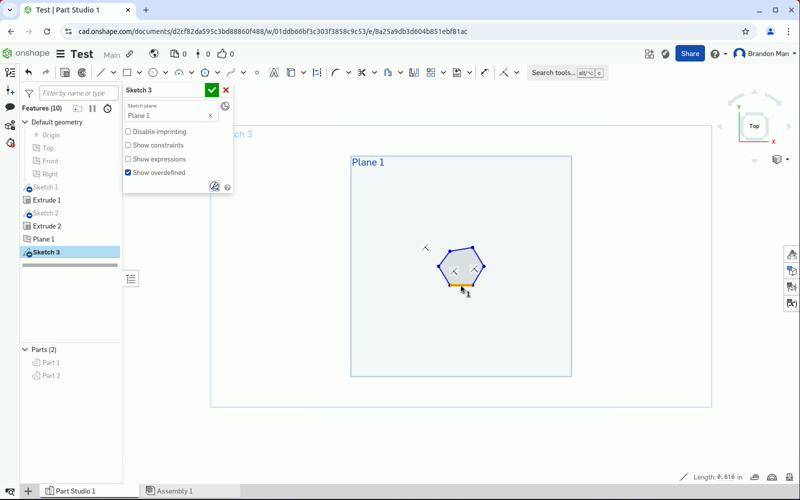
scroll(-6)
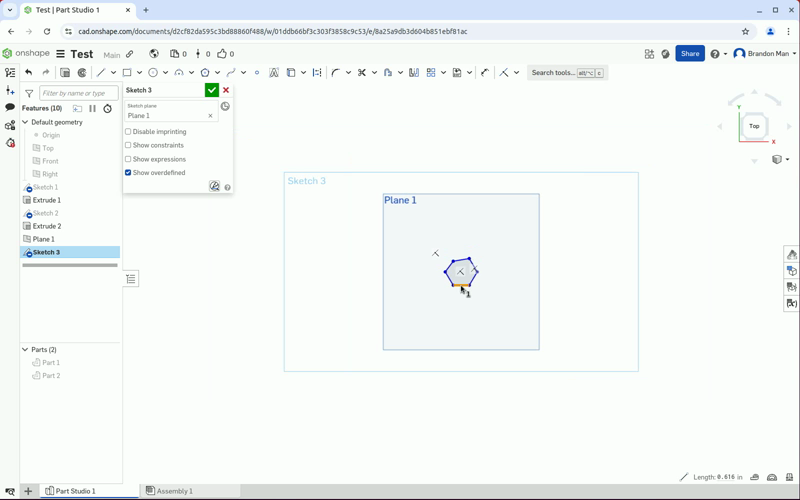
scroll(-6)
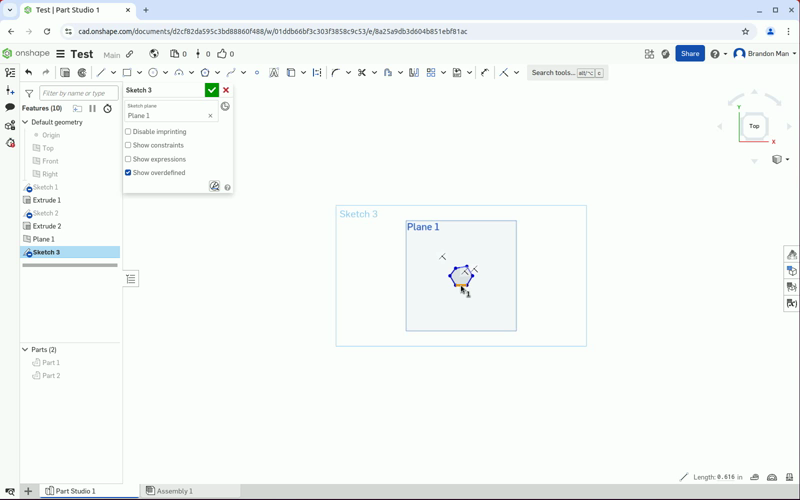
scroll(-6)
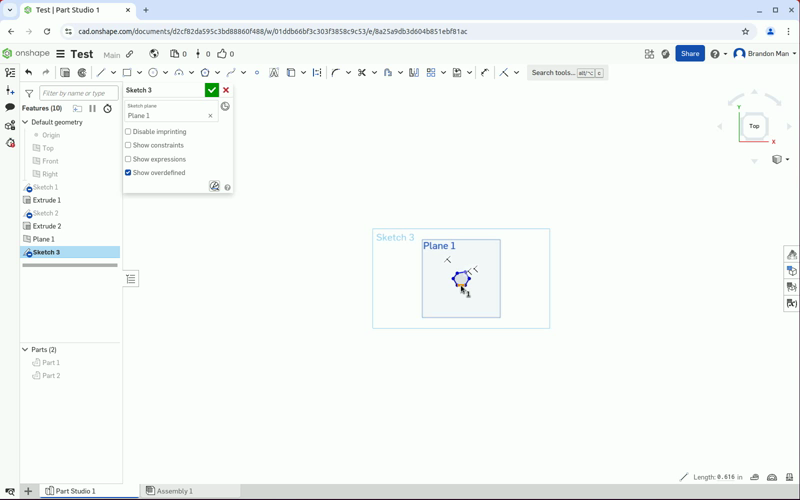
scroll(-6)
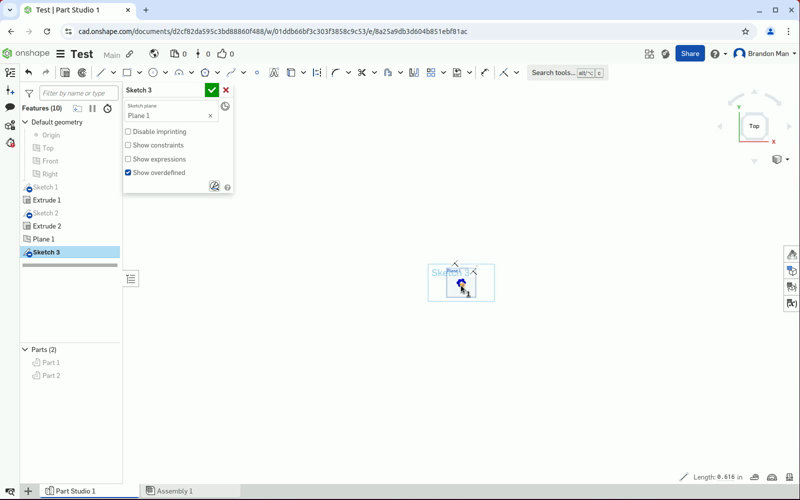
mouse_move(73, 352)
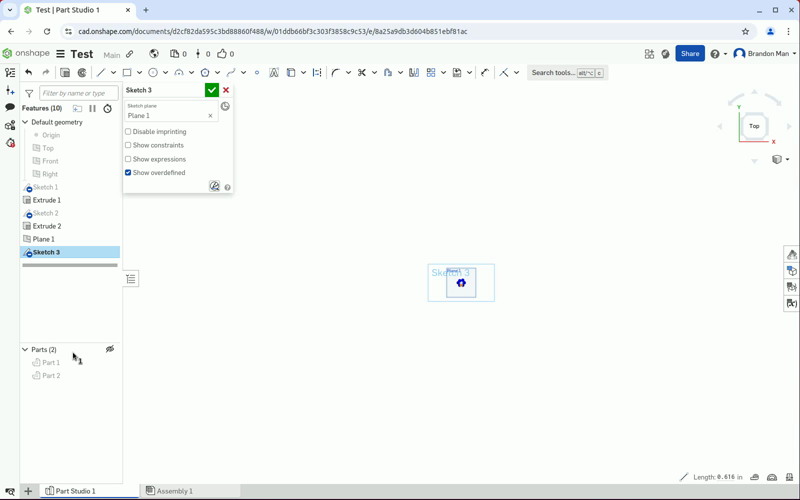
key(shift+y)
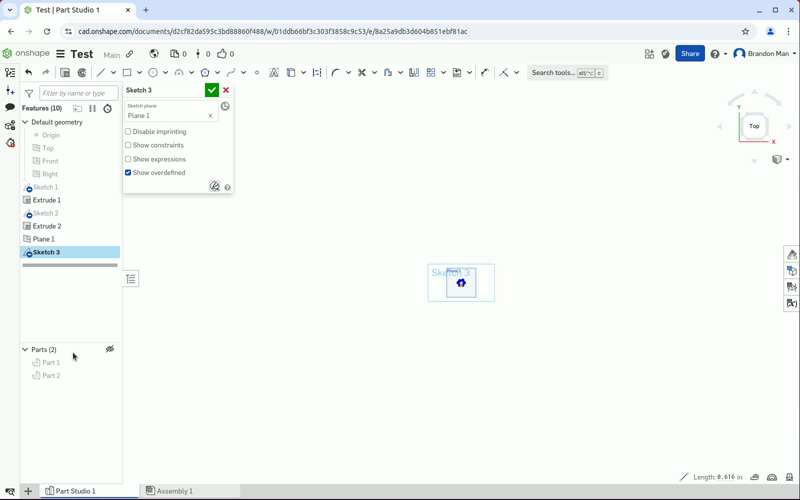
key(shift+e)
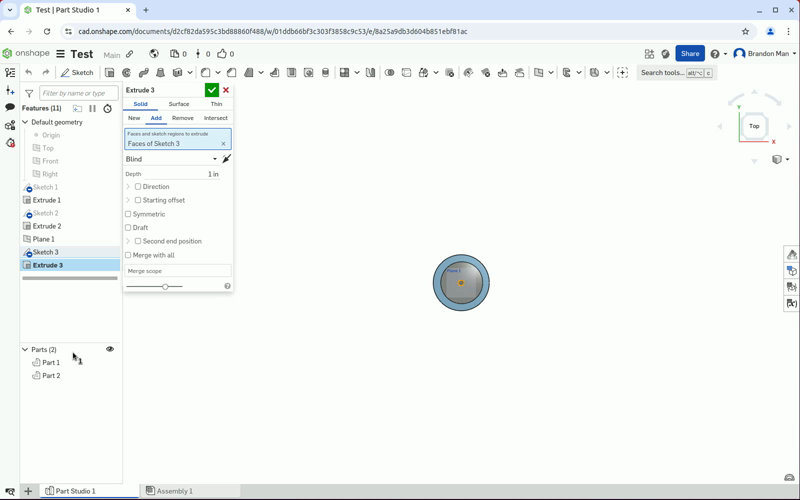
mouse_move(143, 106)
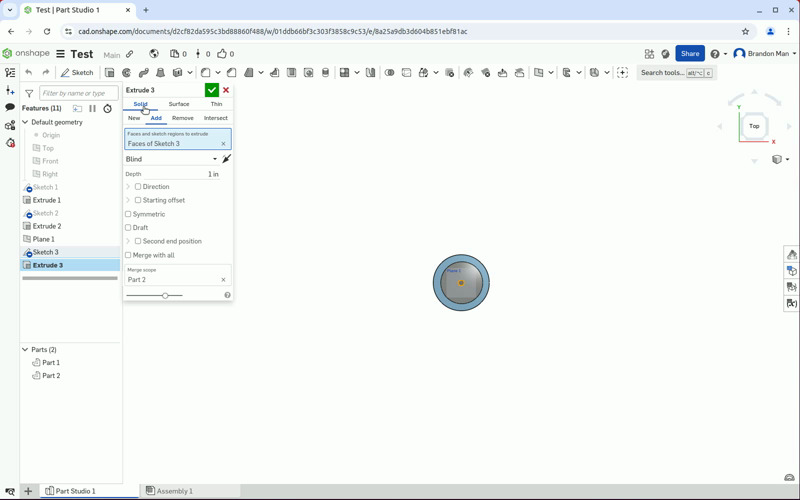
click(143, 106)
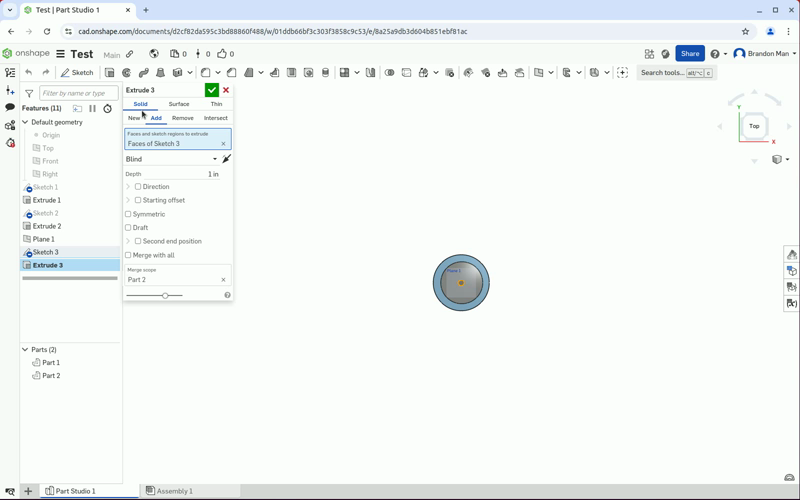
mouse_move(137, 120)
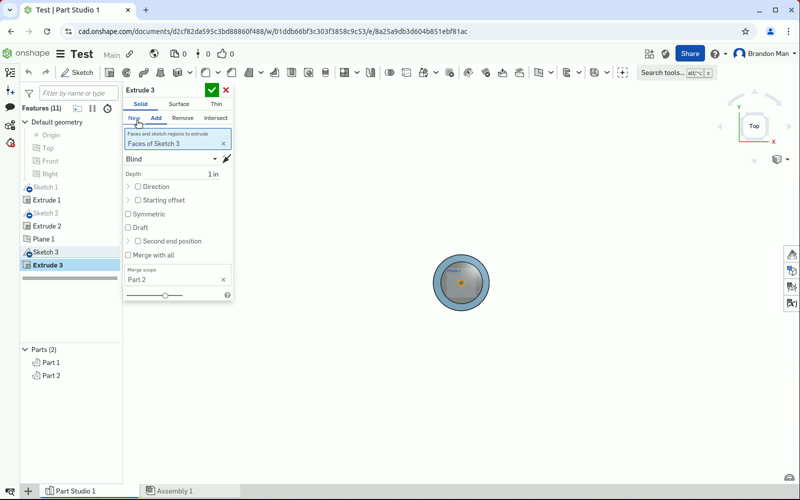
click(137, 120)
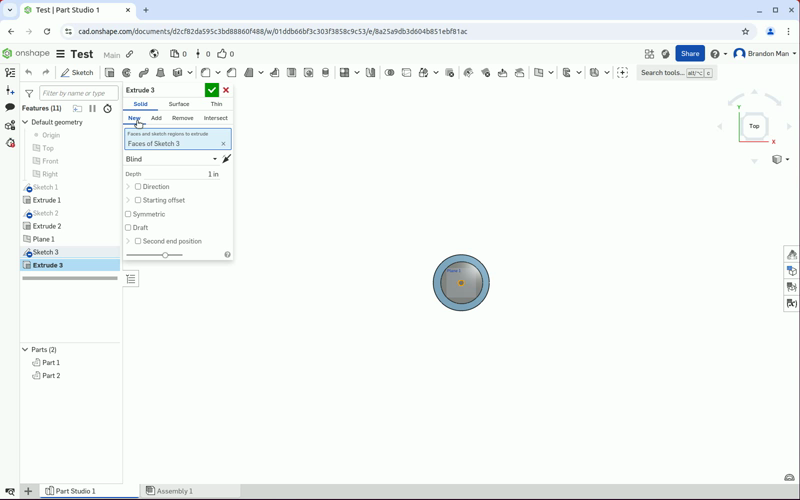
key(tab, 4)
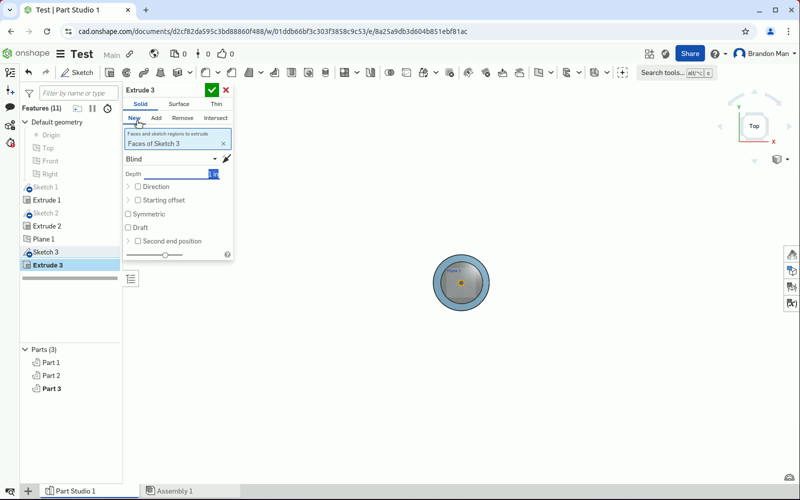
text(2.648)
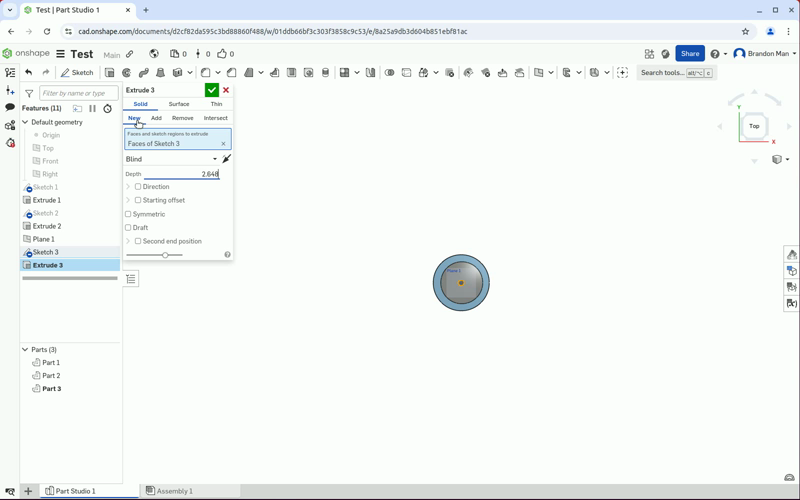
key(enter)
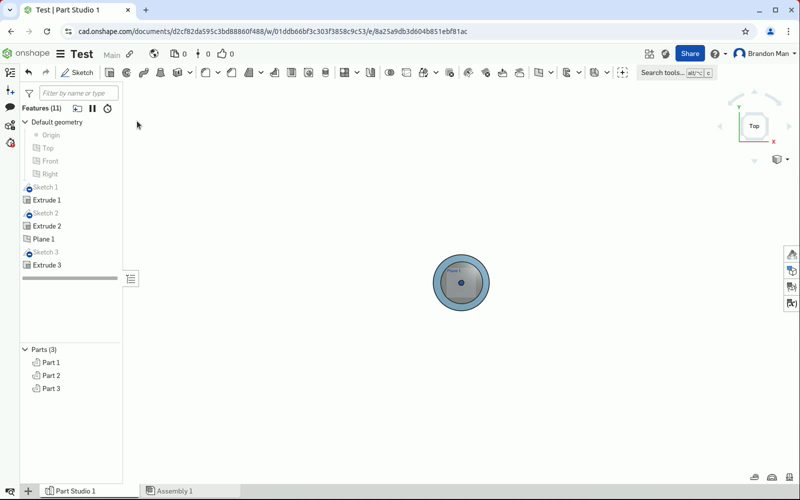
key(shift+h)
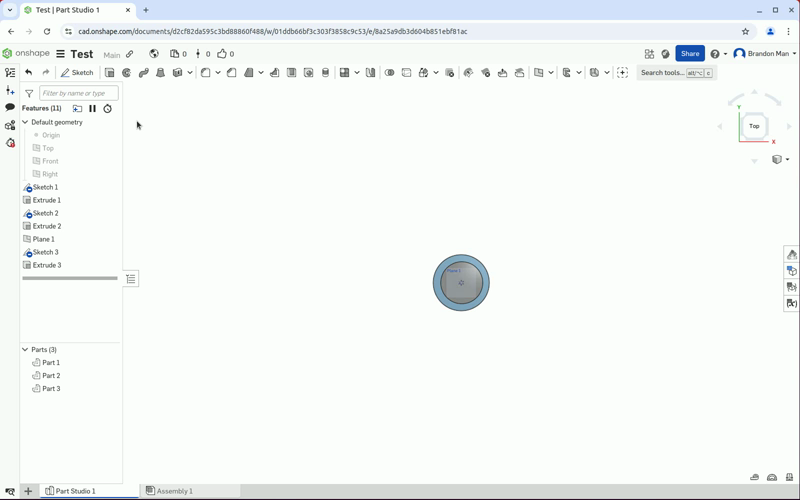
key(shift+h)
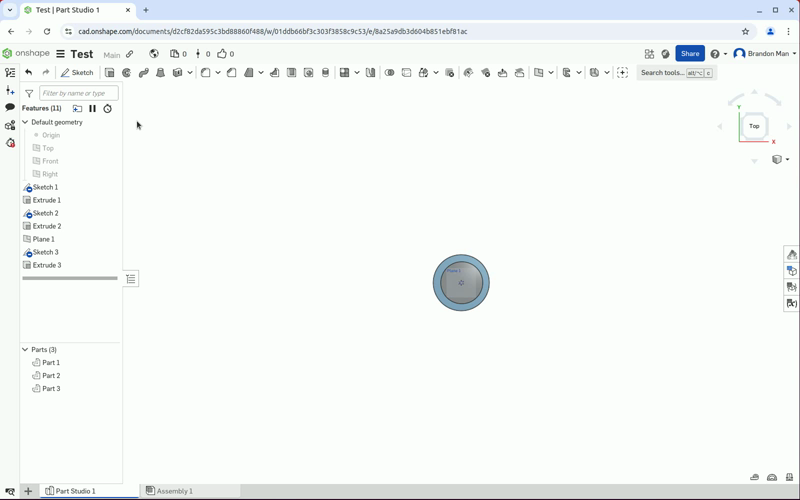
key(shift+7)
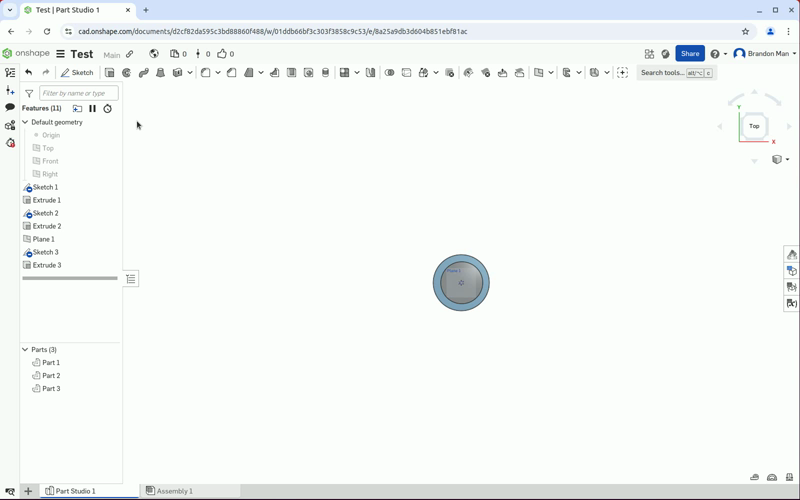
key(up, 3)
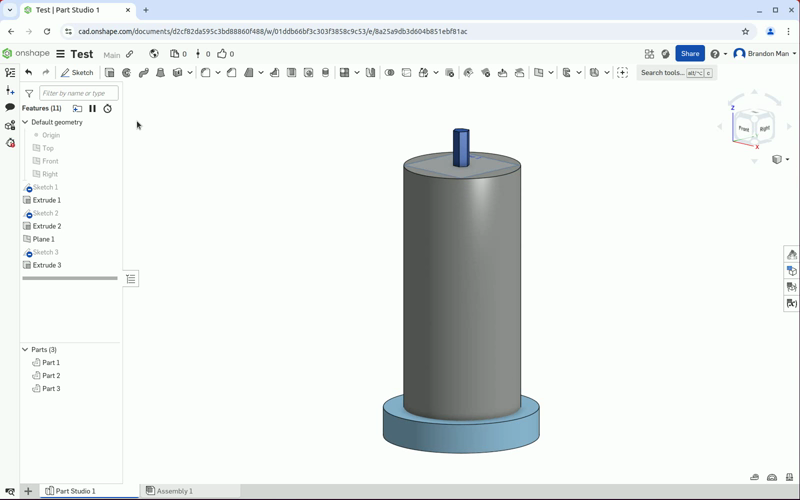
key(left, 3)
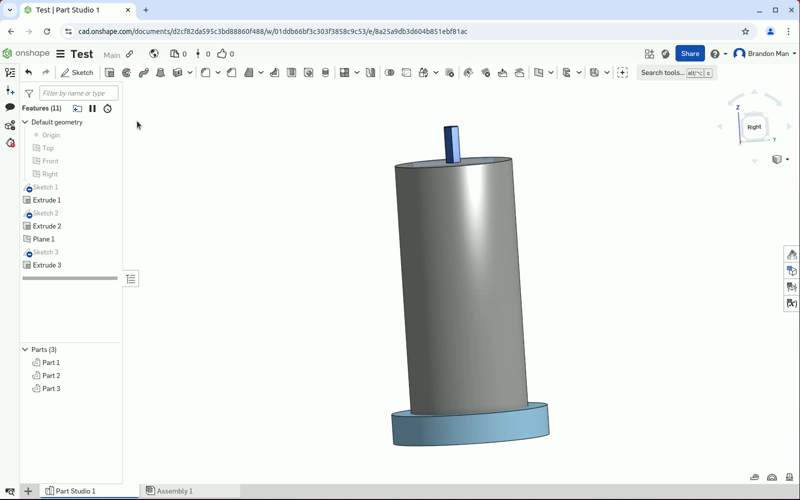
key(right, 3)
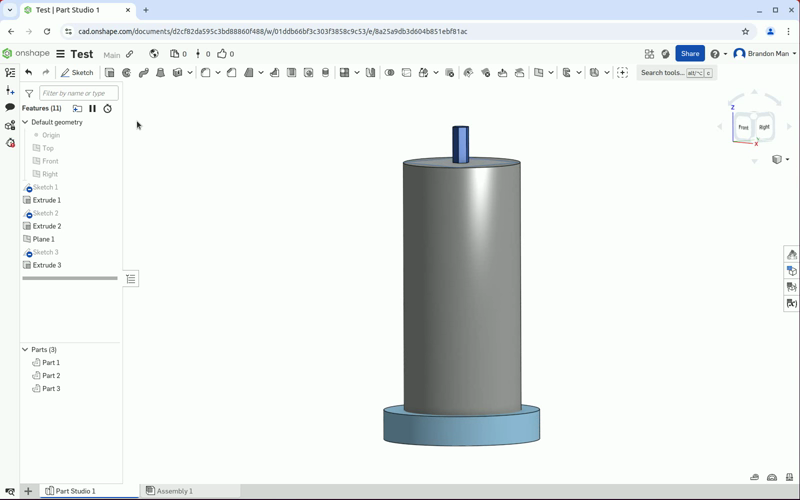
key(down, 3)
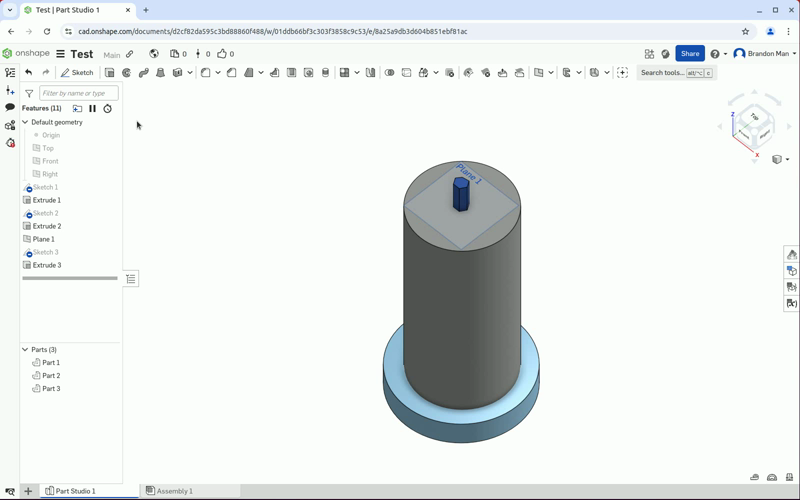
mouse_move(73, 189)
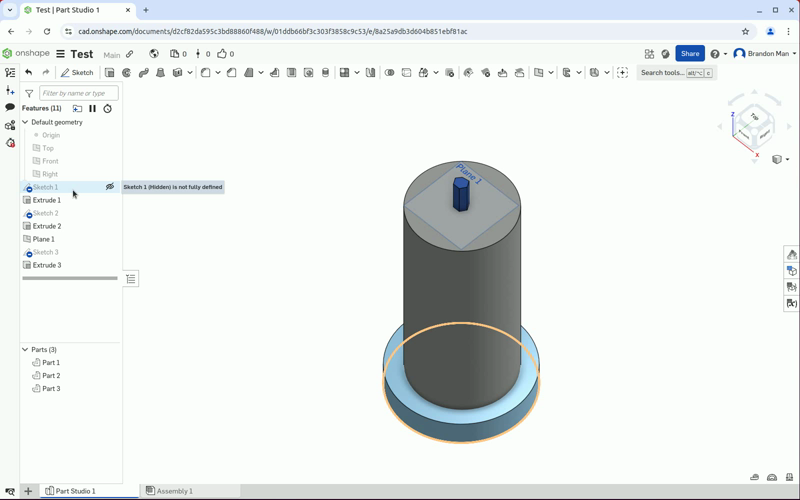
click(73, 189)